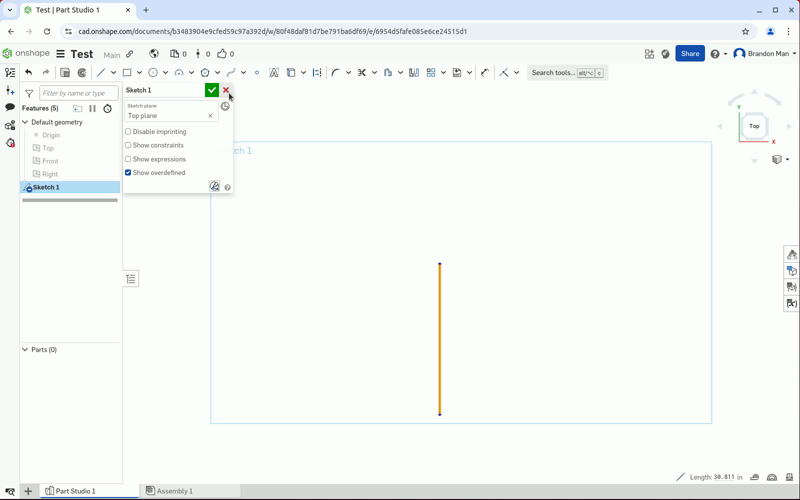
key(shift+h)
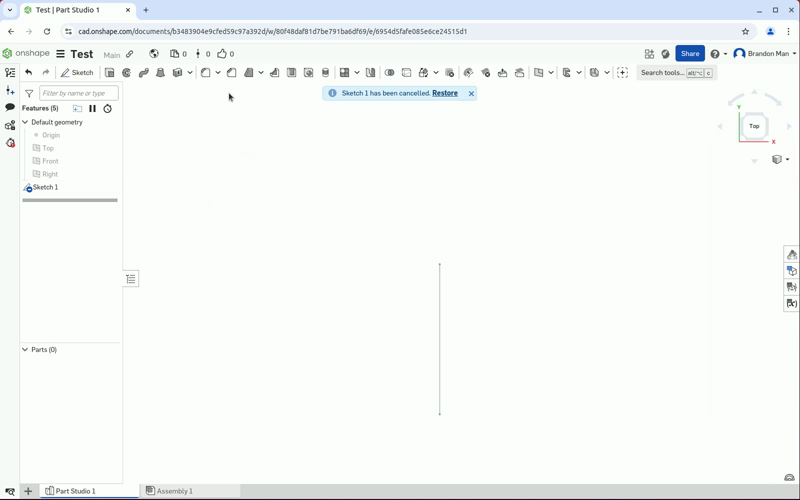
mouse_move(73, 352)
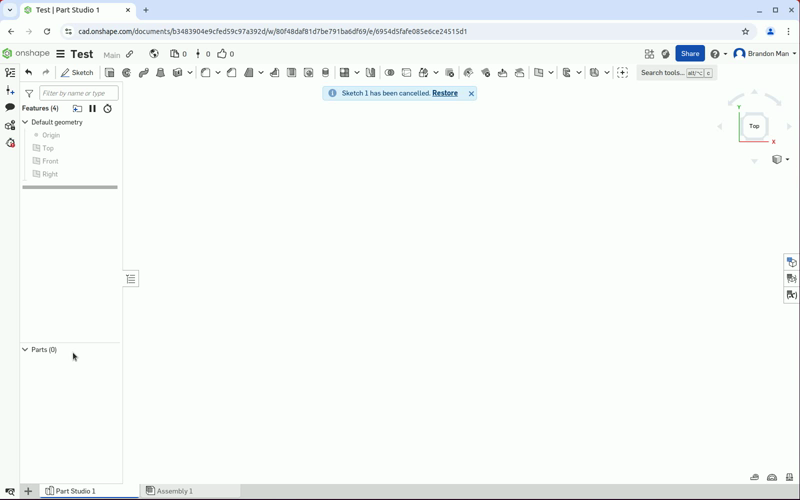
key(y)
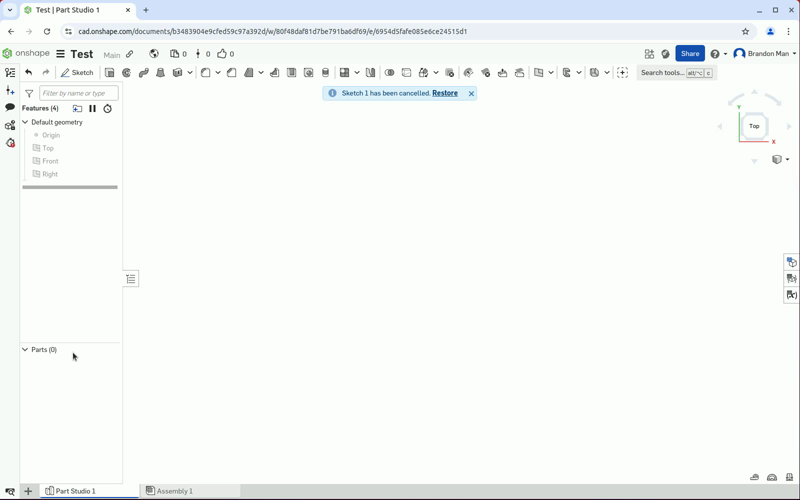
key(shift+p)
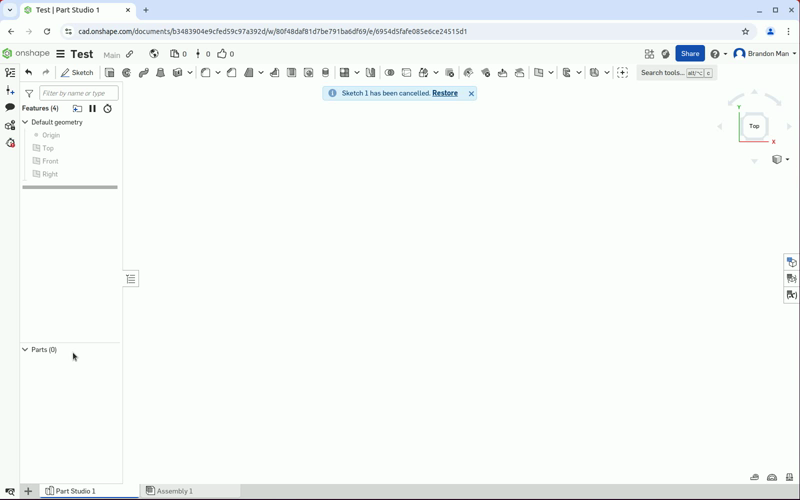
key(space)
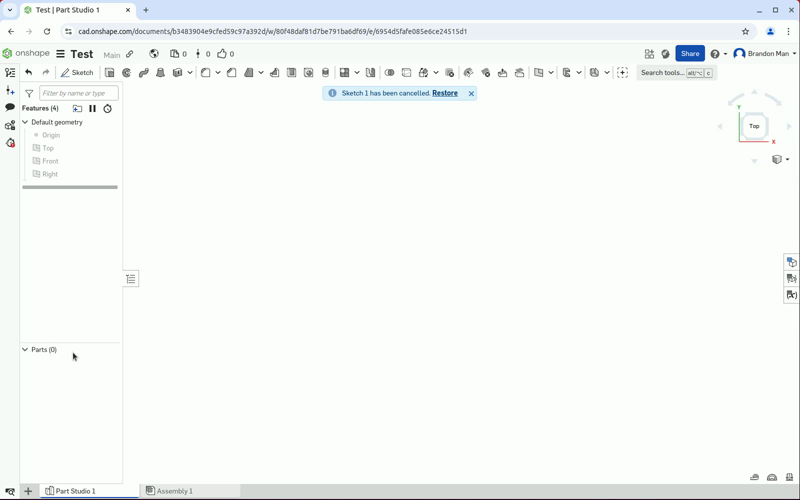
key_down(shift)
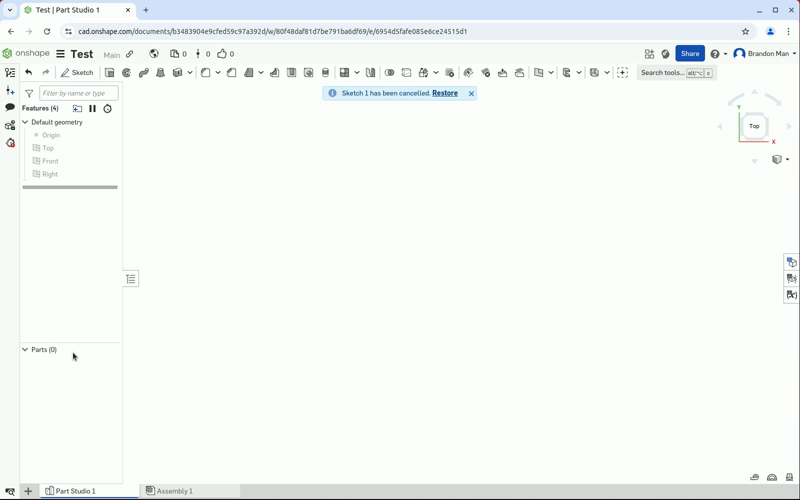
key(up)
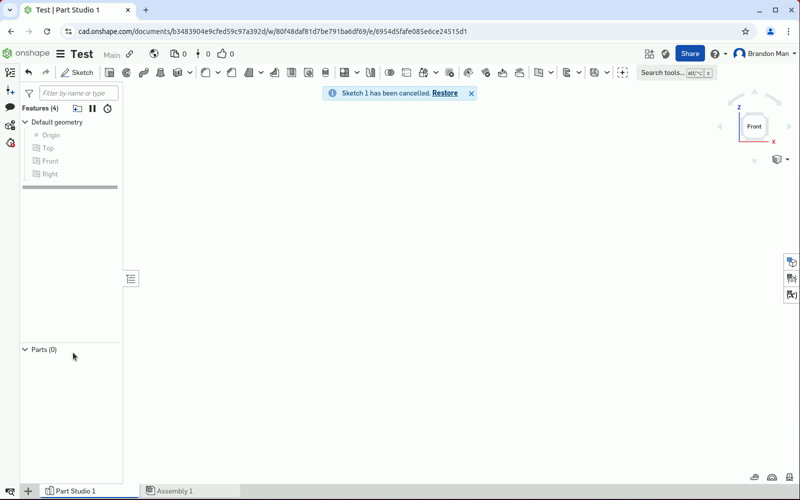
key_up(shift)
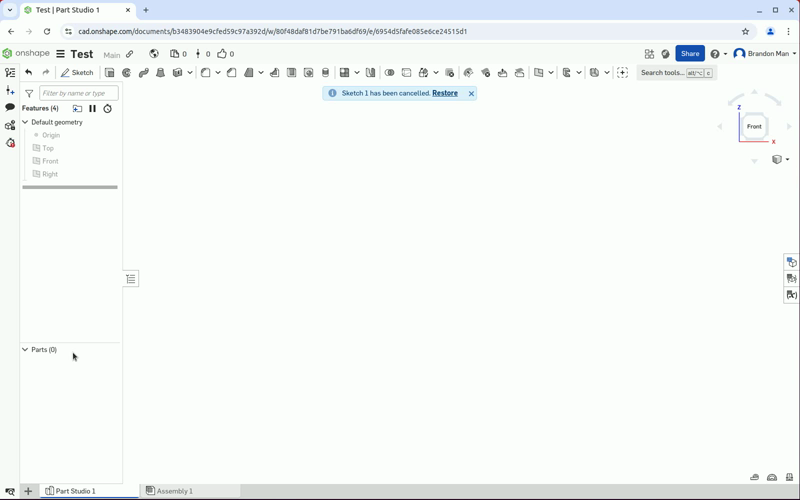
mouse_move(73, 352)
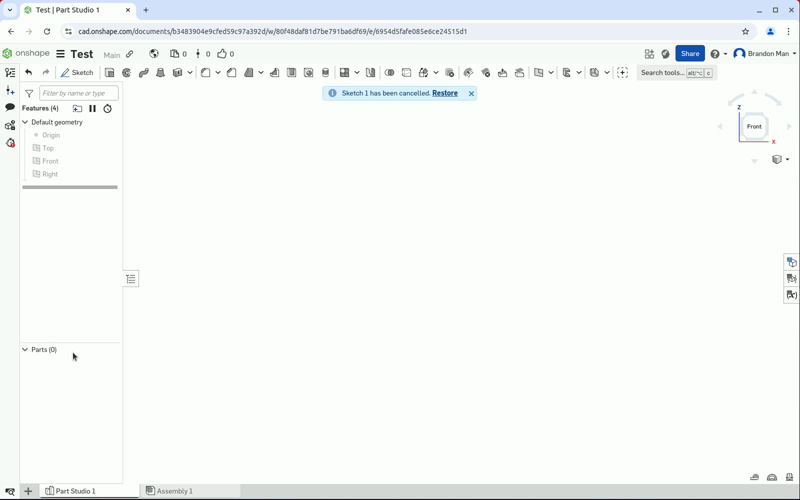
key(shift+y)
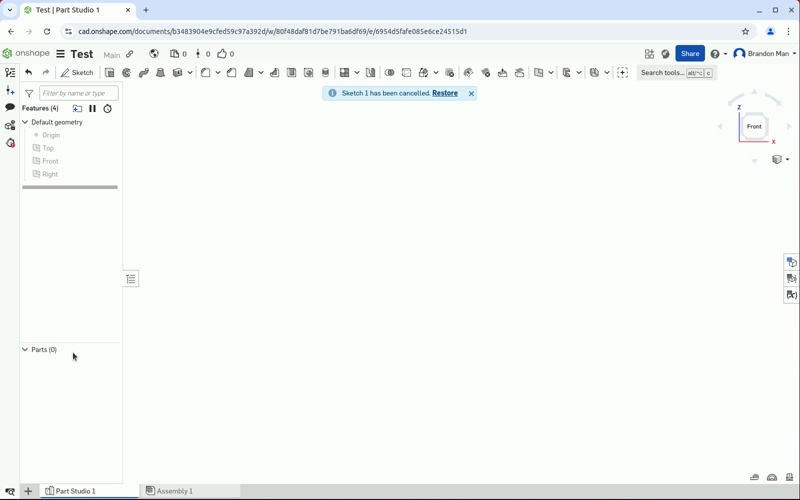
key(shift+s)
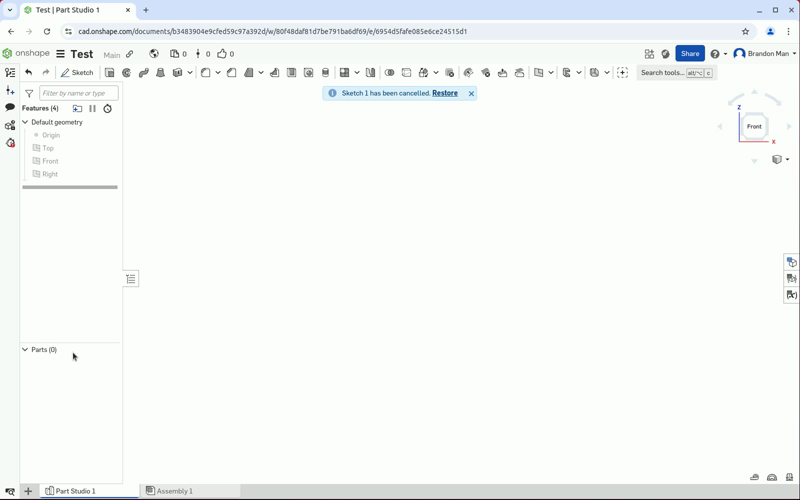
mouse_move(73, 163)
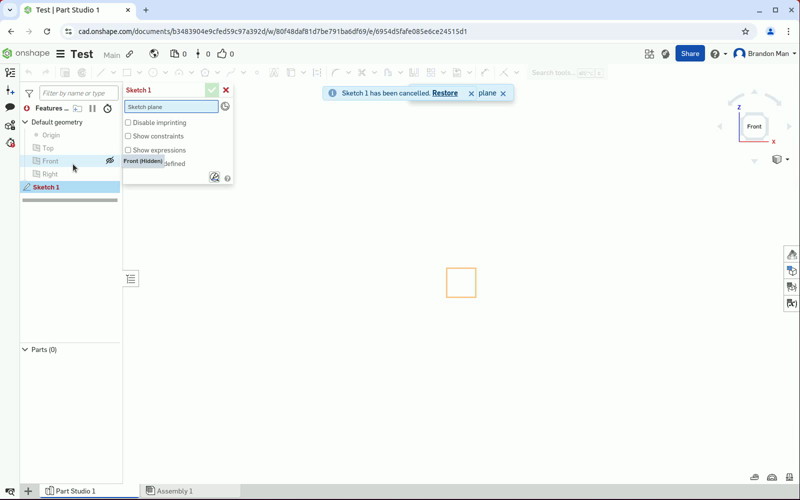
click(73, 163)
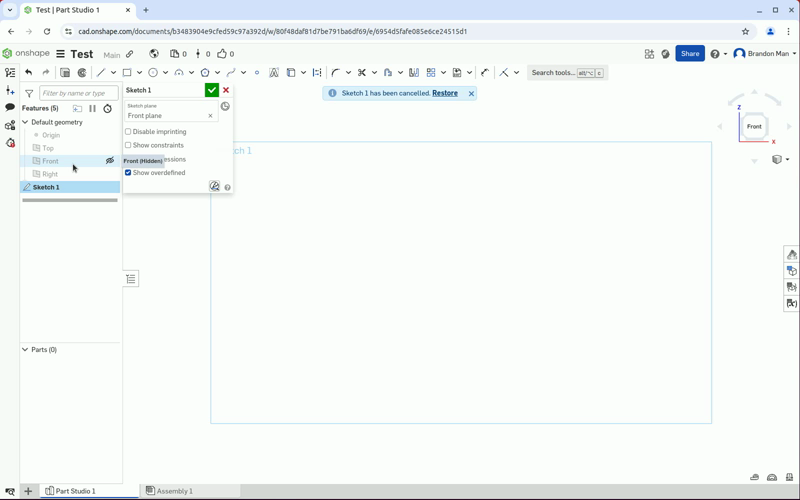
mouse_move(73, 352)
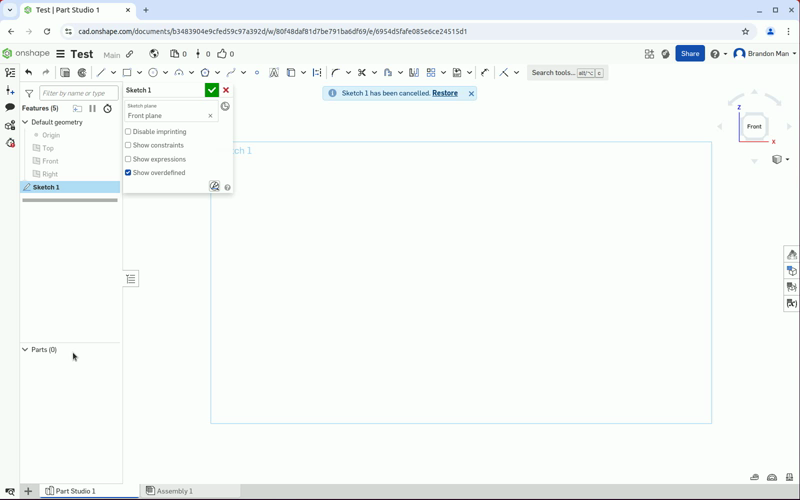
key(y)
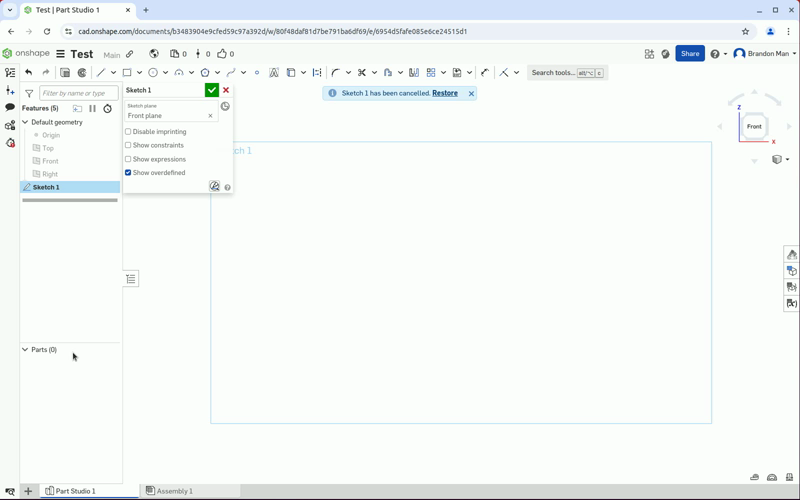
key(a)
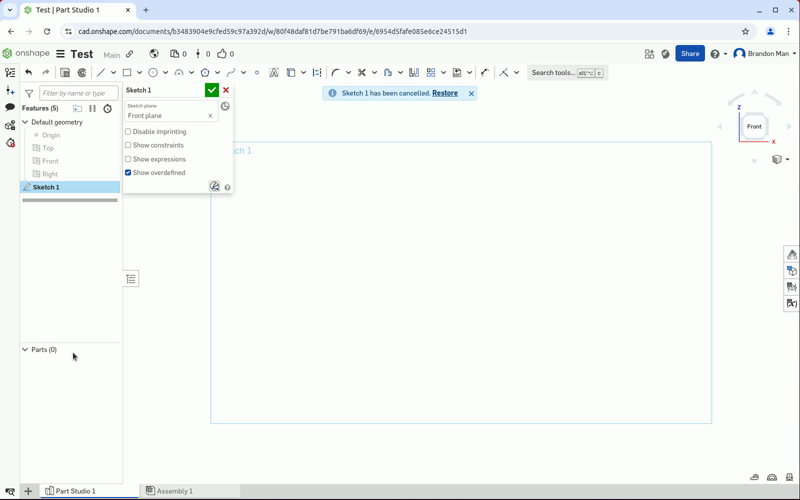
key_down(shift)
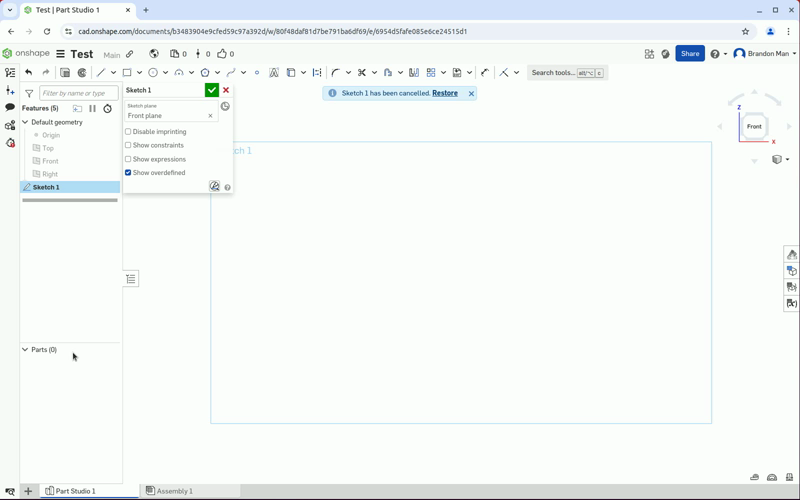
mouse_move(438, 225)
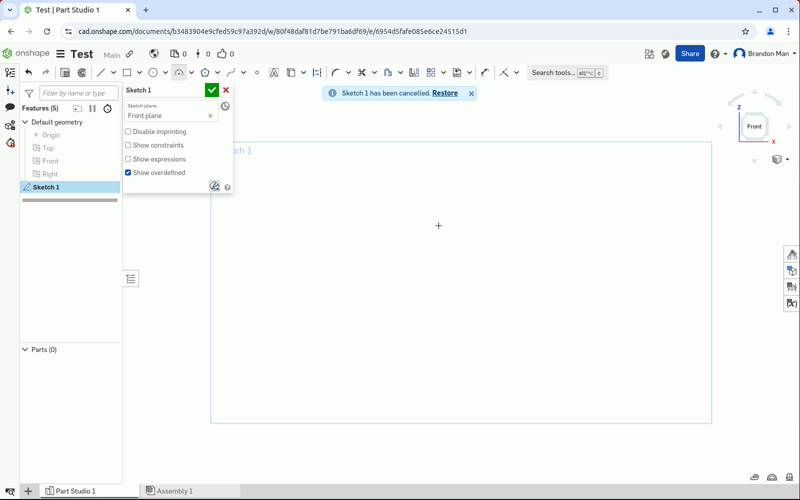
click(438, 225)
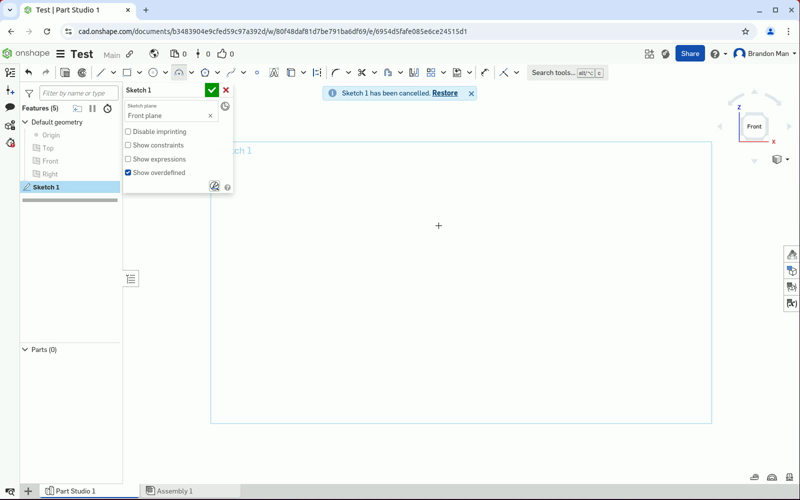
key_up(shift)
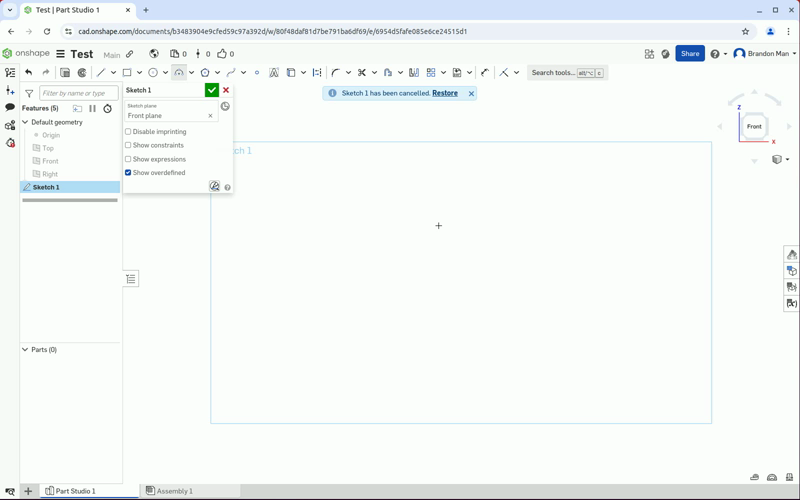
key_down(shift)
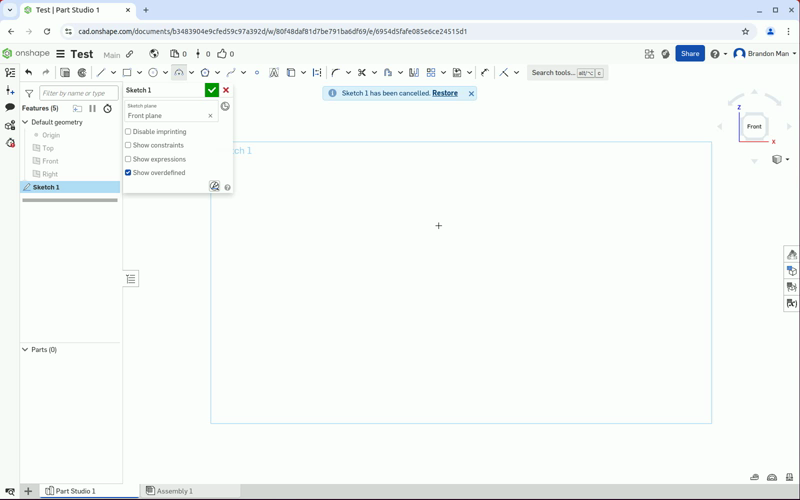
mouse_move(484, 225)
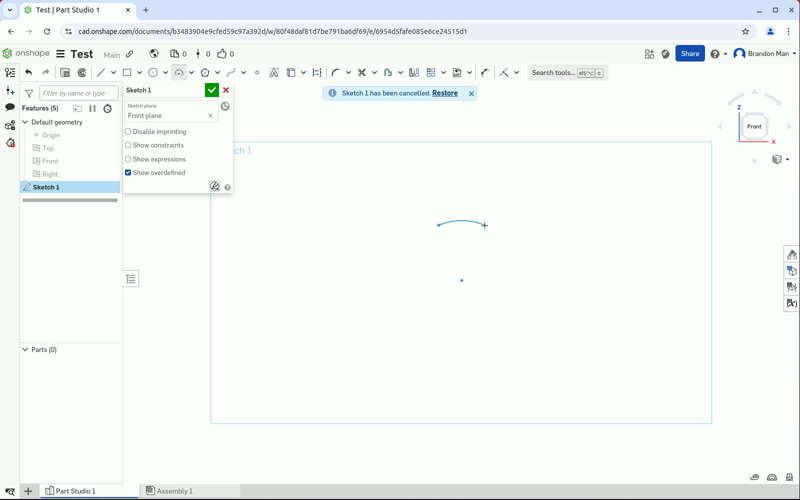
click(484, 225)
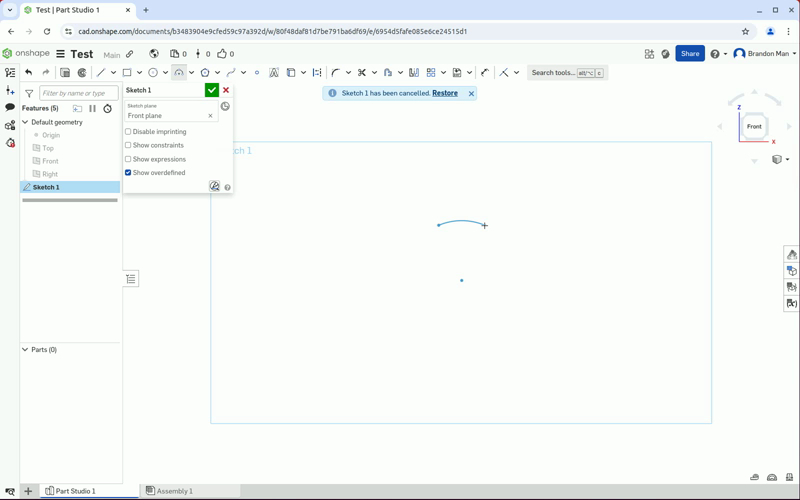
mouse_move(461, 221)
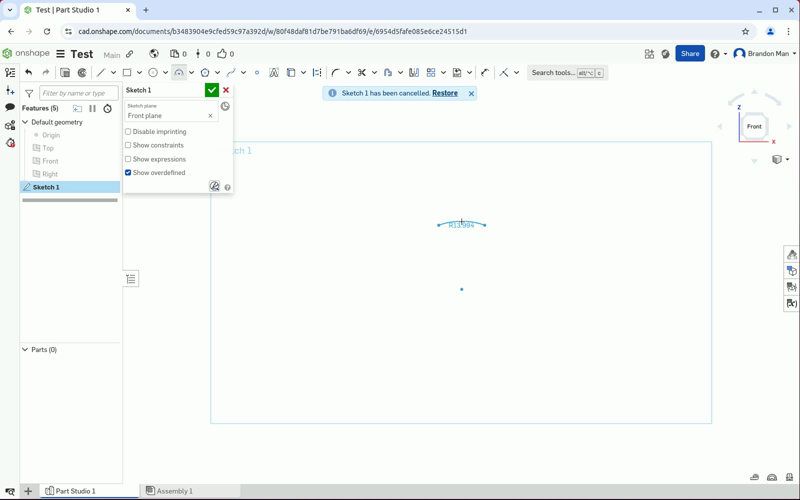
click(461, 221)
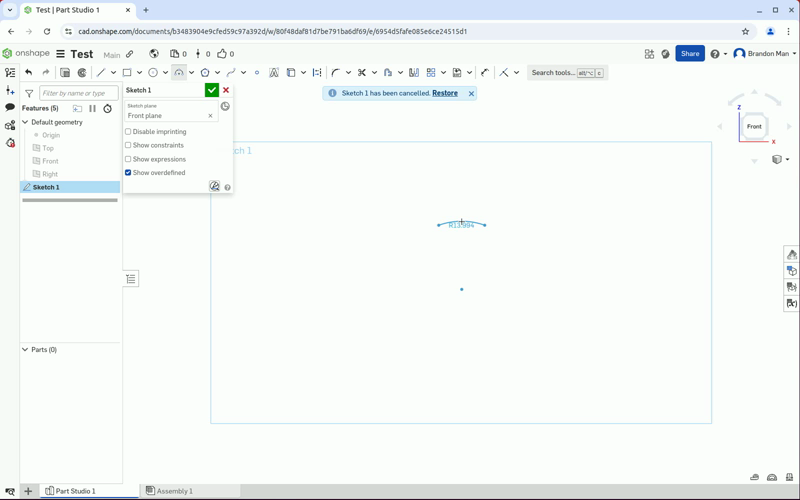
key_up(shift)
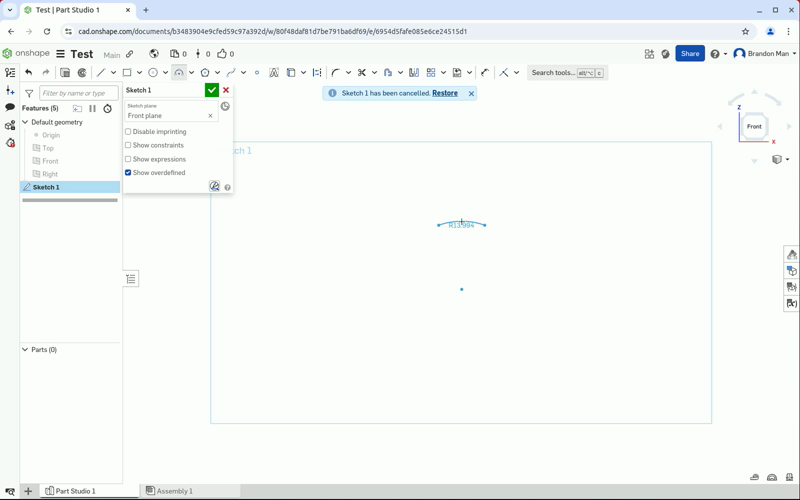
key(esc)
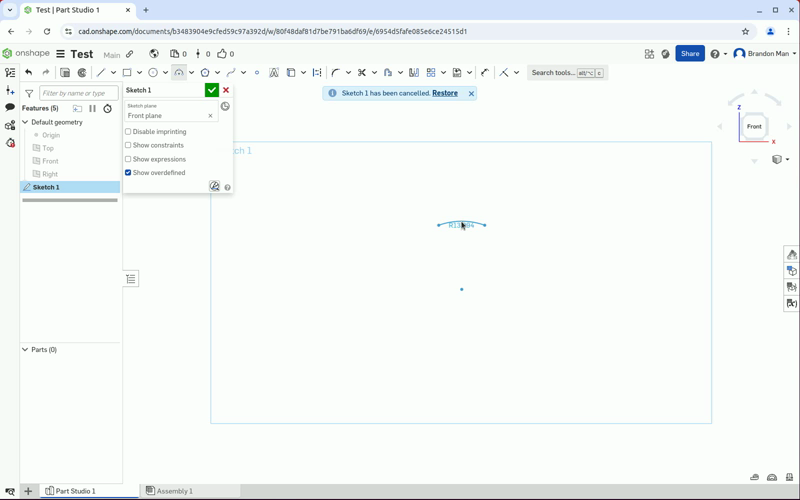
key(l)
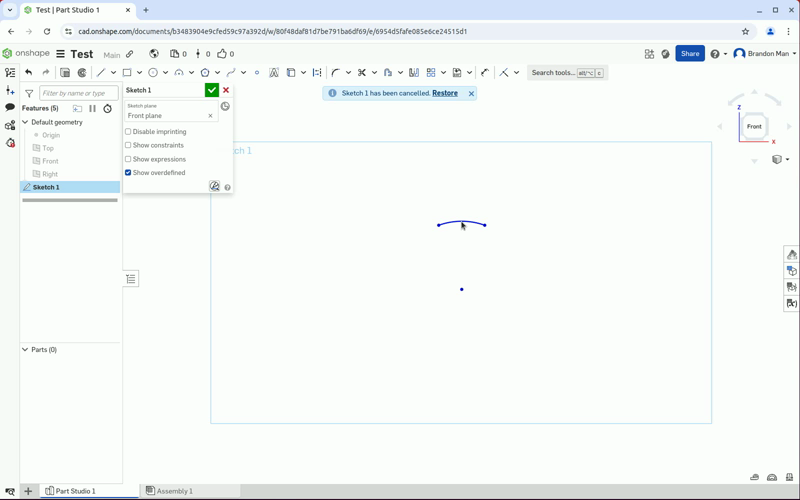
mouse_move(484, 225)
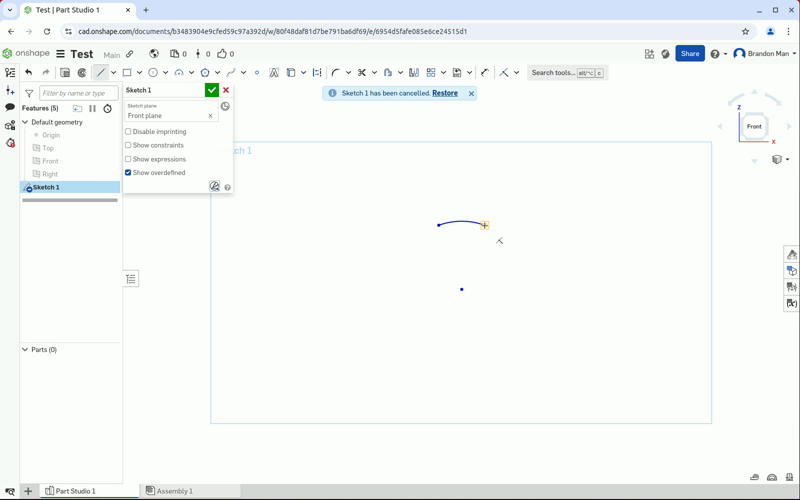
click(484, 225)
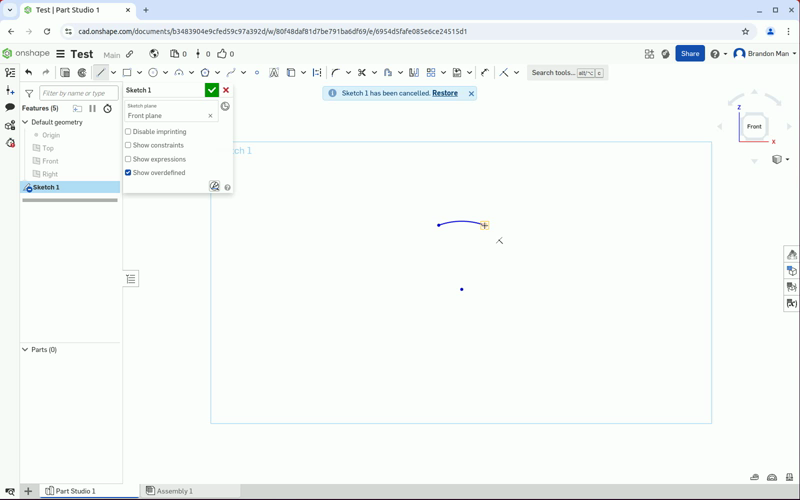
key_down(shift)
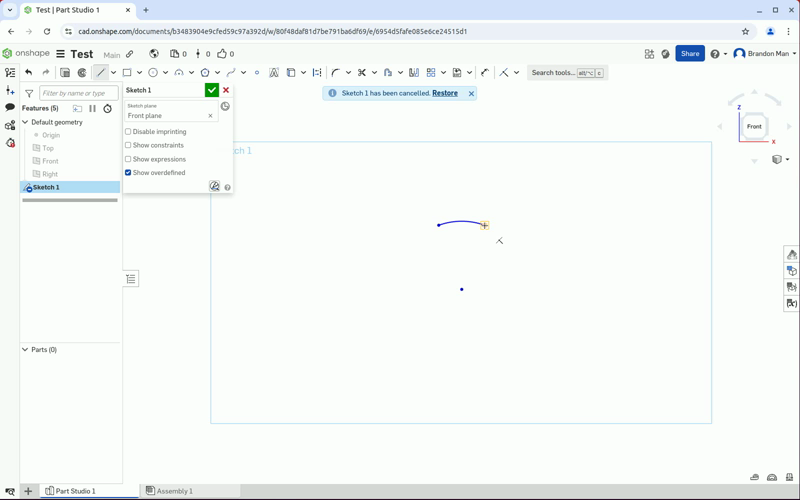
mouse_move(514, 225)
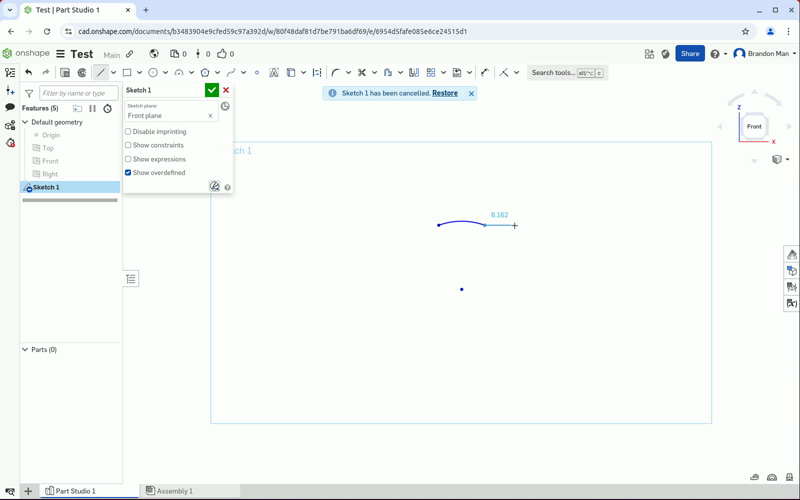
mouse_move(484, 169)
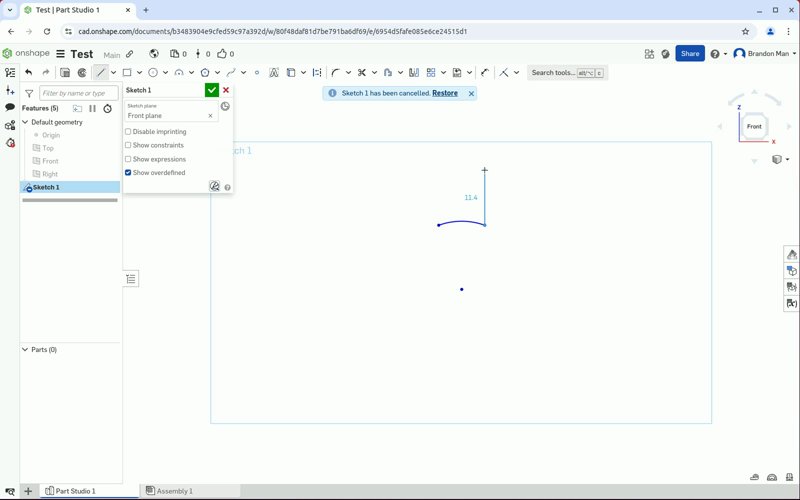
click(484, 169)
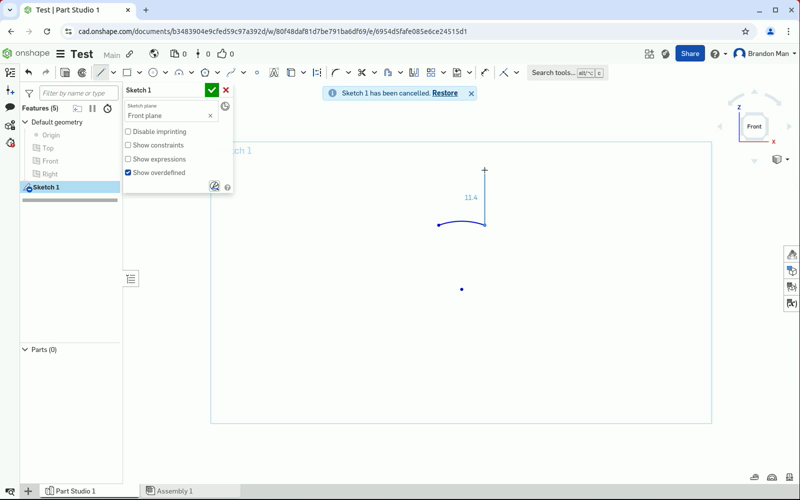
key_up(shift)
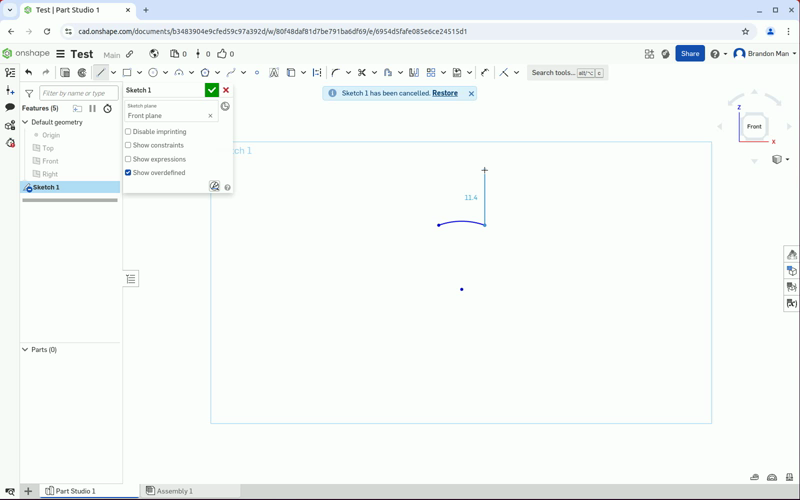
key_down(shift)
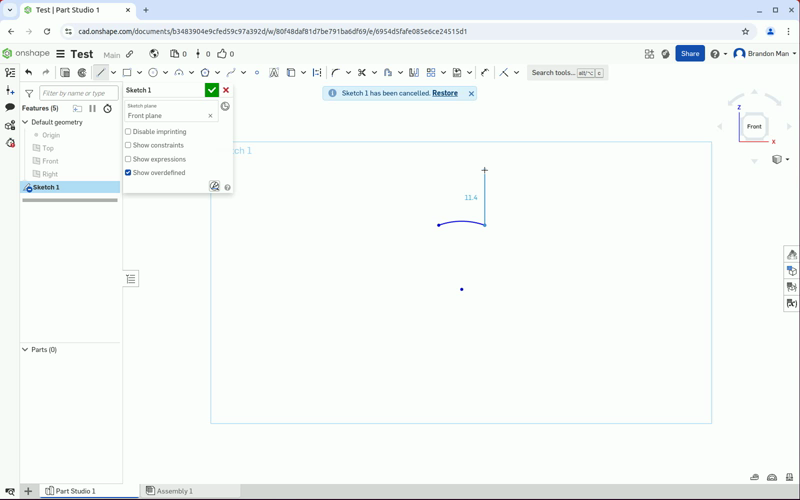
mouse_move(514, 169)
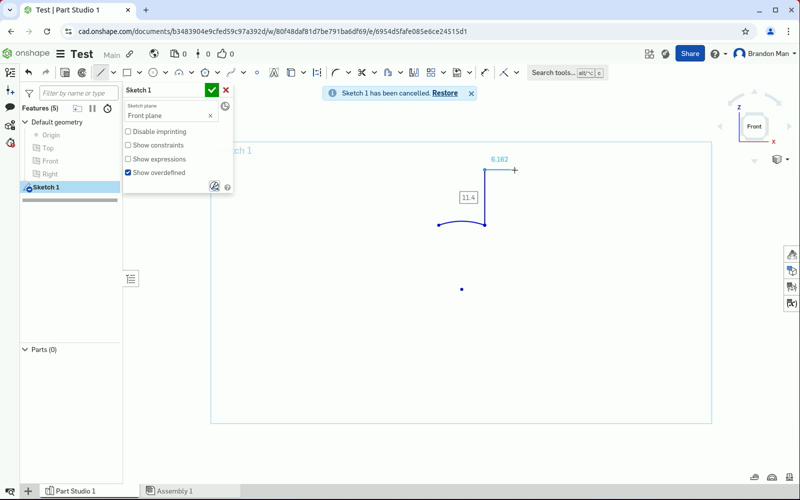
mouse_move(438, 169)
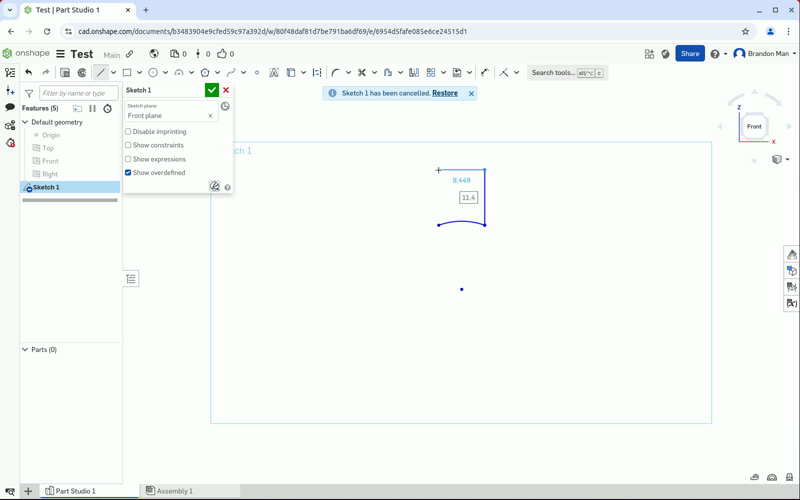
click(438, 169)
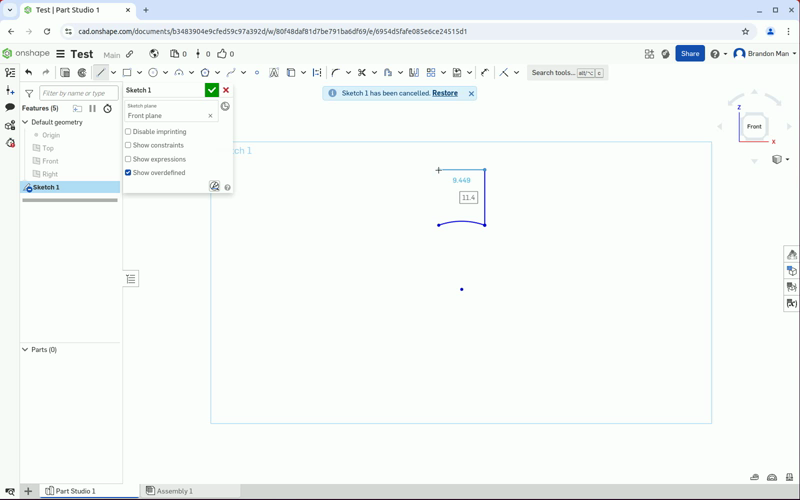
key_up(shift)
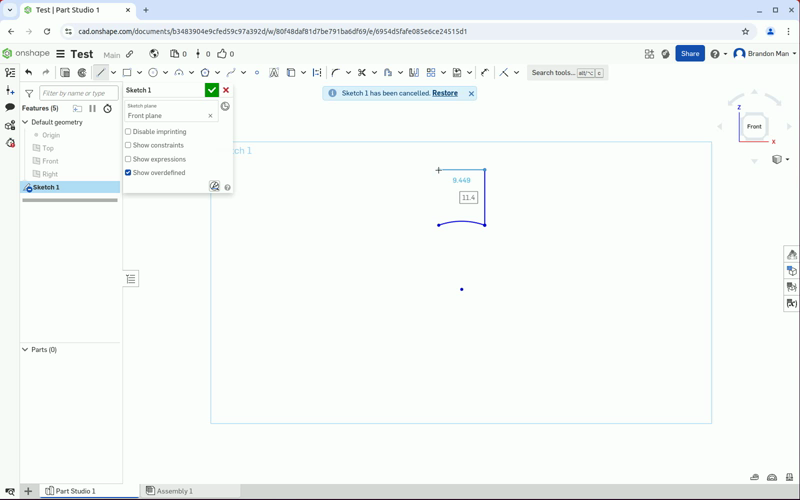
mouse_move(468, 169)
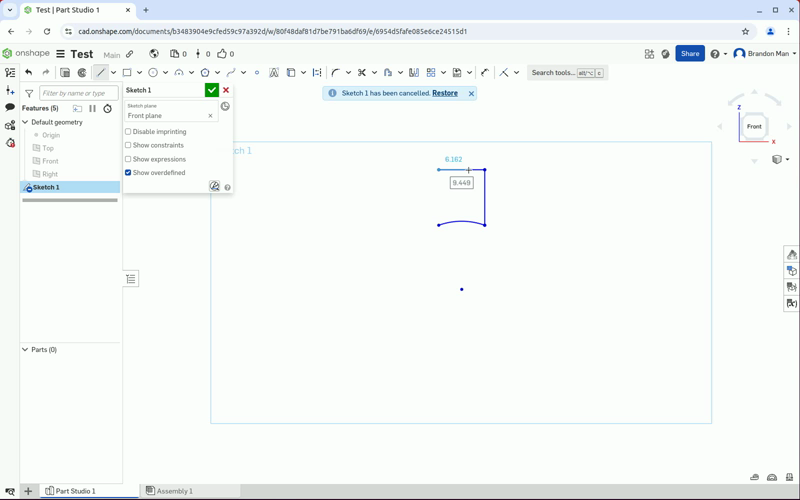
key_down(shift)
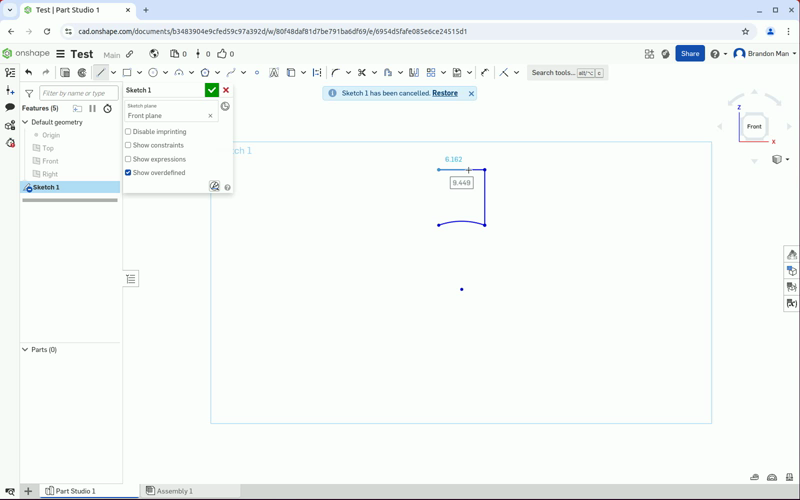
mouse_move(438, 225)
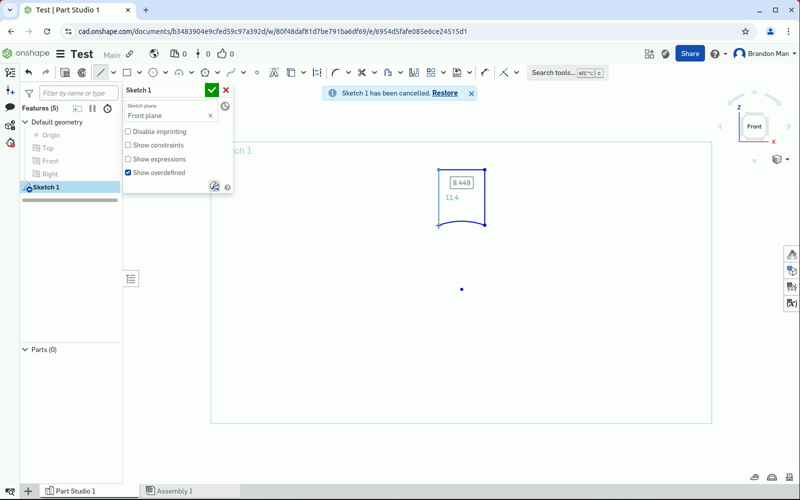
key_up(shift)
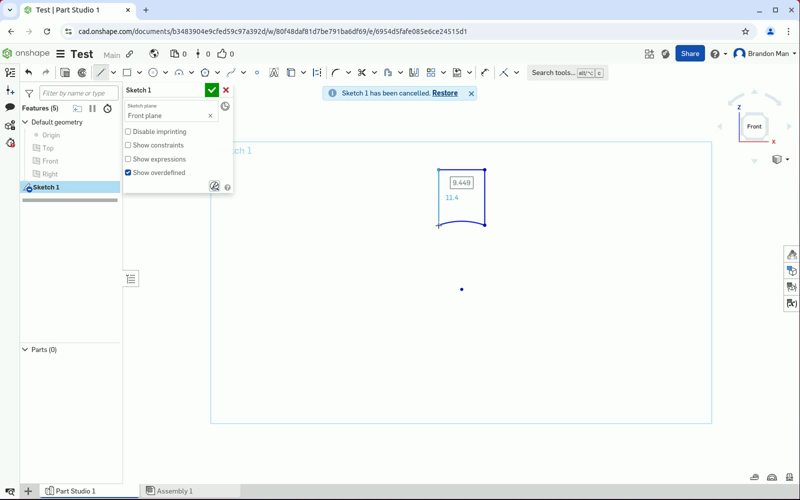
click(438, 225)
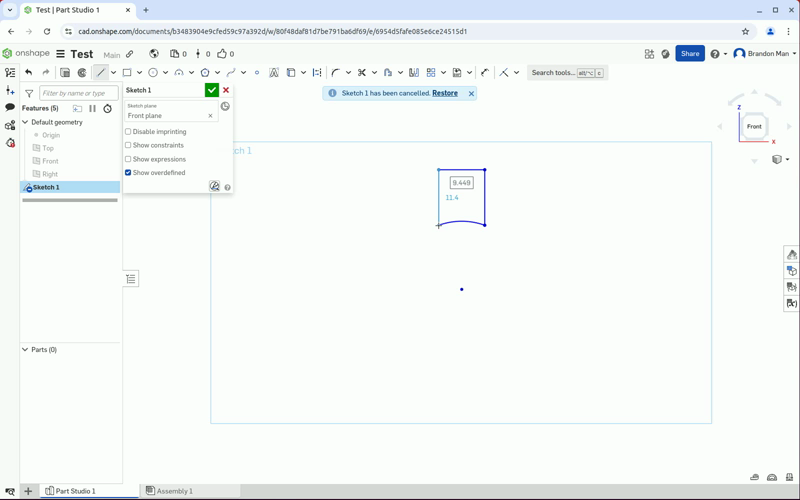
key(esc)
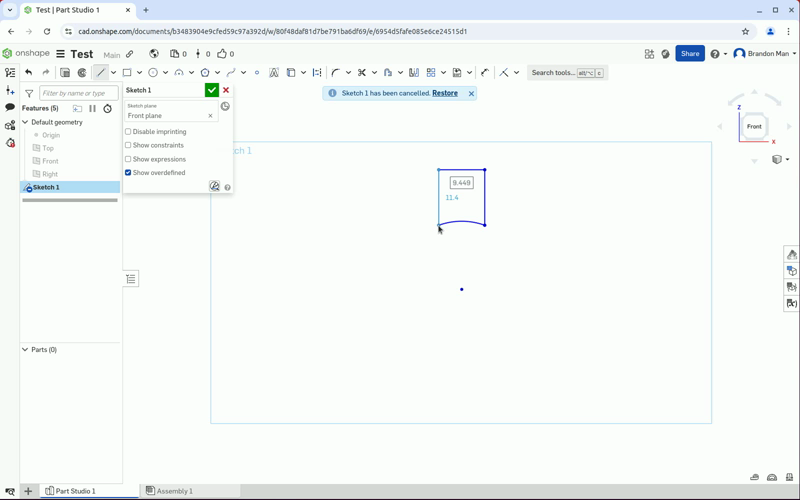
mouse_move(458, 175)
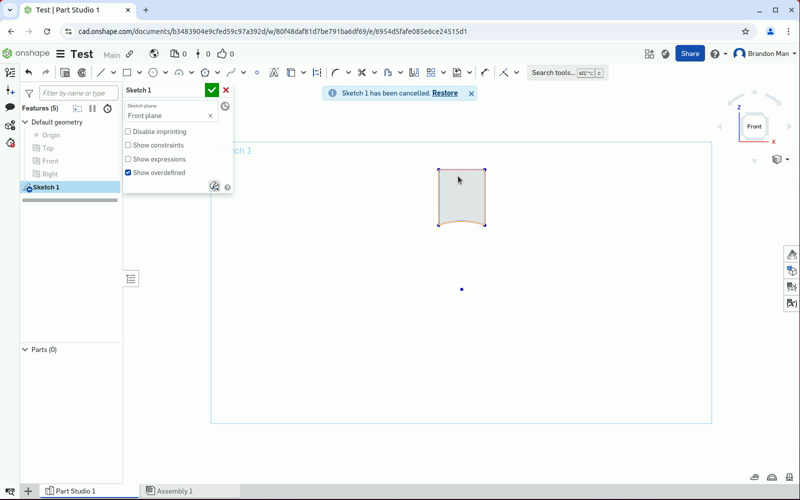
click(458, 175)
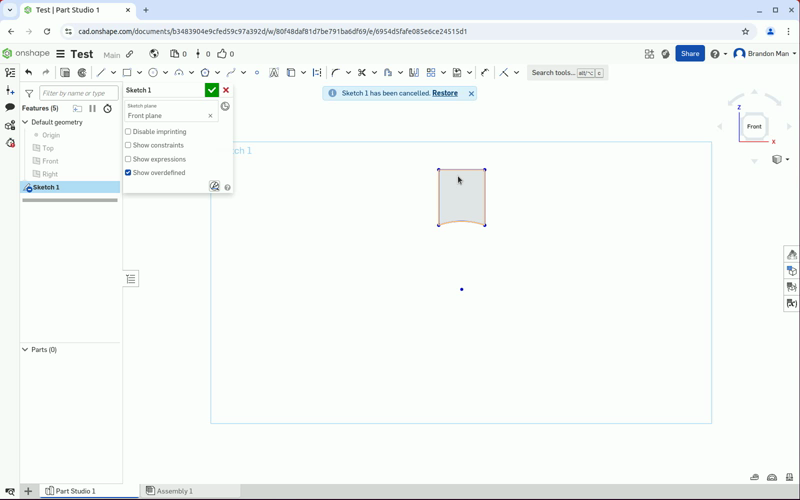
mouse_move(73, 352)
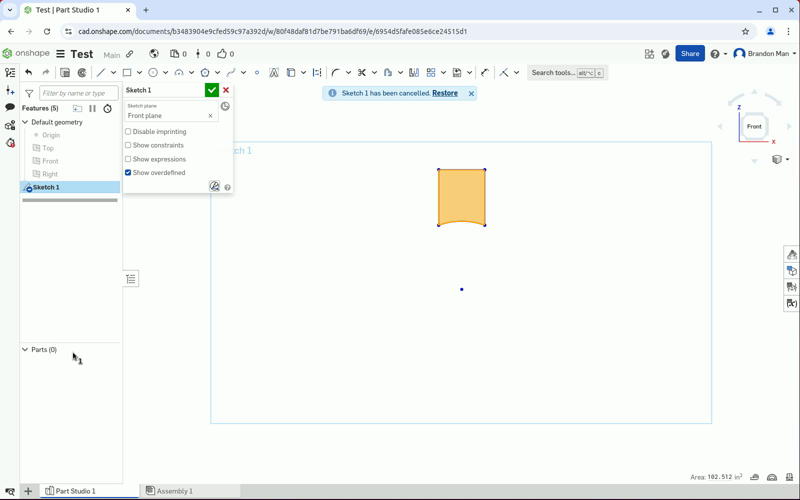
key(shift+y)
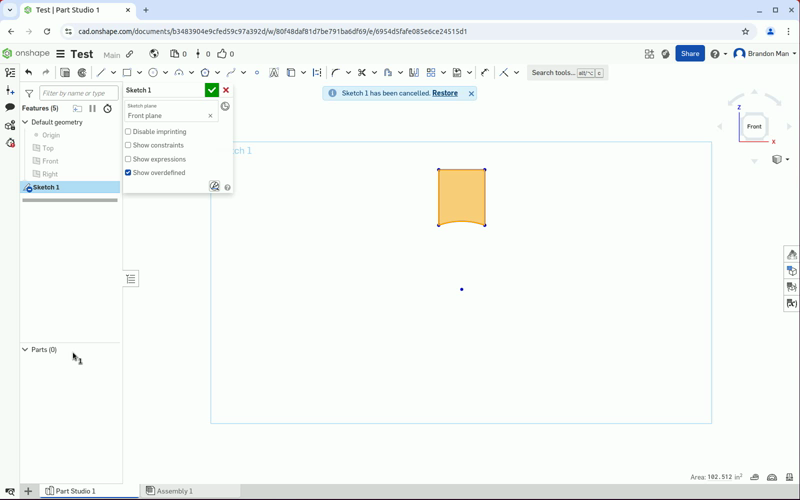
key(shift+e)
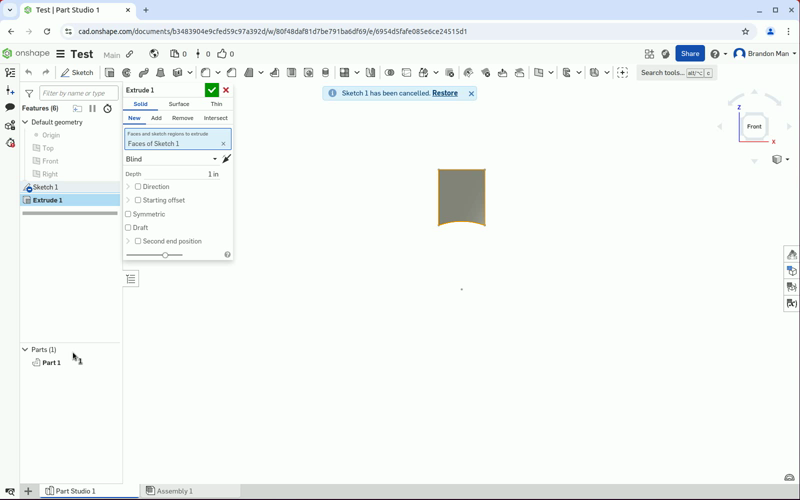
mouse_move(143, 106)
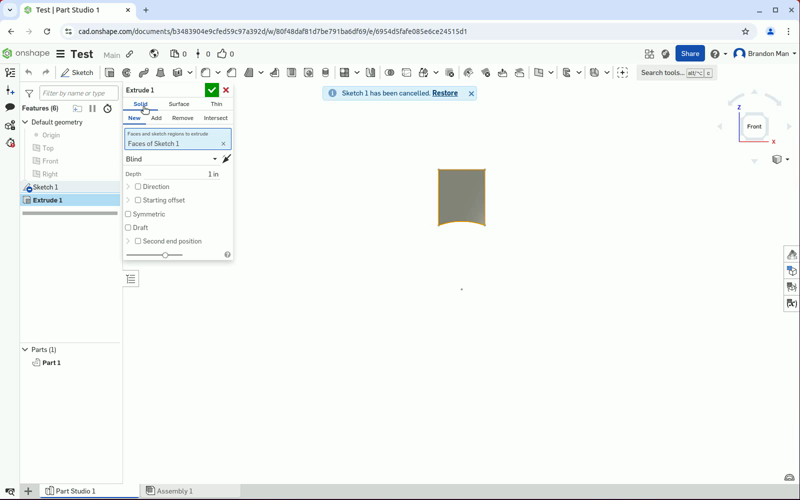
click(143, 106)
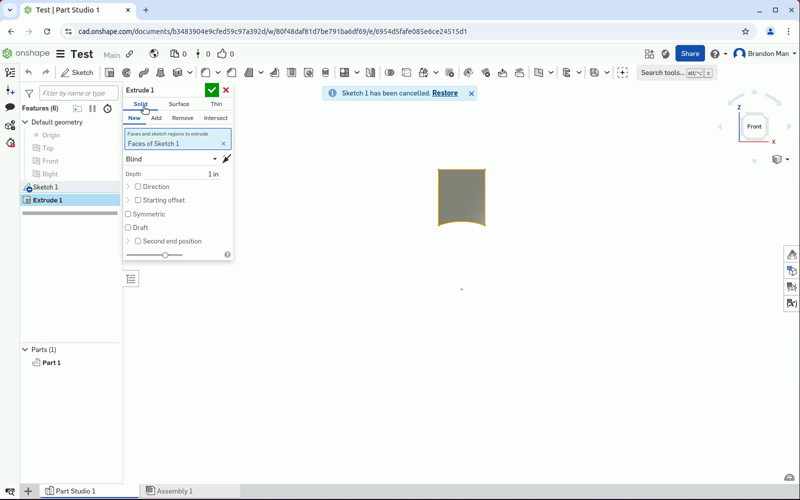
mouse_move(137, 120)
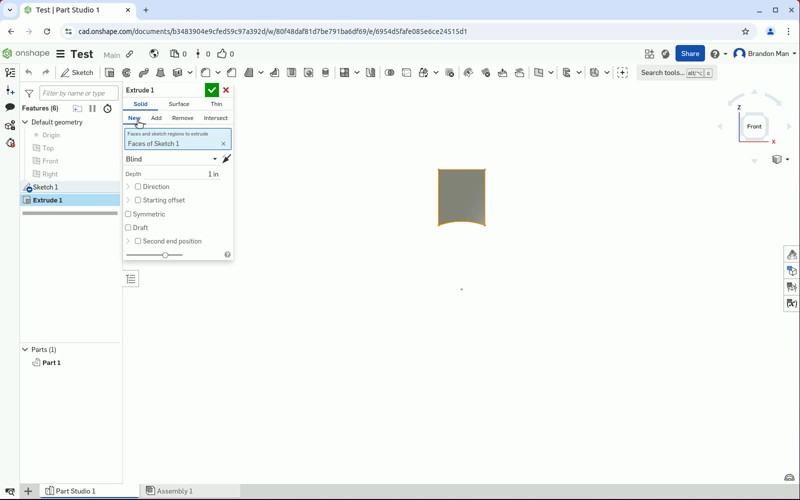
click(137, 120)
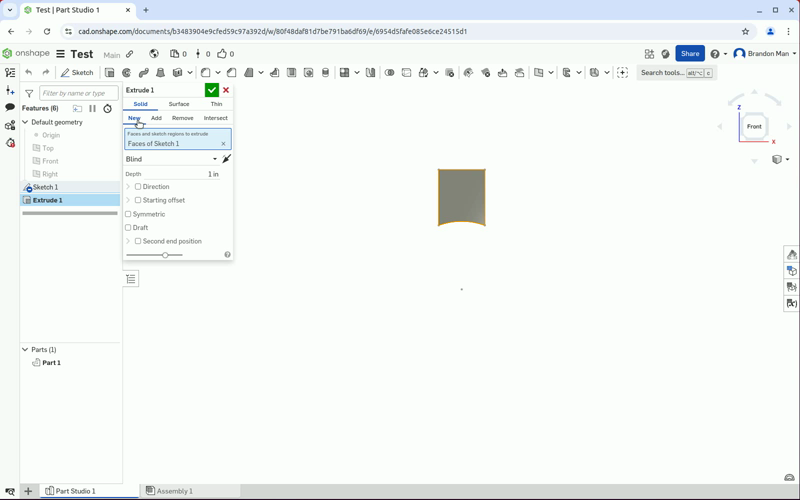
key(tab, 4)
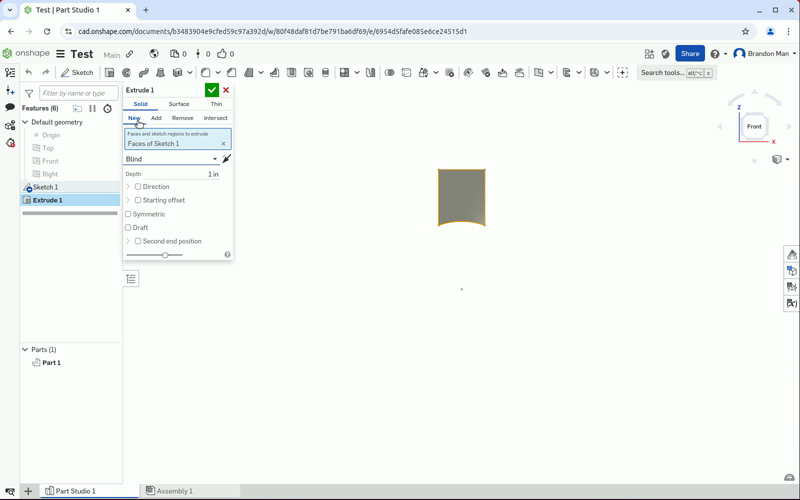
text(6.258)
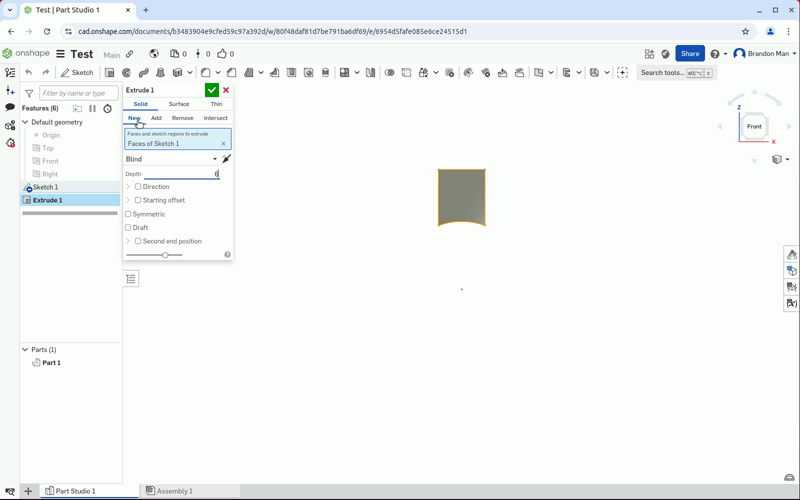
key(enter)
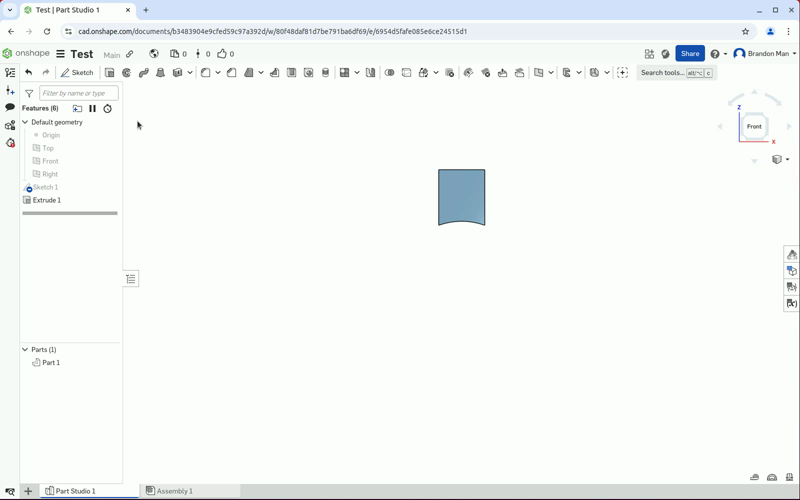
key(shift+h)
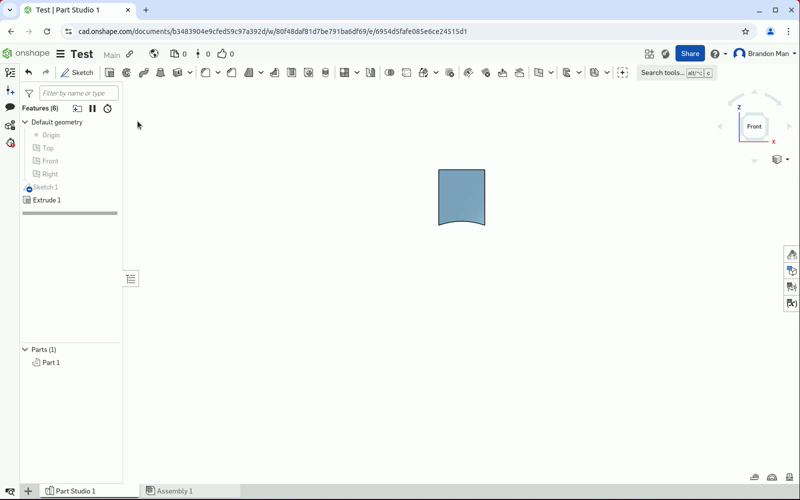
key(shift+h)
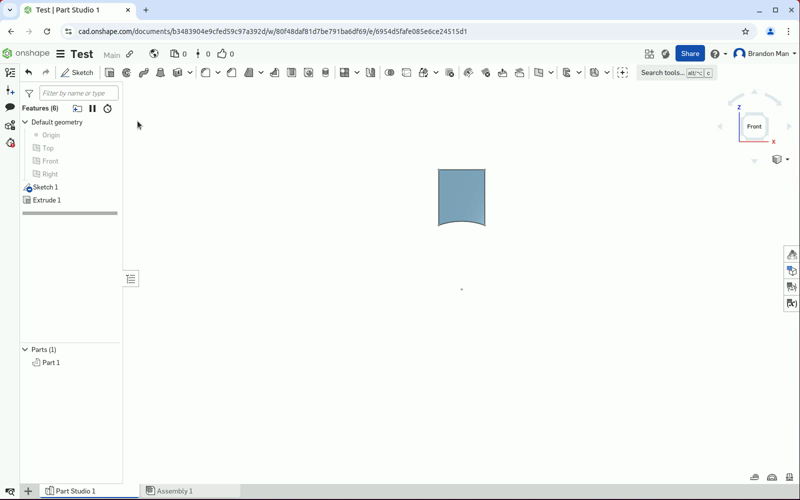
mouse_move(73, 189)
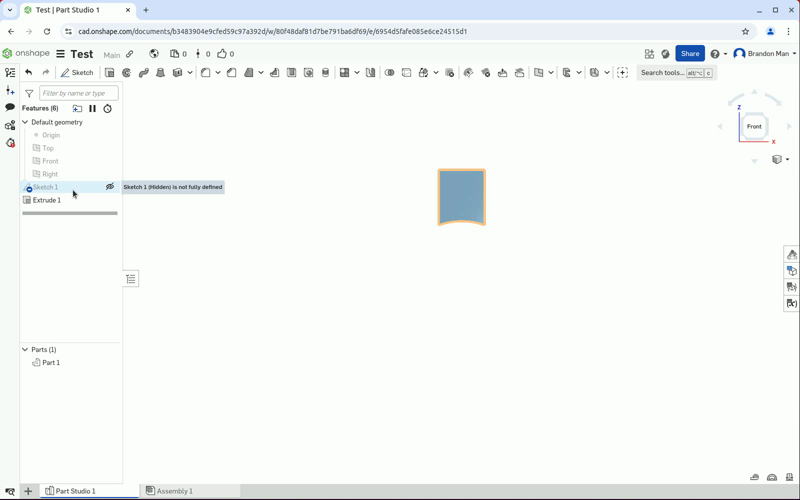
click(73, 189)
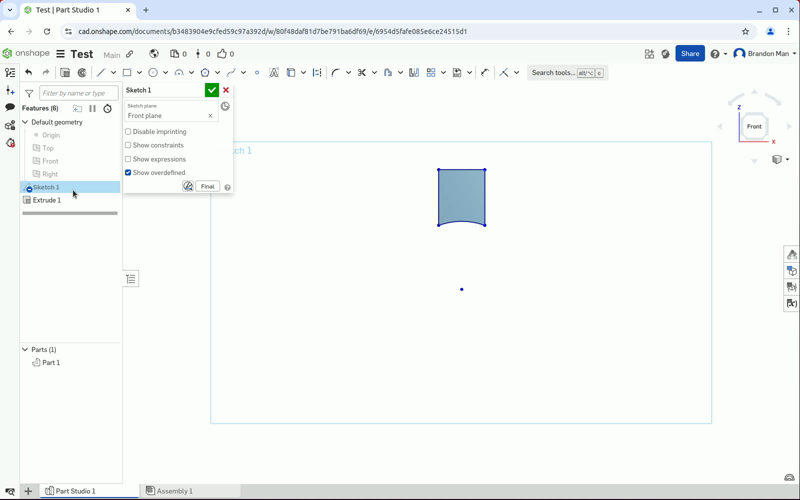
mouse_move(229, 92)
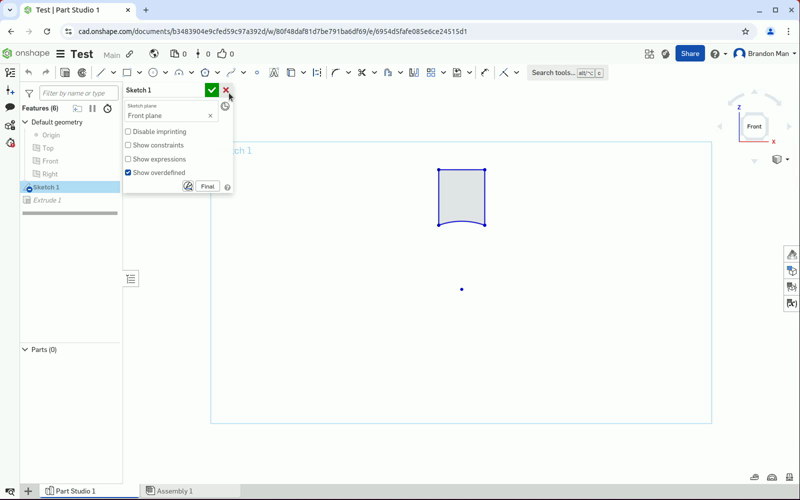
click(229, 92)
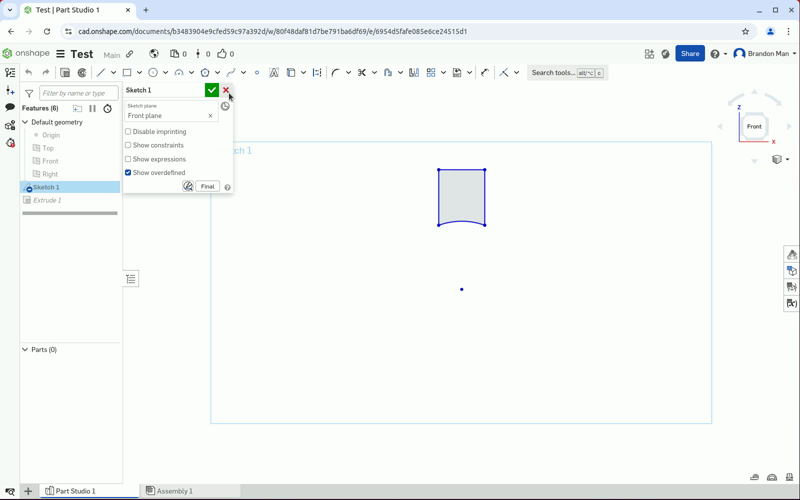
key(shift+s)
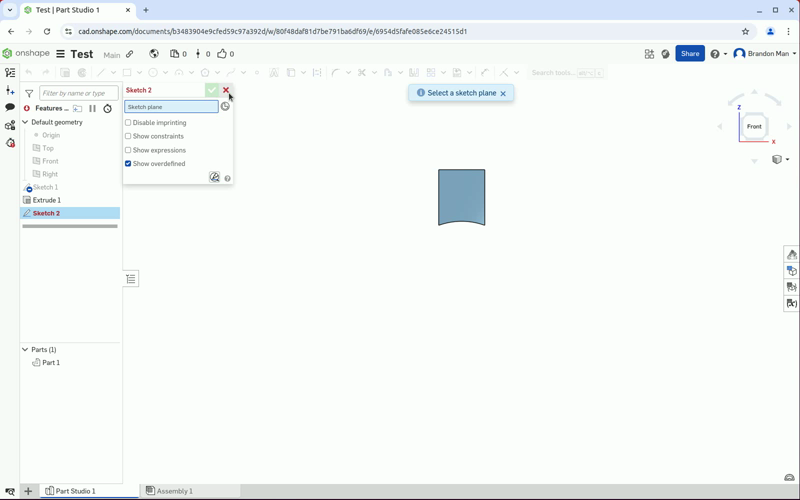
mouse_move(73, 163)
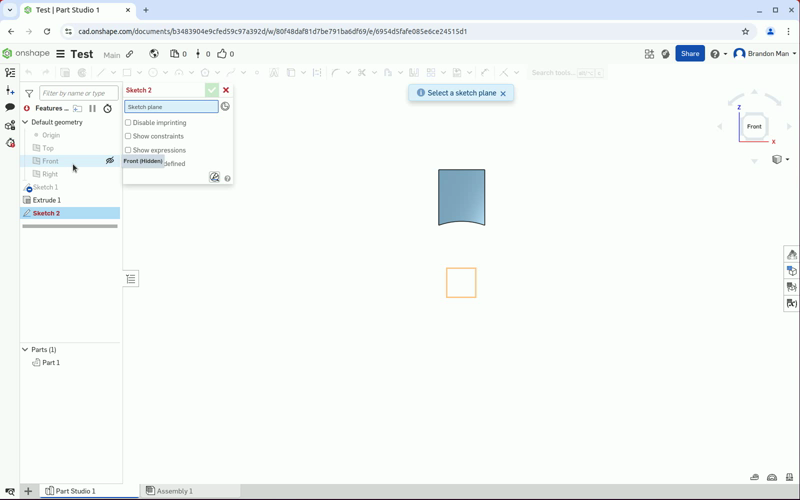
click(73, 163)
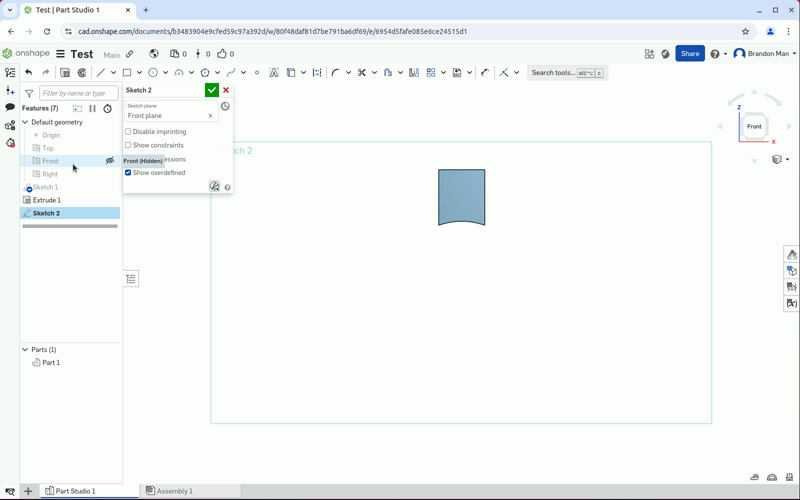
mouse_move(73, 352)
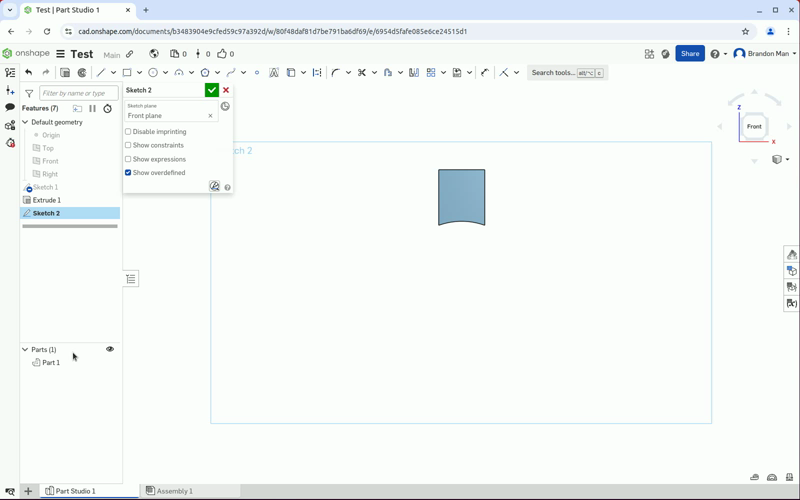
key(y)
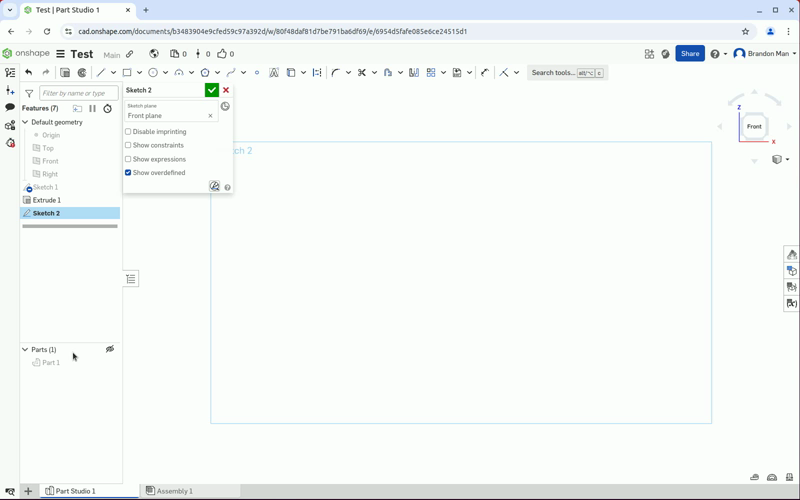
key(l)
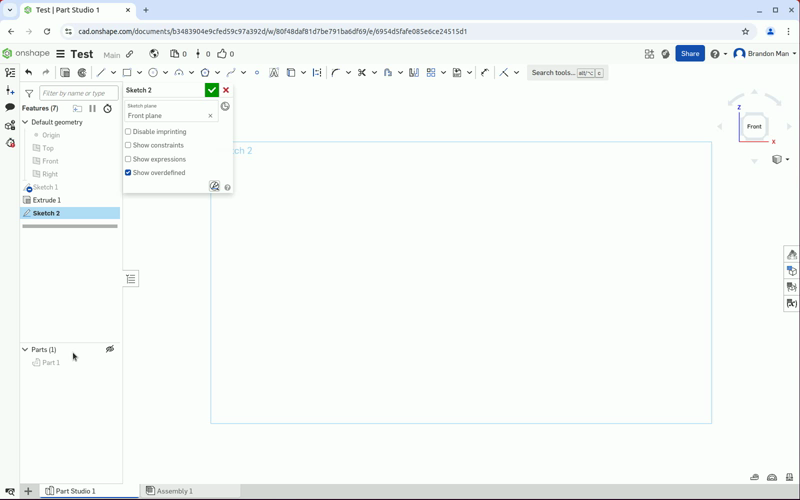
key_down(shift)
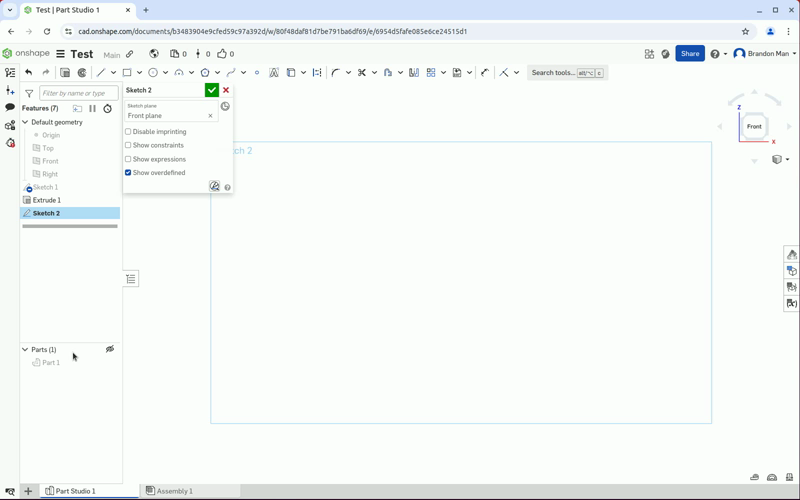
mouse_move(438, 233)
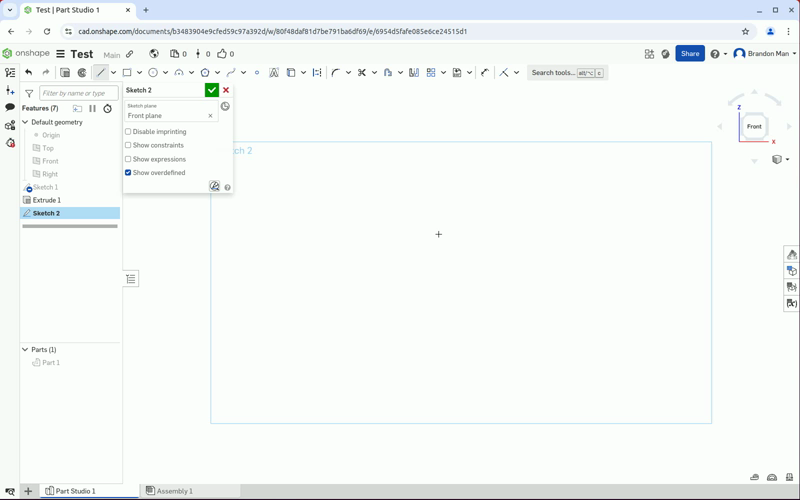
click(438, 233)
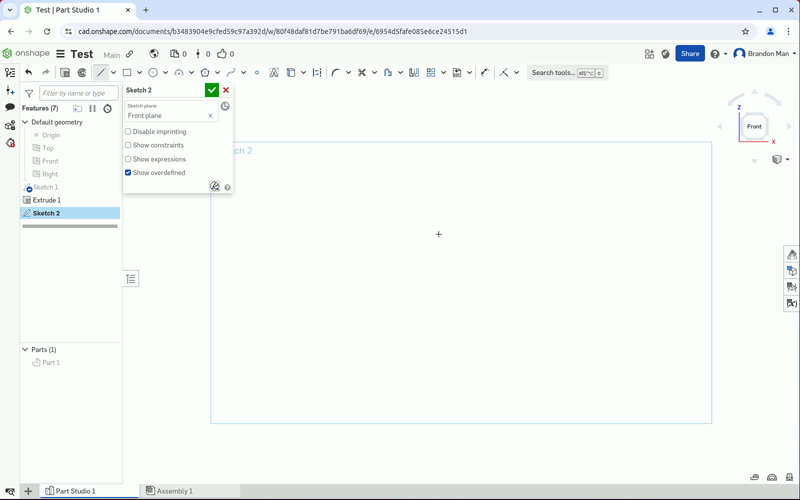
key_up(shift)
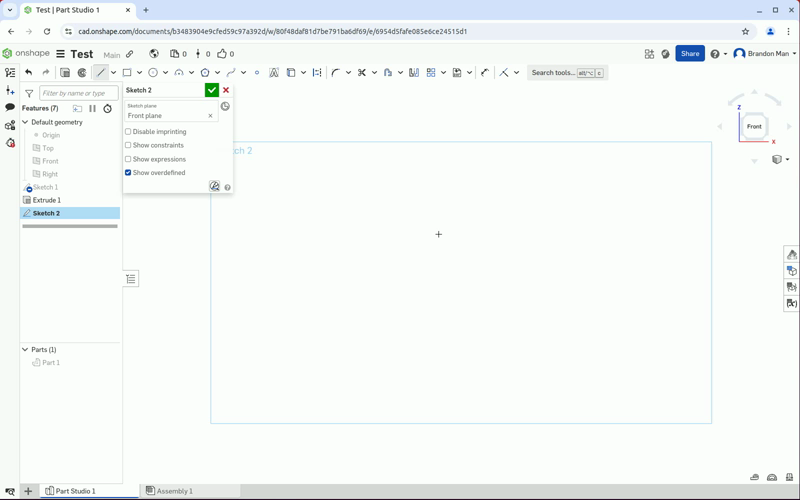
key_down(shift)
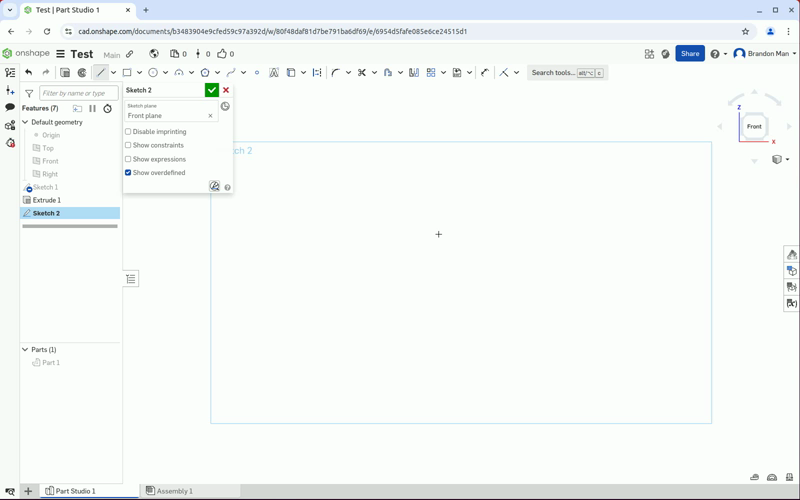
mouse_move(468, 233)
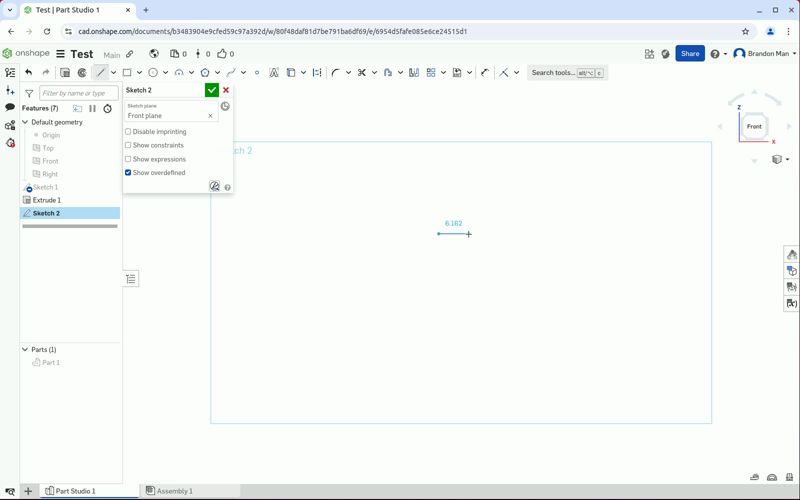
mouse_move(484, 233)
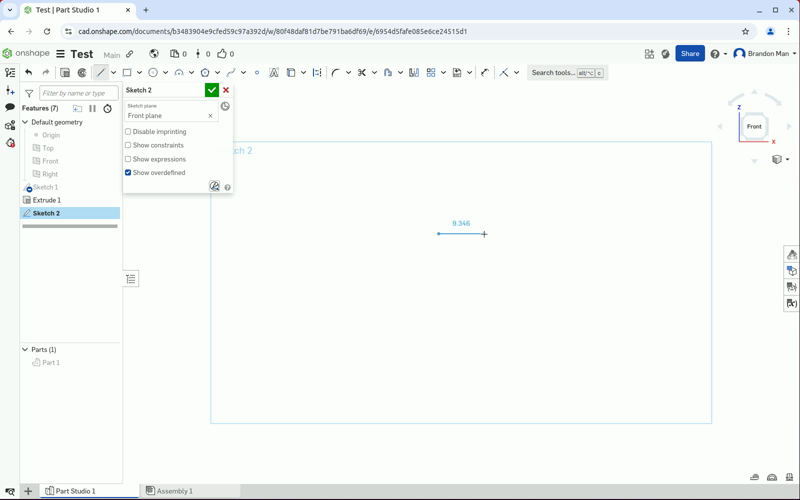
click(484, 233)
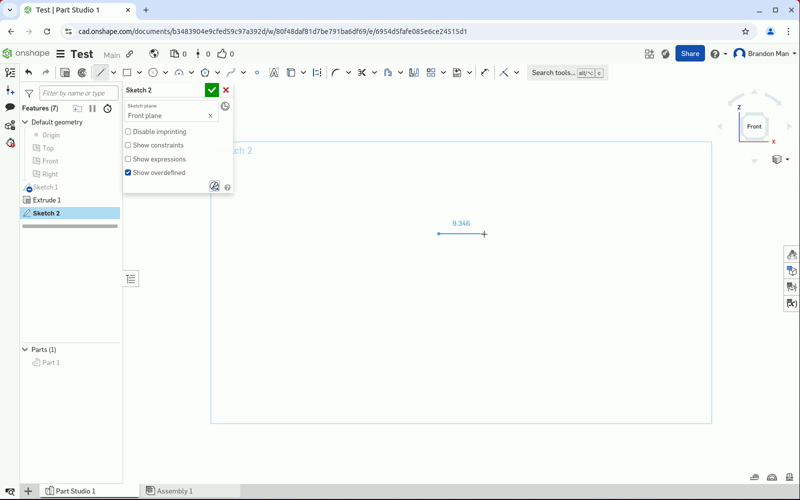
key_up(shift)
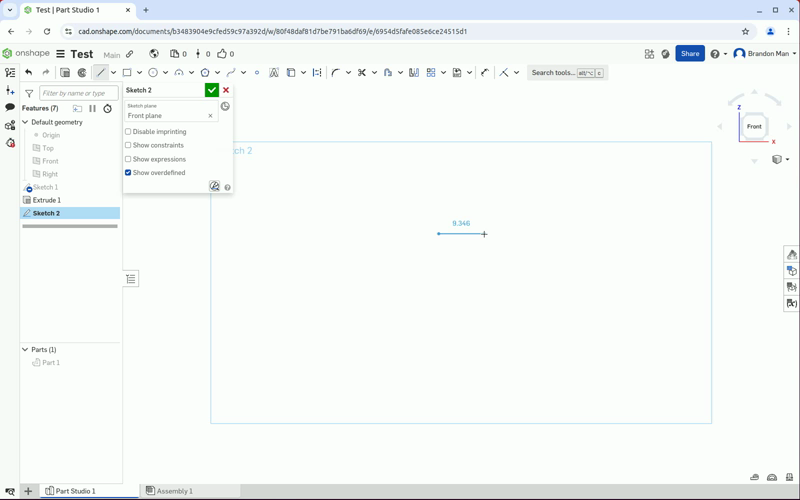
key_down(shift)
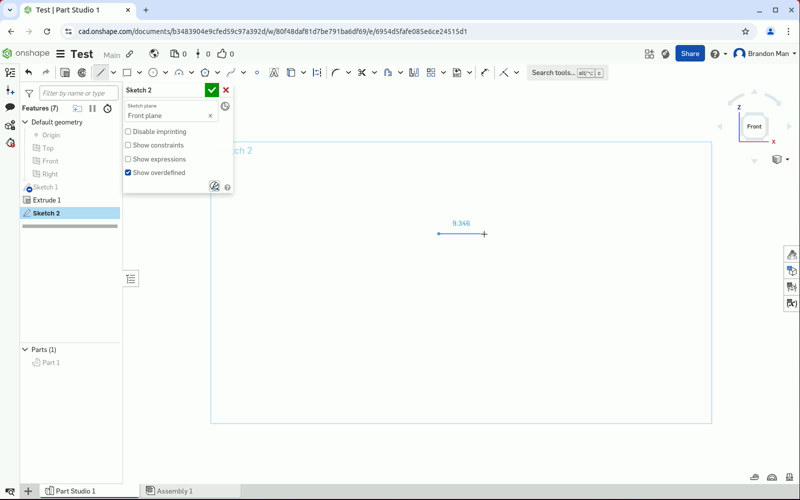
mouse_move(514, 233)
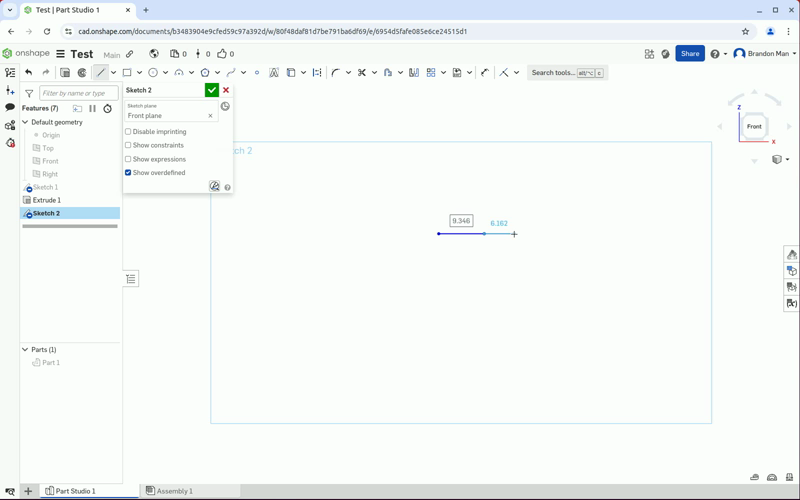
mouse_move(484, 225)
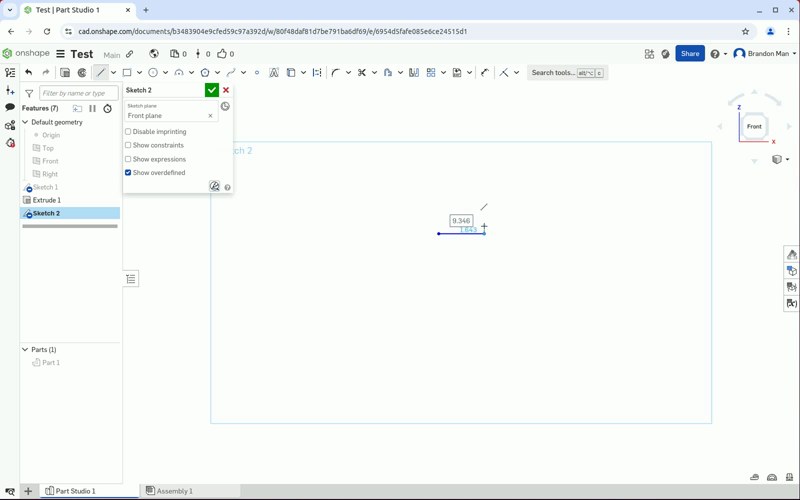
click(484, 225)
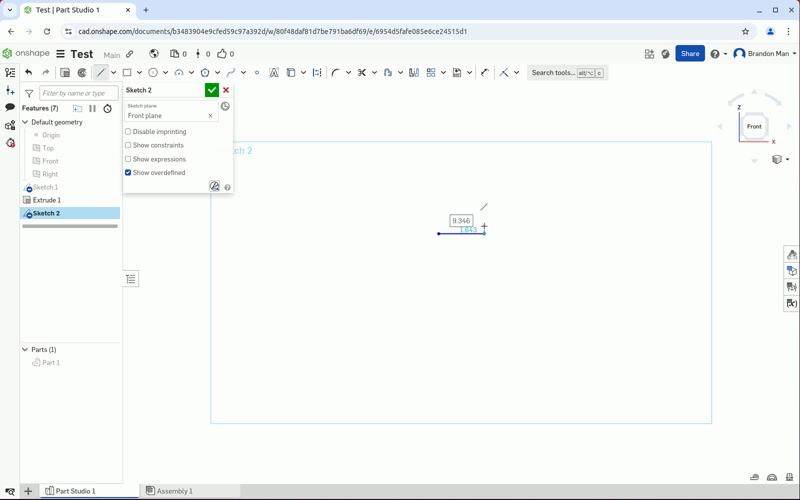
key_up(shift)
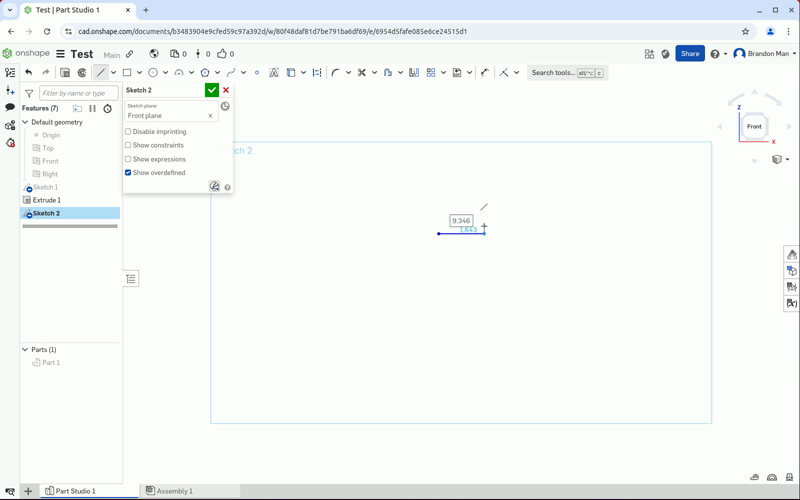
key(esc)
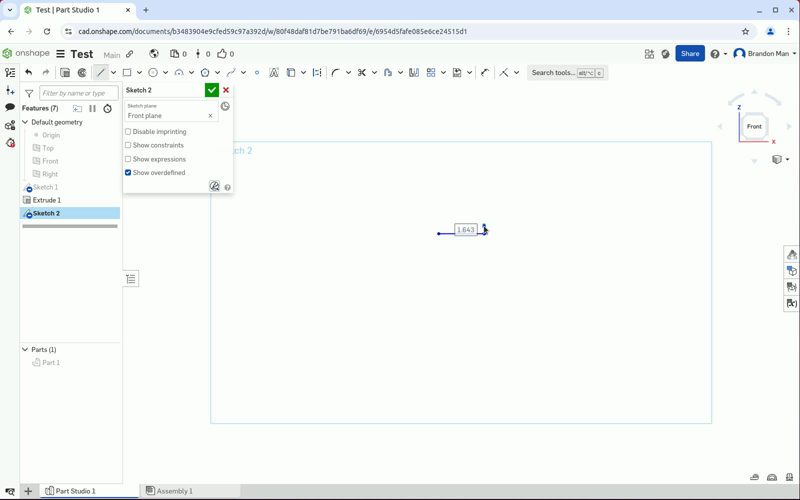
key(a)
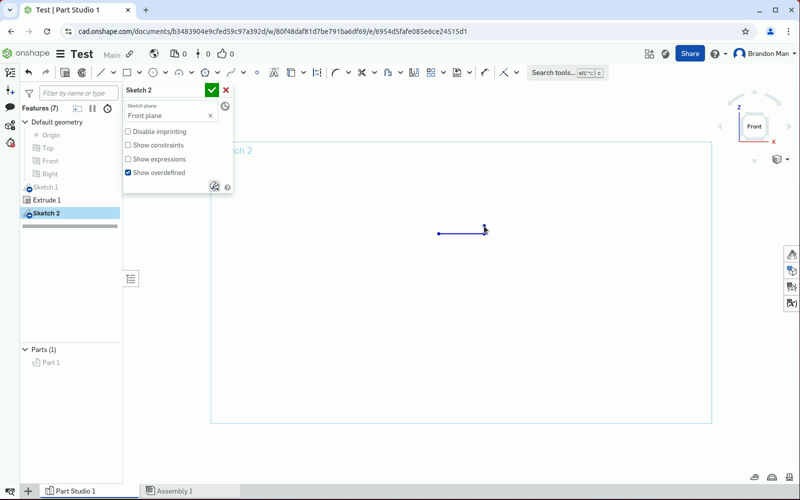
mouse_move(484, 225)
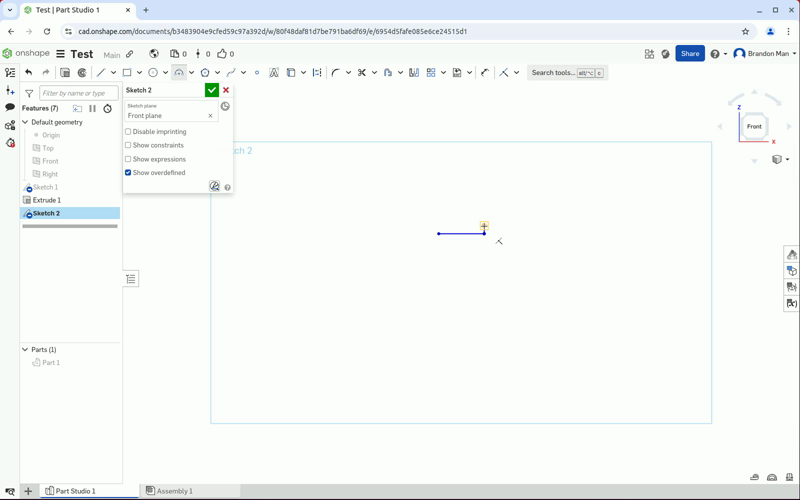
click(484, 225)
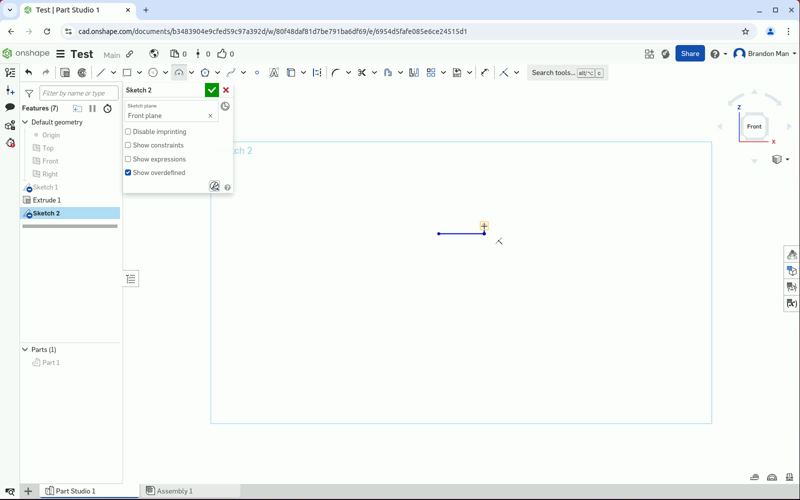
key_down(shift)
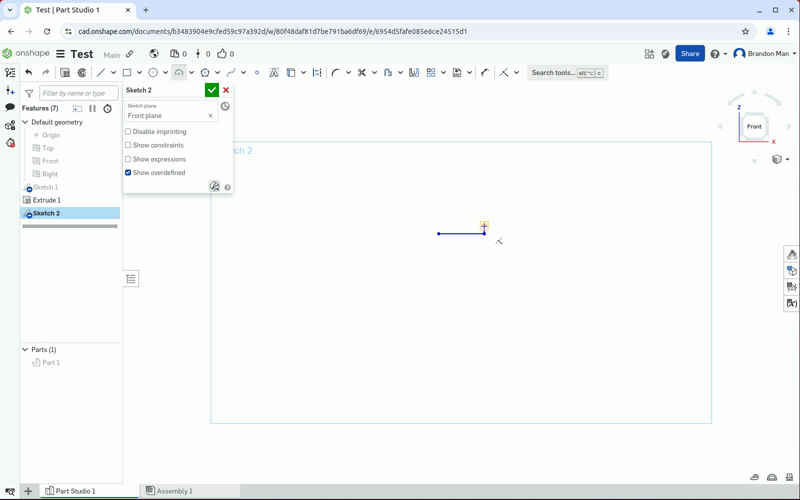
mouse_move(438, 225)
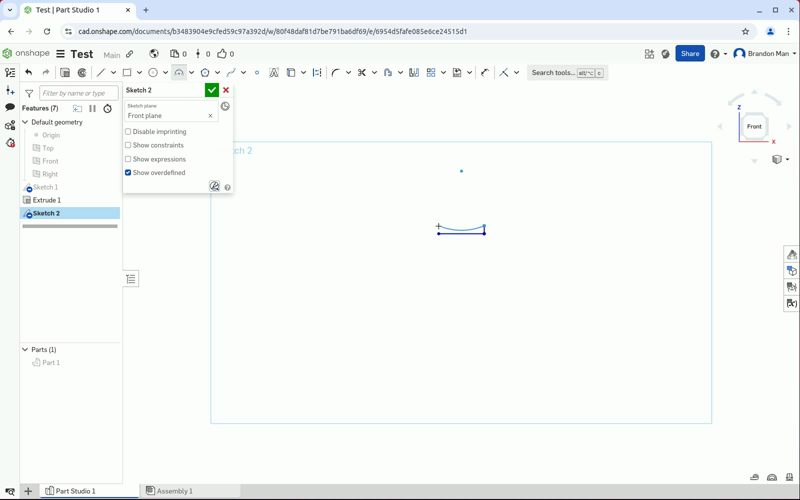
click(438, 225)
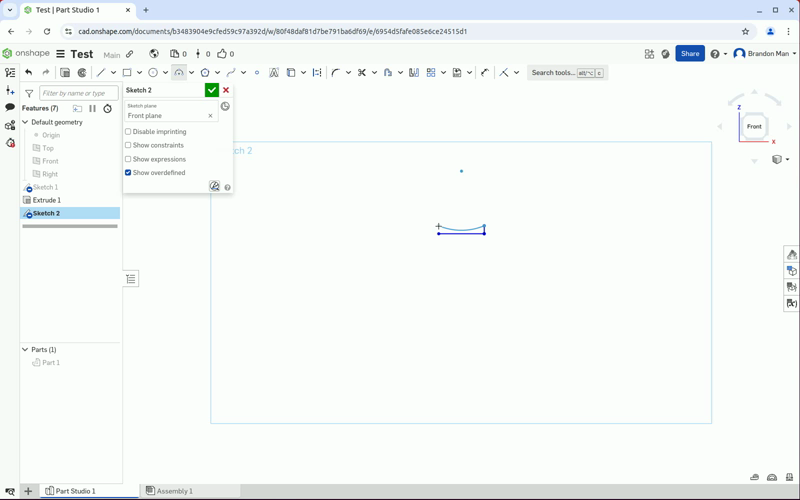
mouse_move(461, 348)
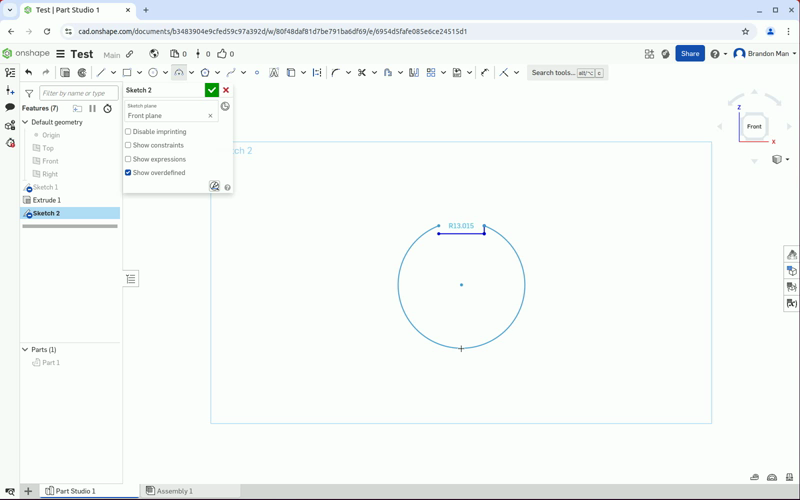
click(461, 348)
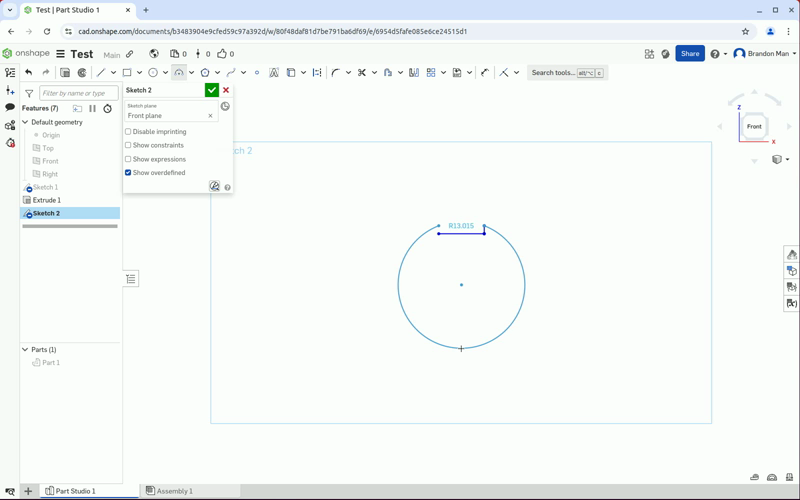
key_up(shift)
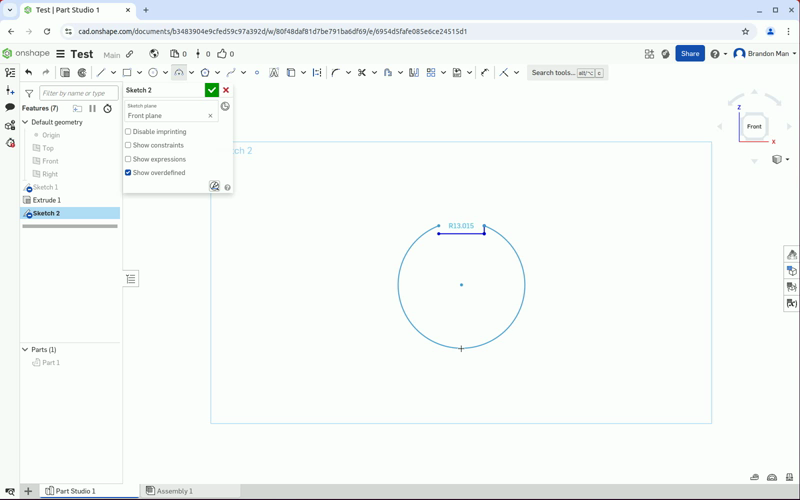
key(esc)
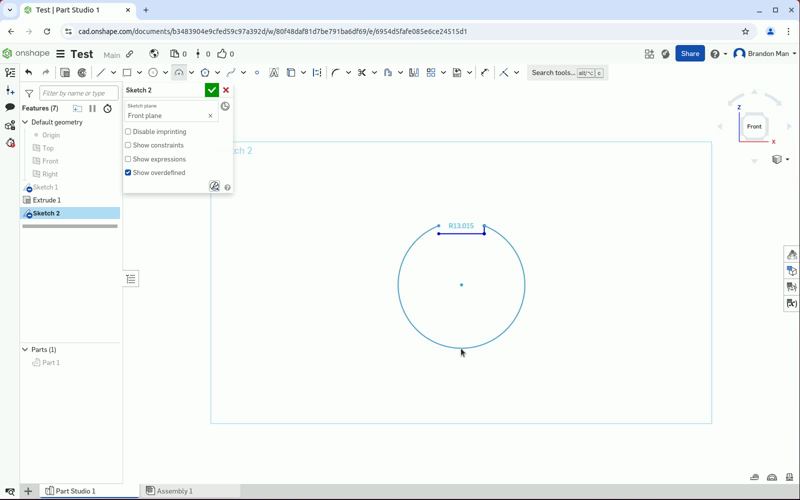
key(l)
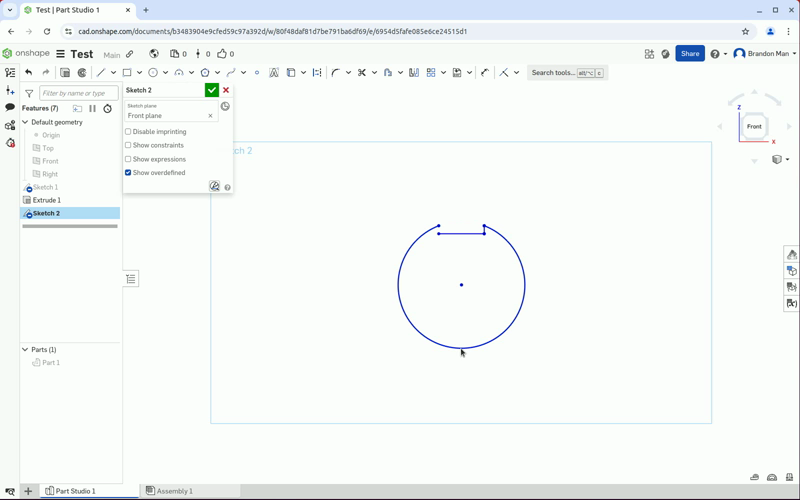
mouse_move(438, 225)
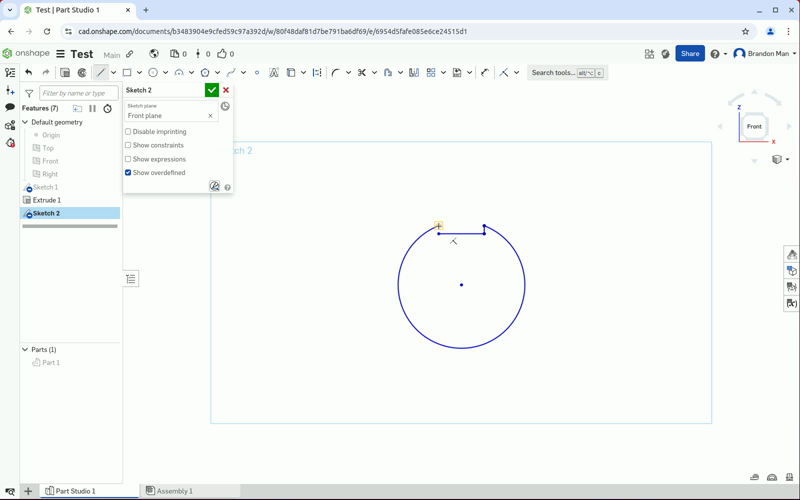
click(438, 225)
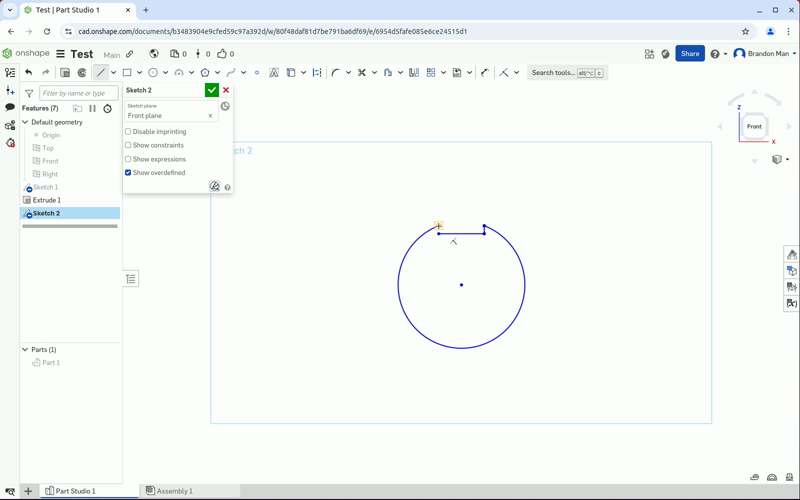
mouse_move(468, 225)
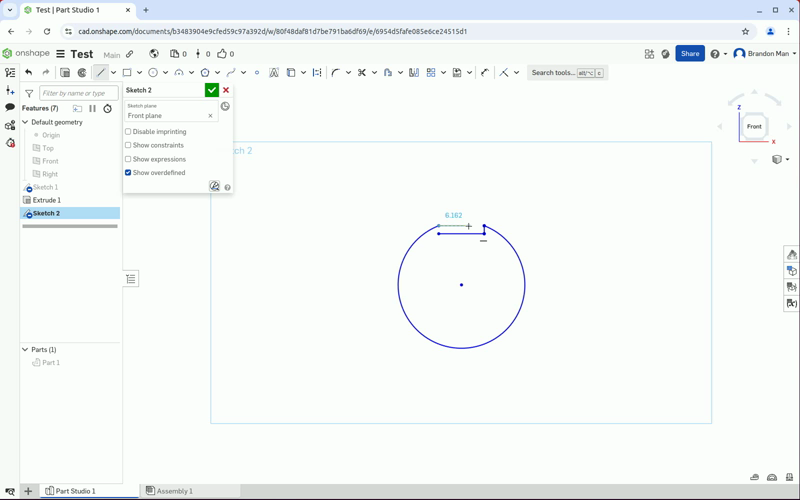
key_down(shift)
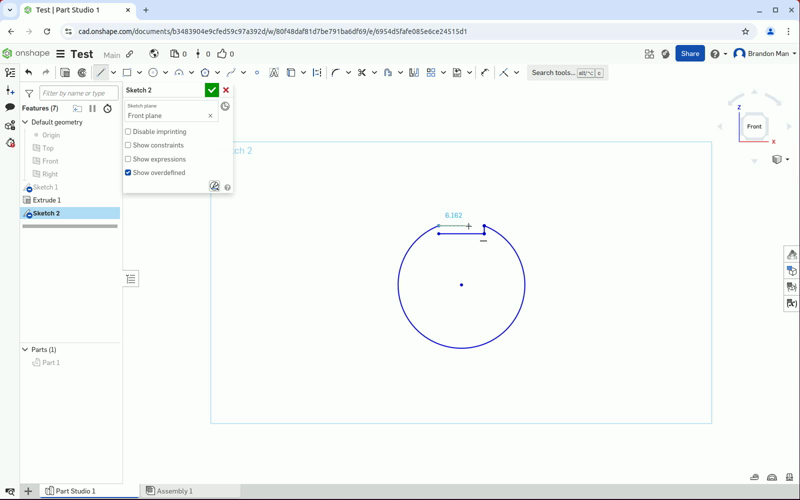
mouse_move(438, 233)
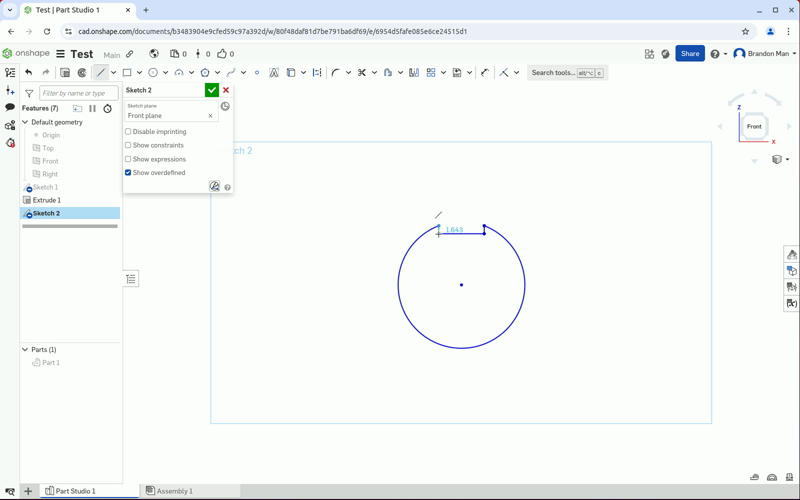
key_up(shift)
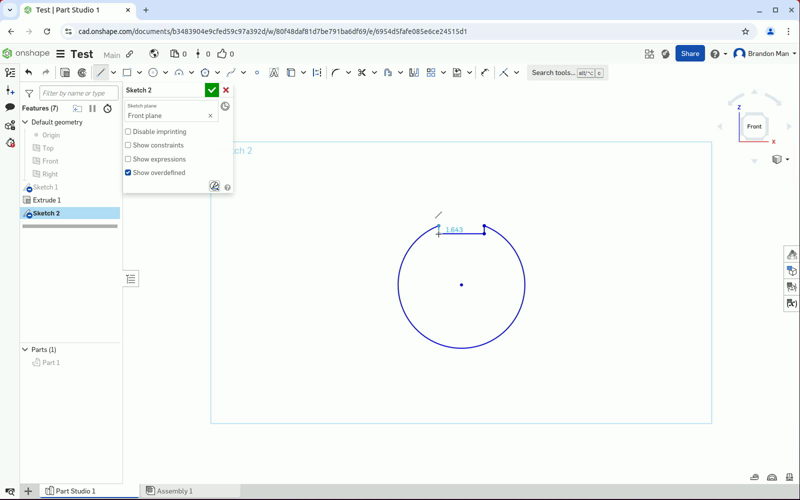
click(438, 233)
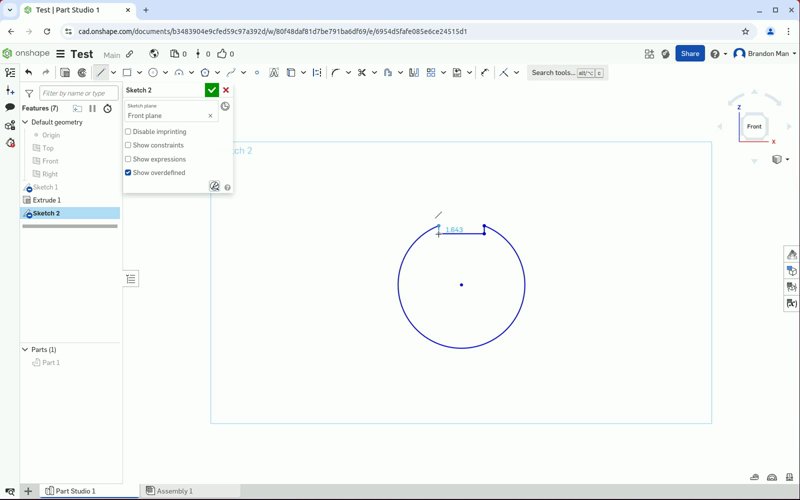
key(esc)
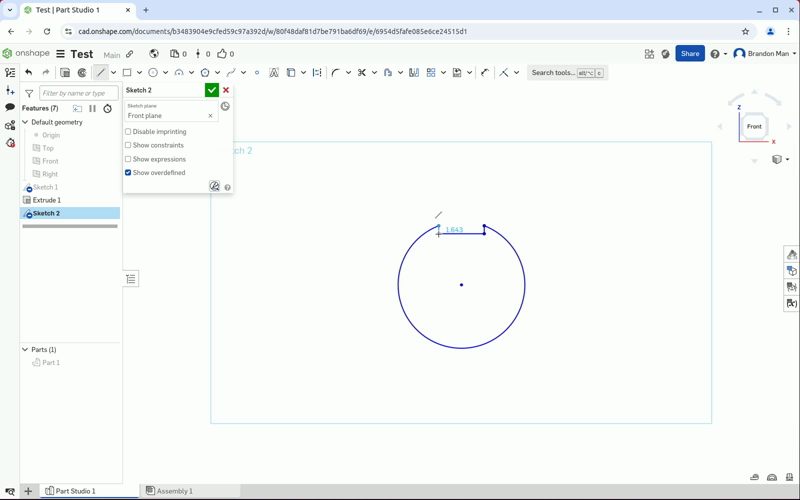
key(c)
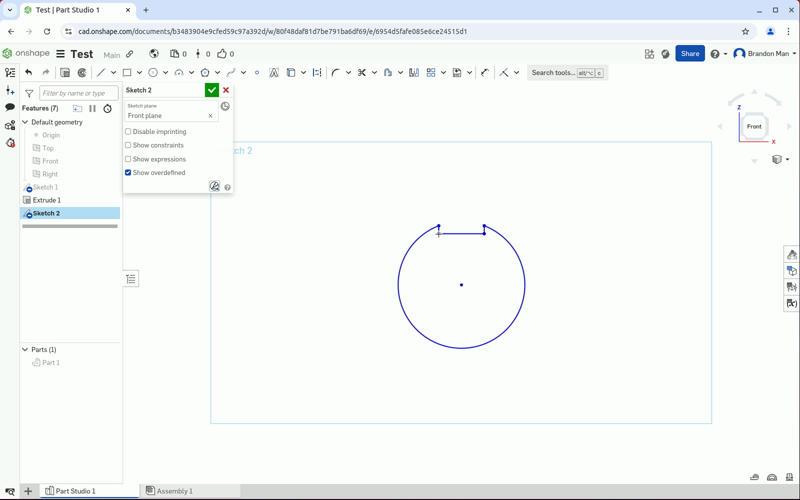
key_down(shift)
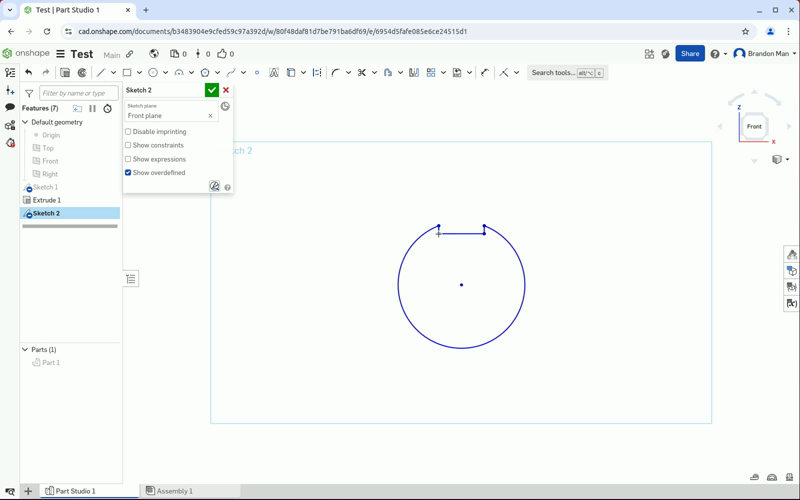
mouse_move(460, 282)
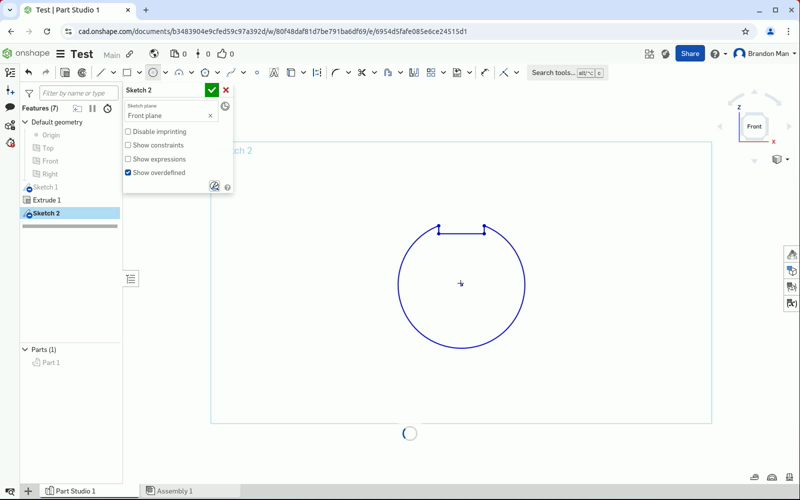
scroll(6)
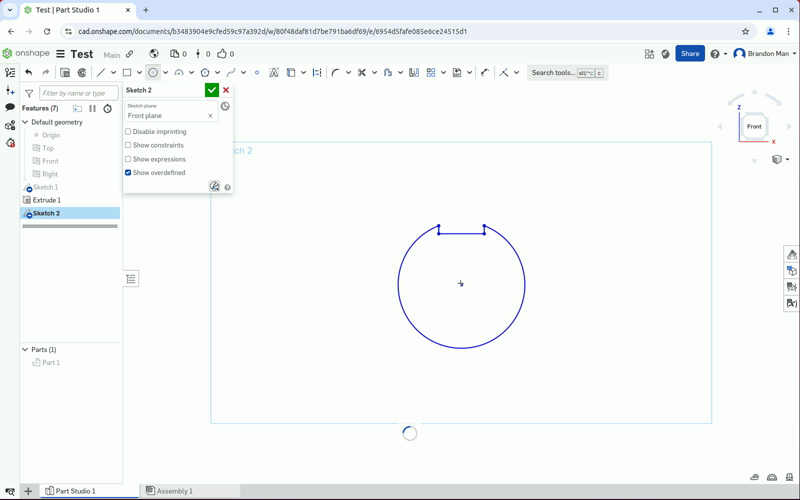
scroll(6)
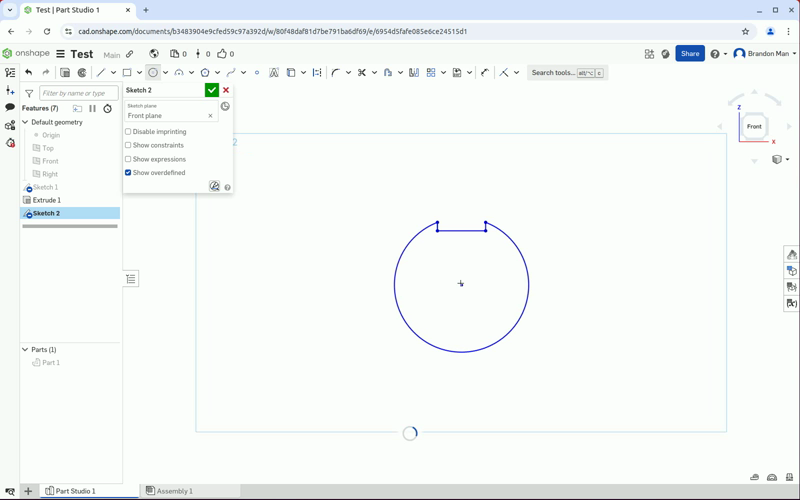
scroll(6)
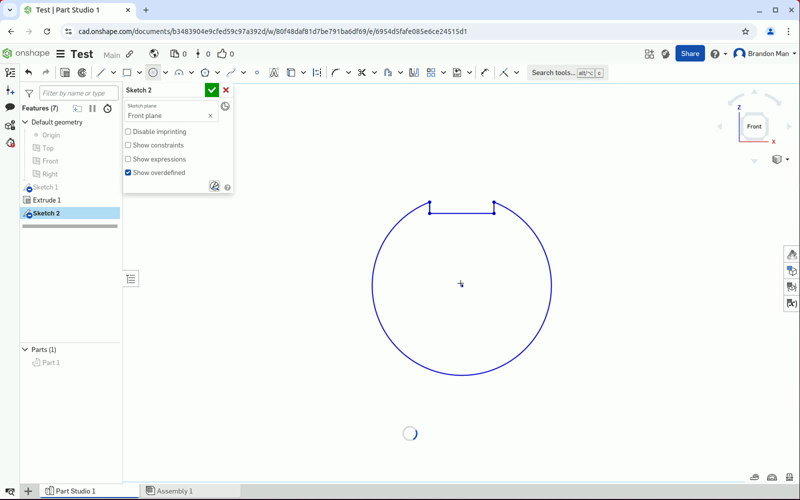
scroll(6)
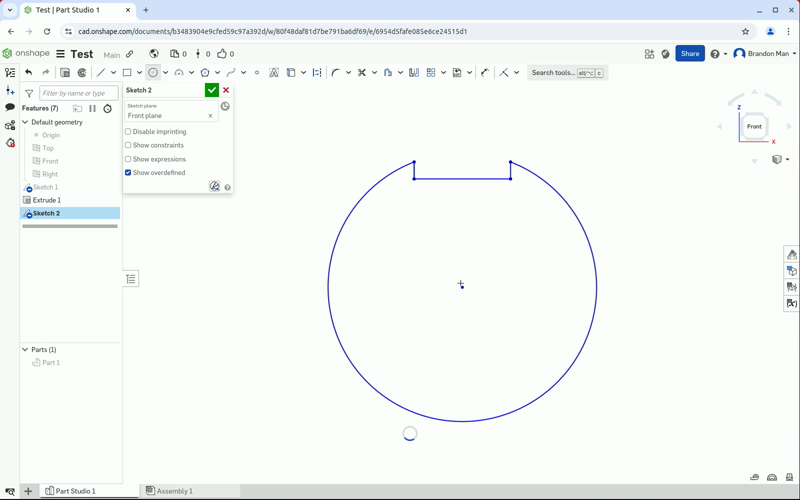
scroll(6)
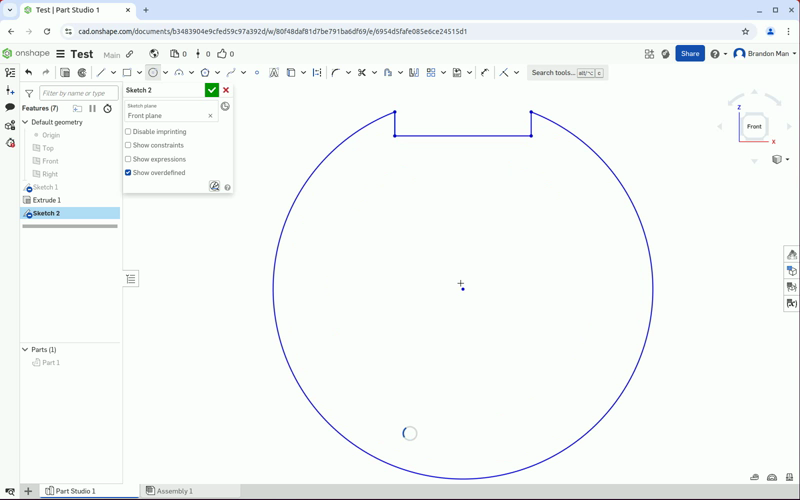
scroll(6)
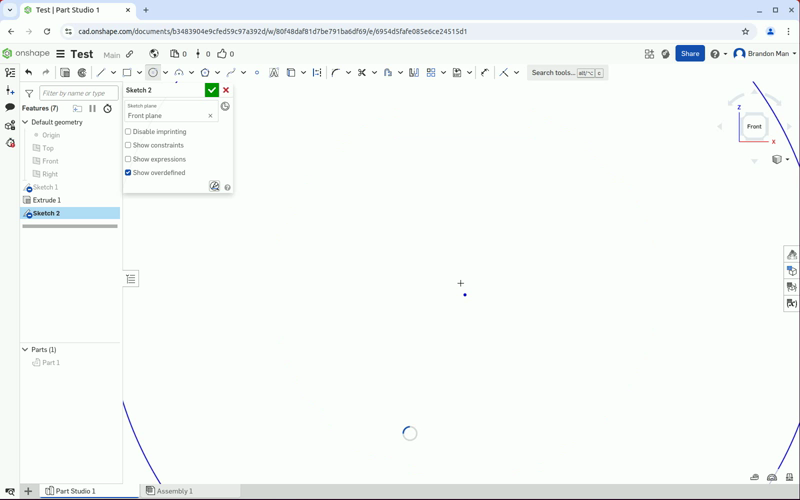
scroll(6)
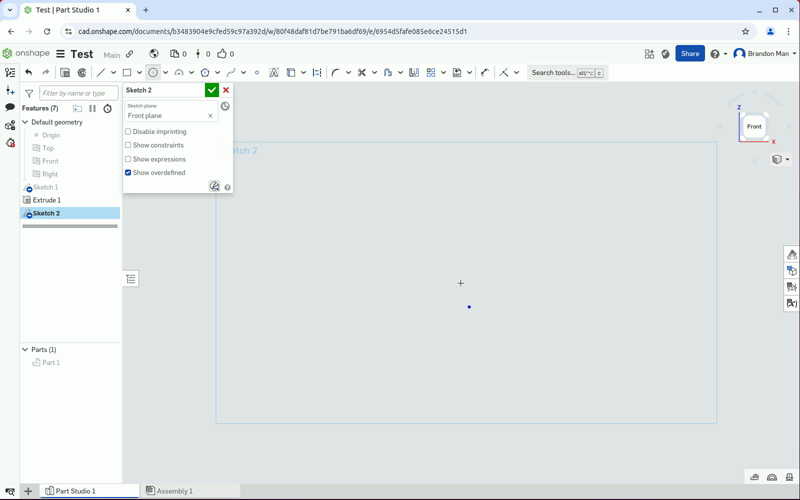
click(460, 282)
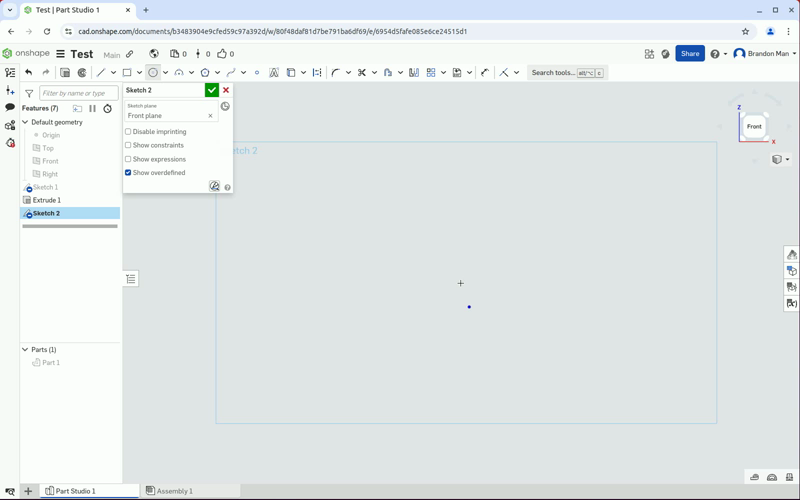
scroll(-6)
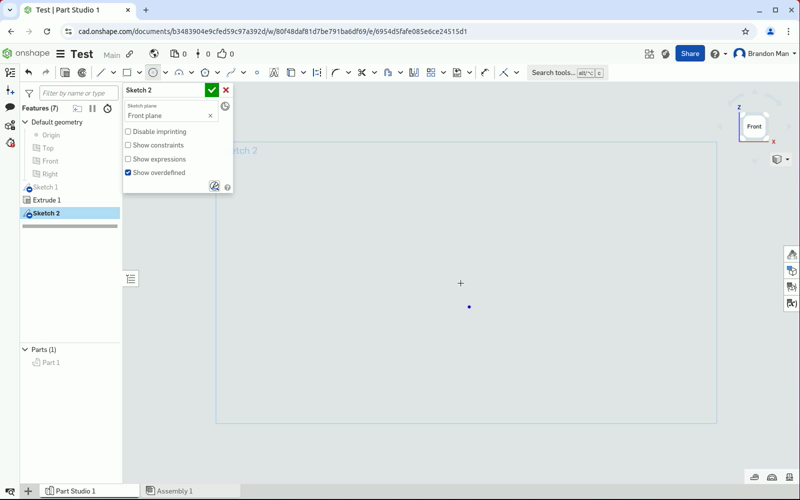
scroll(-6)
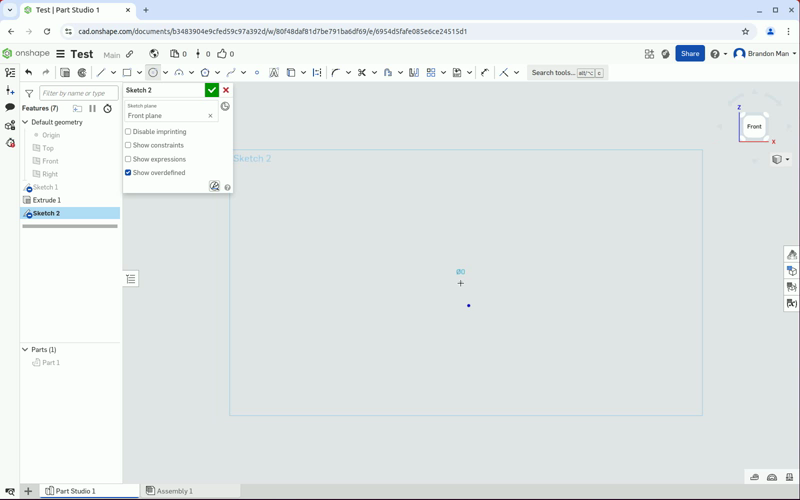
scroll(-6)
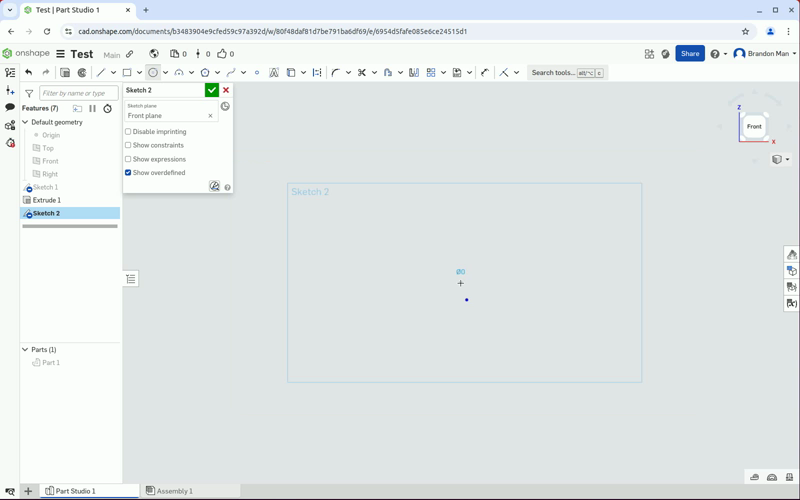
scroll(-6)
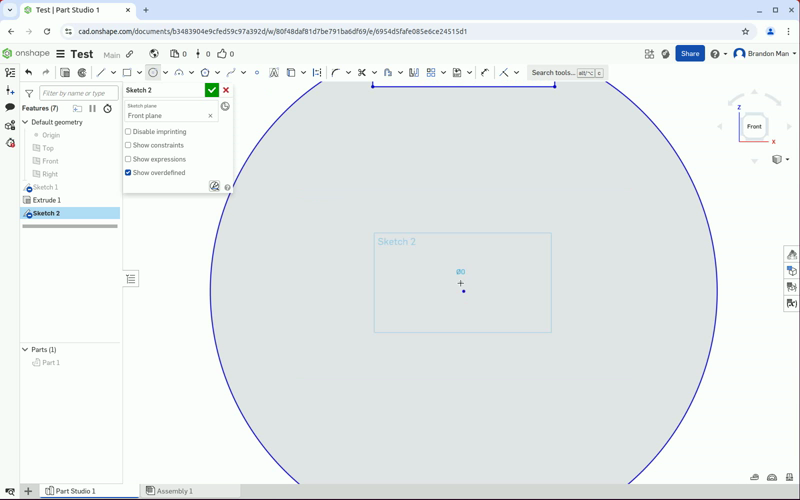
scroll(-6)
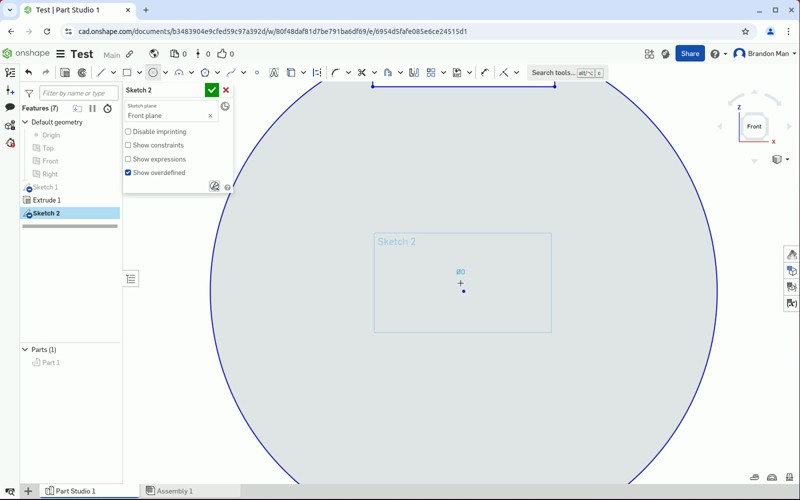
scroll(-6)
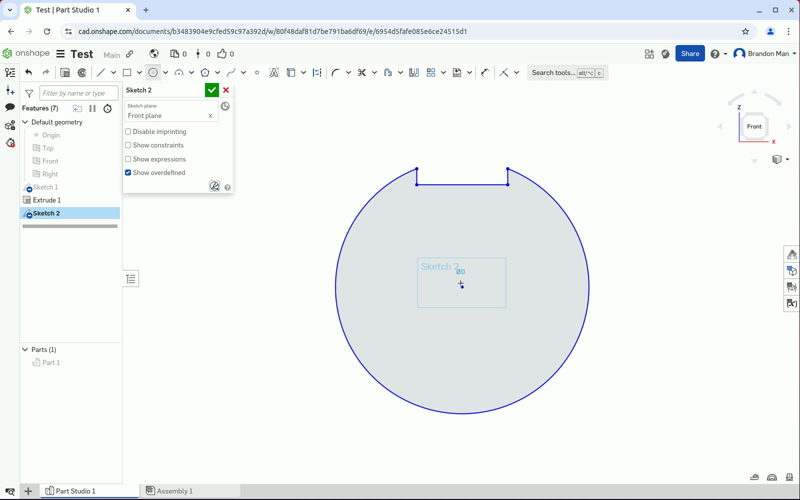
scroll(-6)
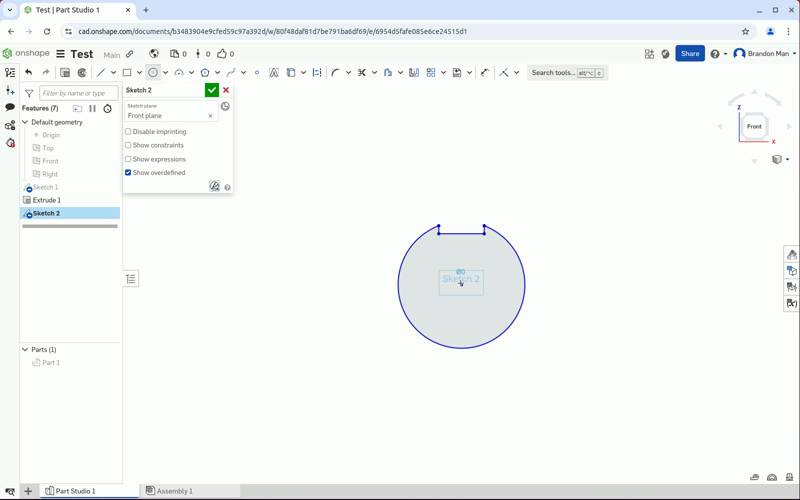
key_up(shift)
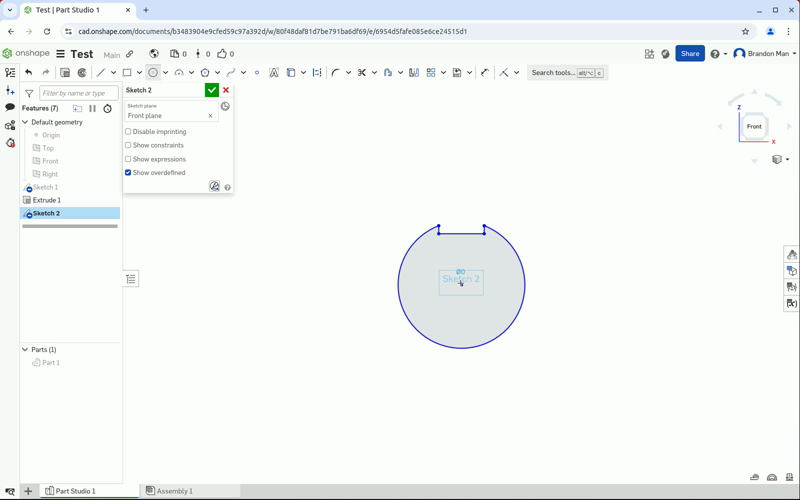
mouse_move(489, 282)
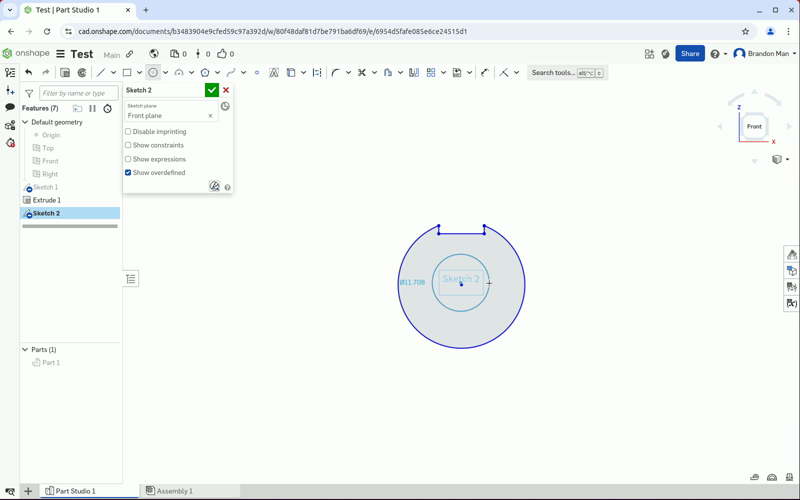
click(489, 282)
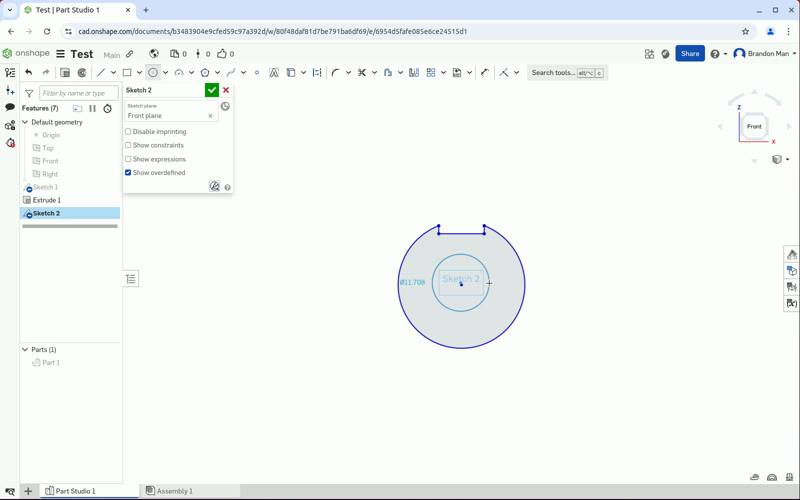
key(esc)
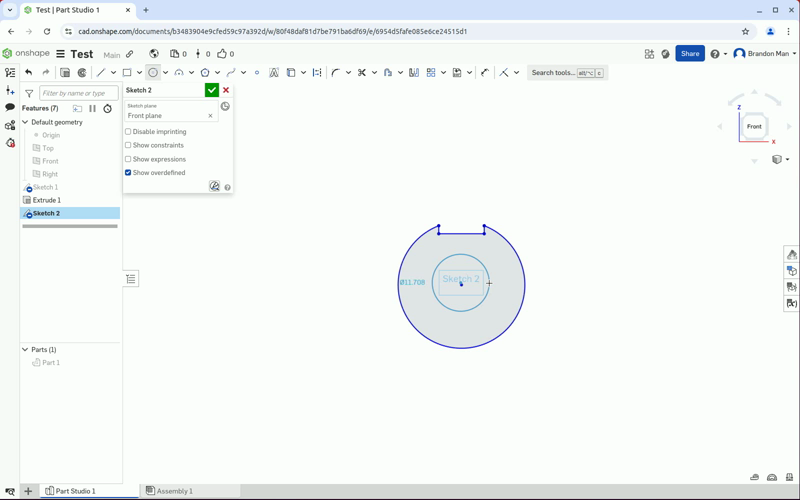
mouse_move(436, 331)
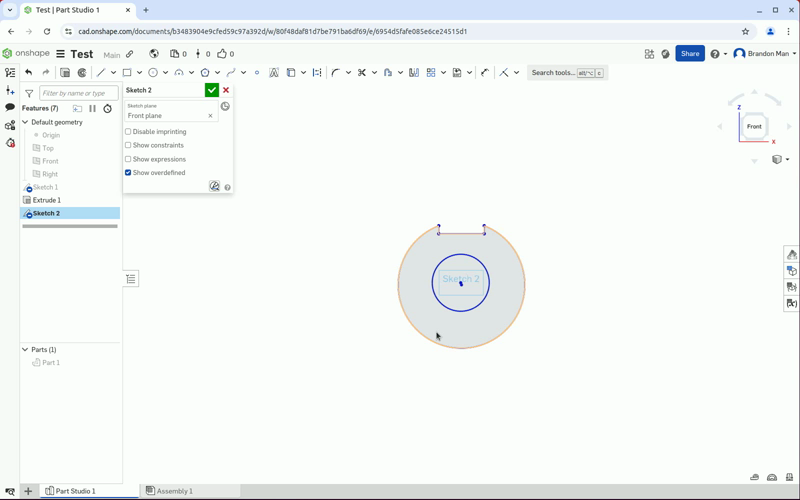
click(436, 331)
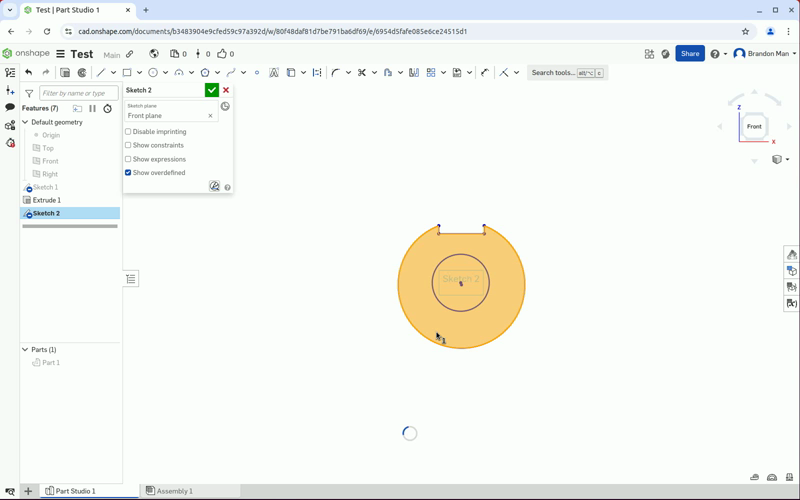
mouse_move(73, 352)
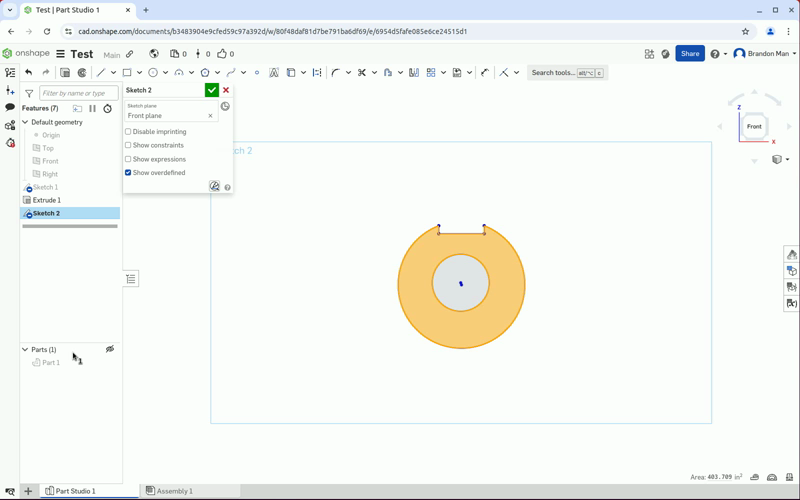
key(shift+y)
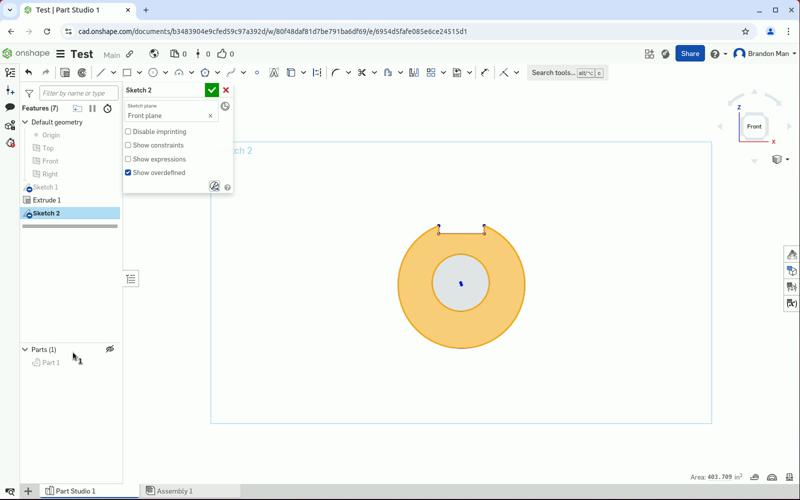
key(shift+e)
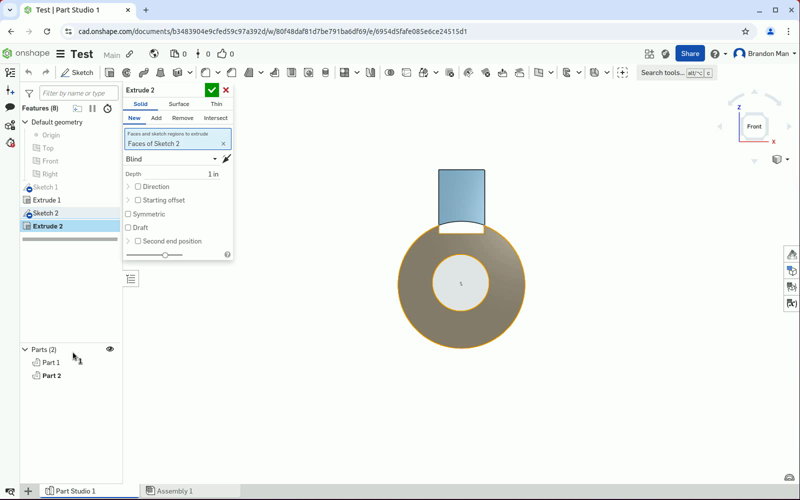
mouse_move(143, 106)
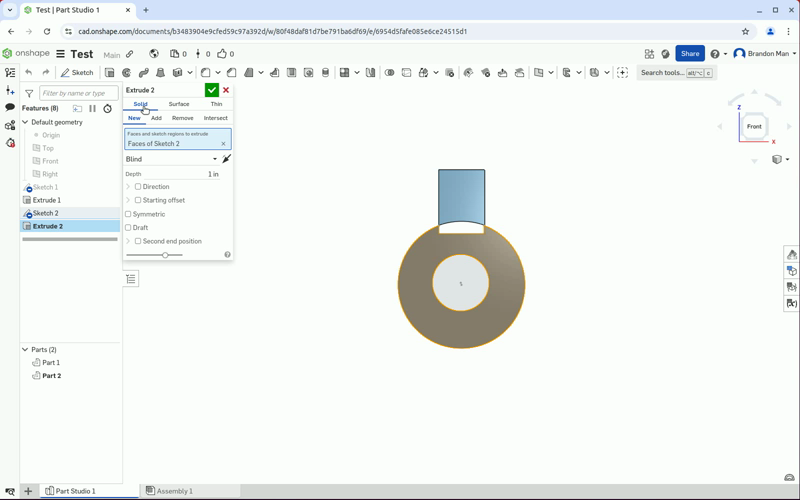
click(143, 106)
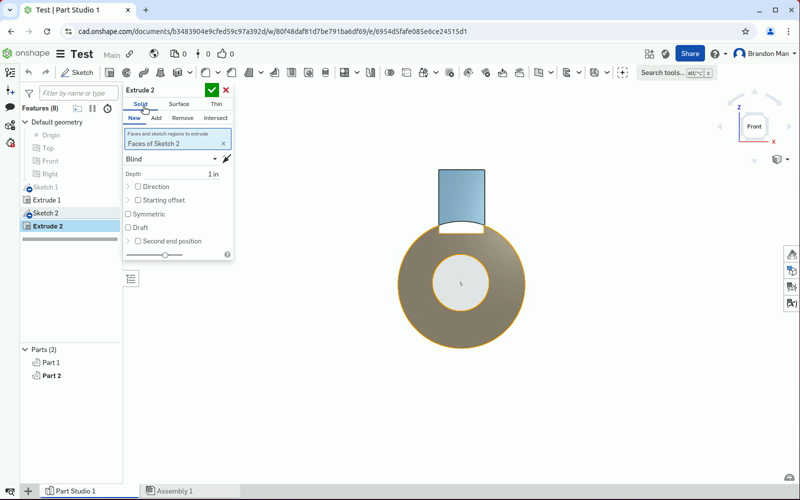
mouse_move(137, 120)
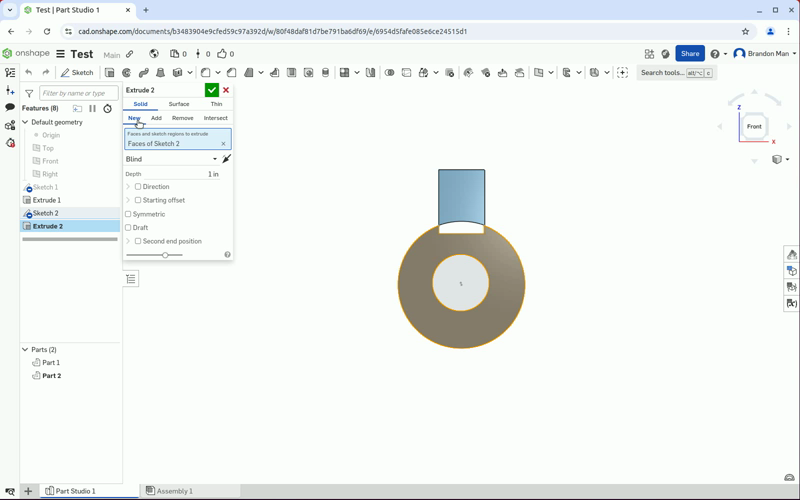
click(137, 120)
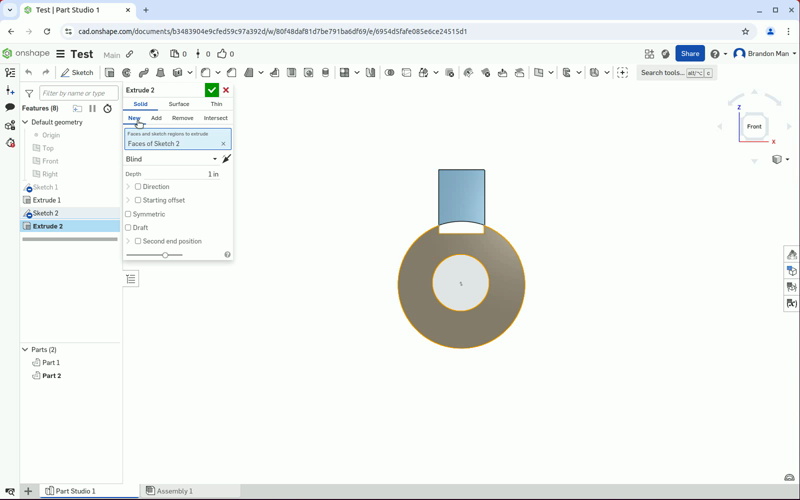
key(tab, 4)
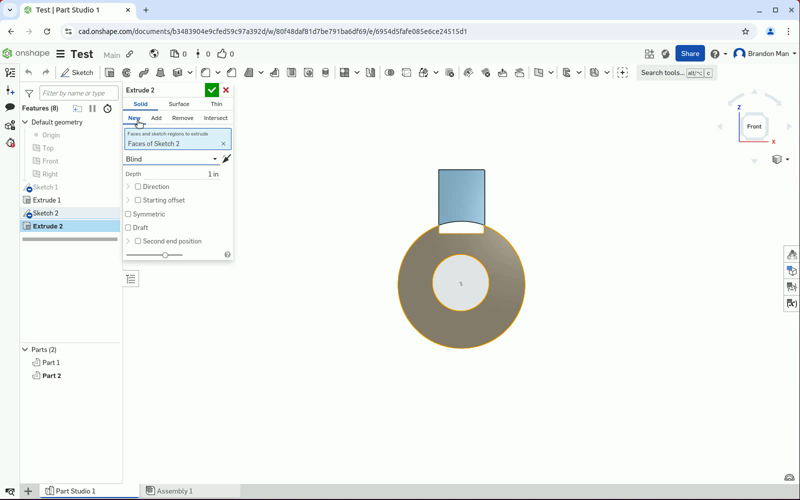
text(6.258)
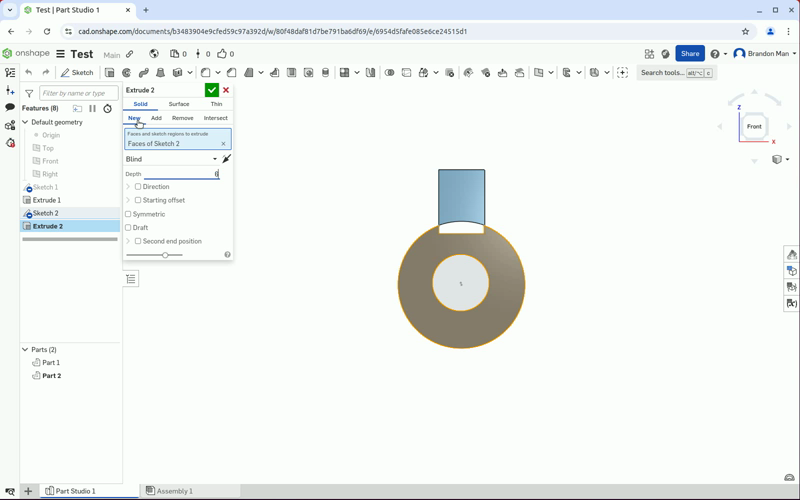
key(enter)
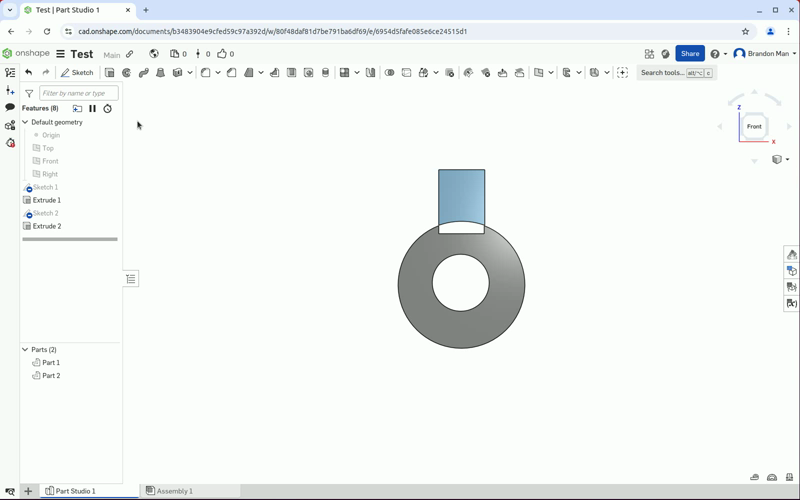
key(shift+h)
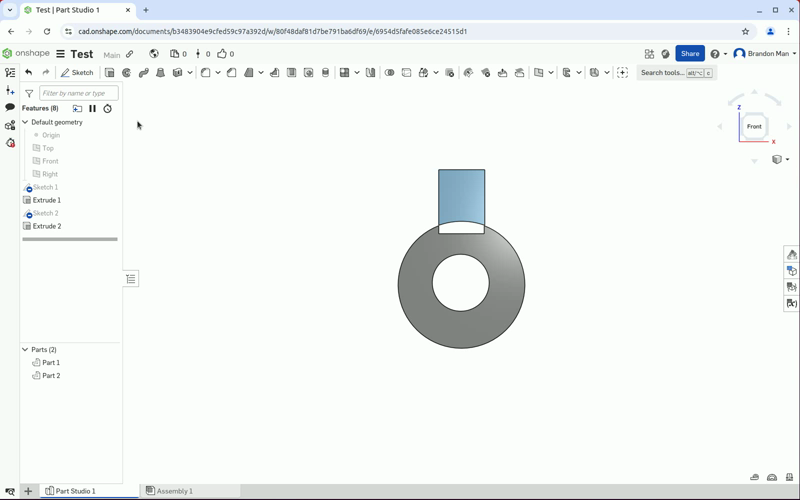
key(shift+h)
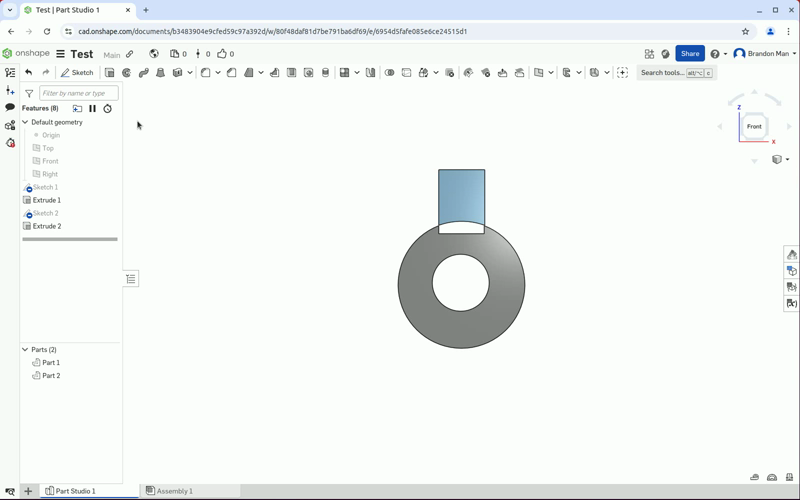
mouse_move(73, 189)
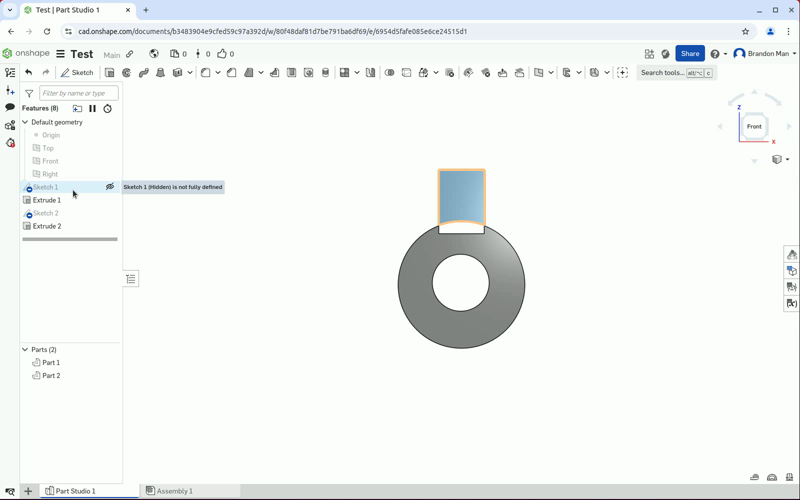
click(73, 189)
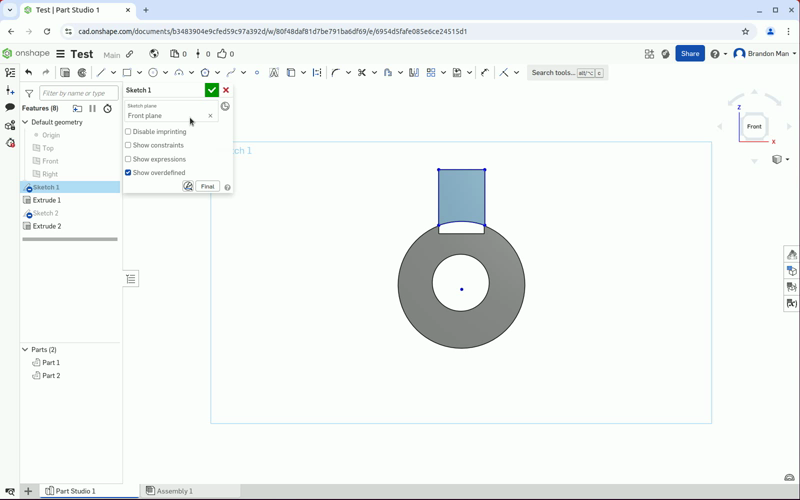
mouse_move(229, 92)
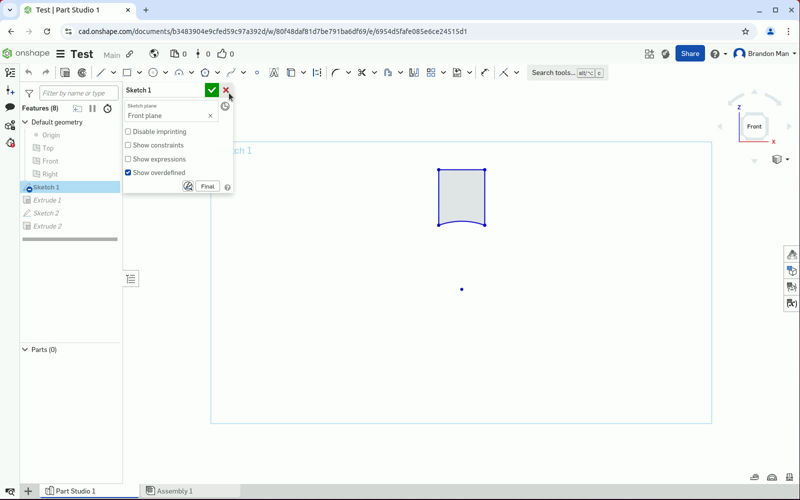
click(229, 92)
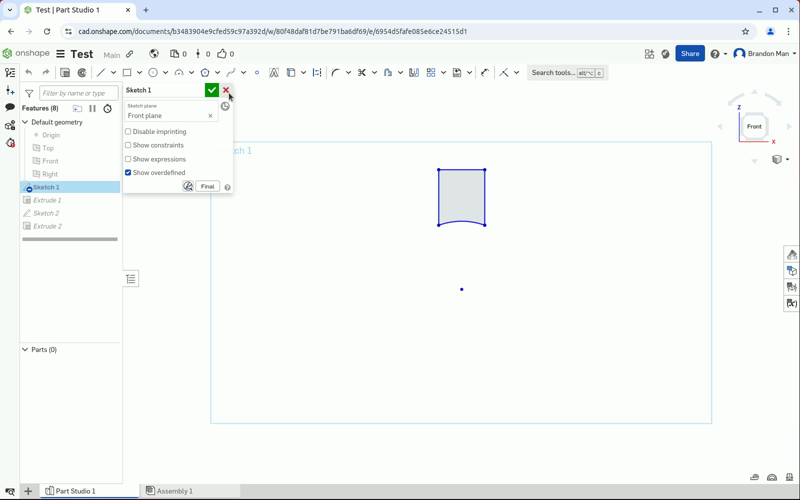
key(shift+s)
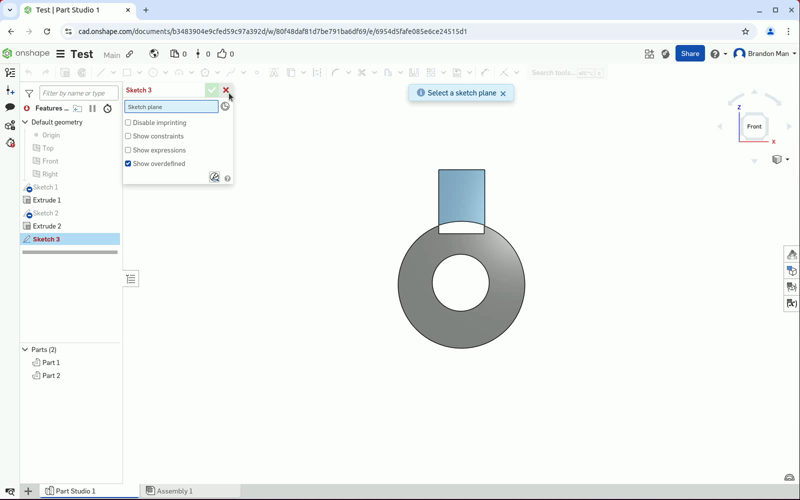
mouse_move(73, 163)
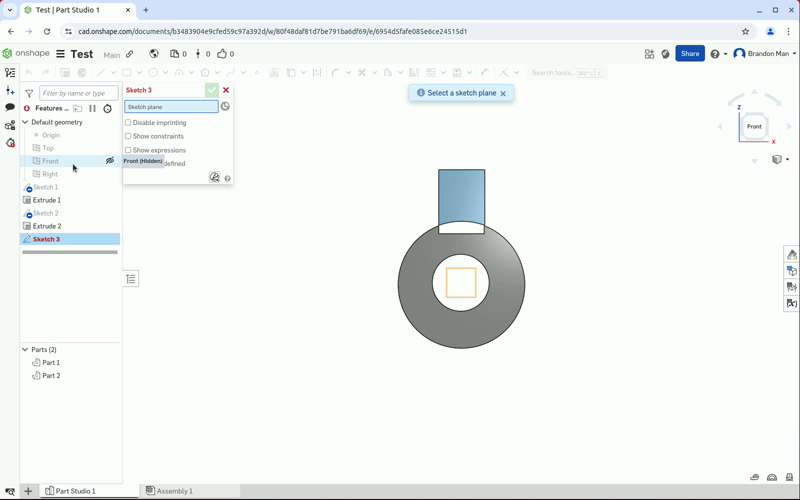
click(73, 163)
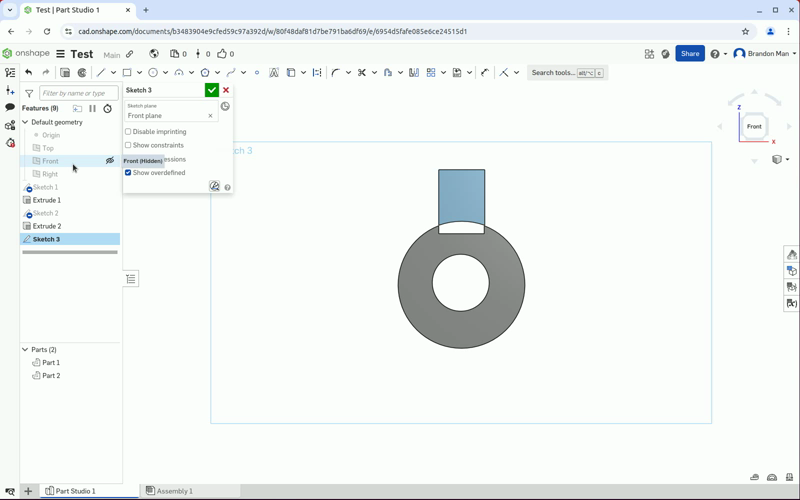
mouse_move(73, 352)
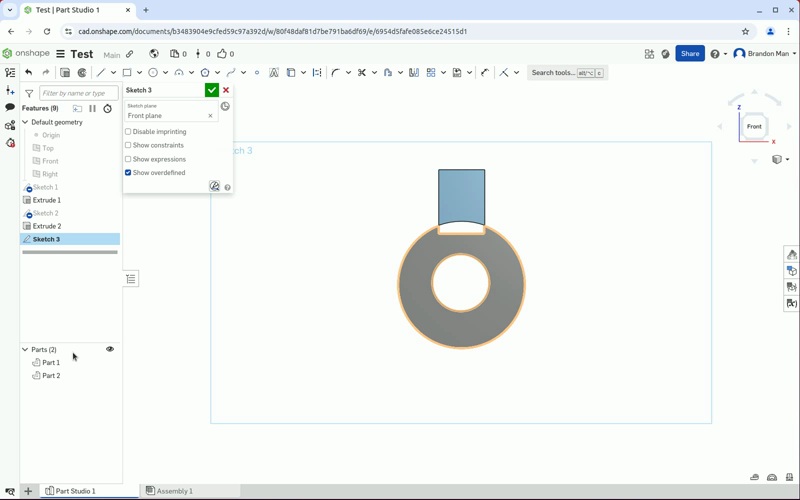
key(y)
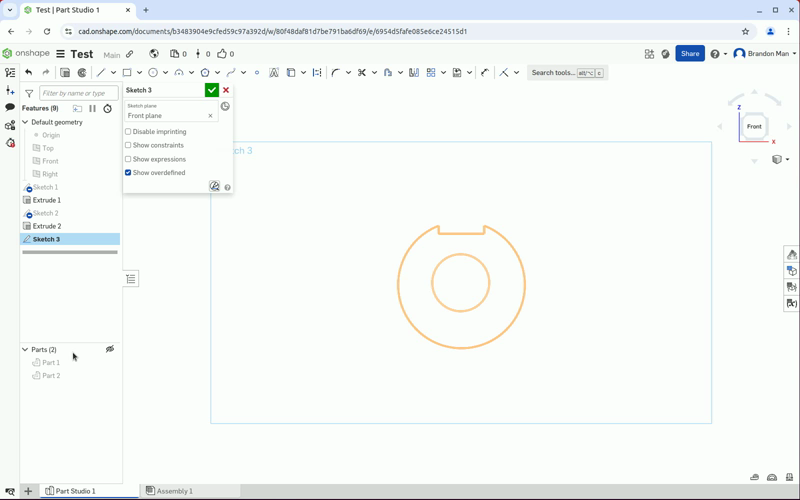
key(l)
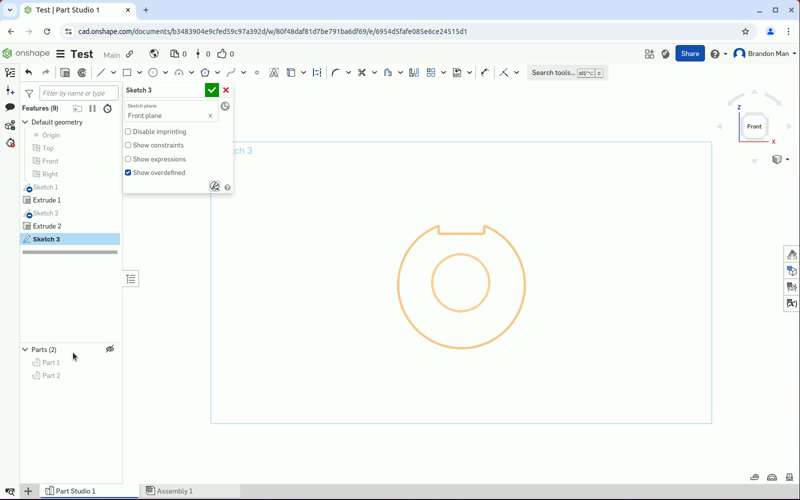
key_down(shift)
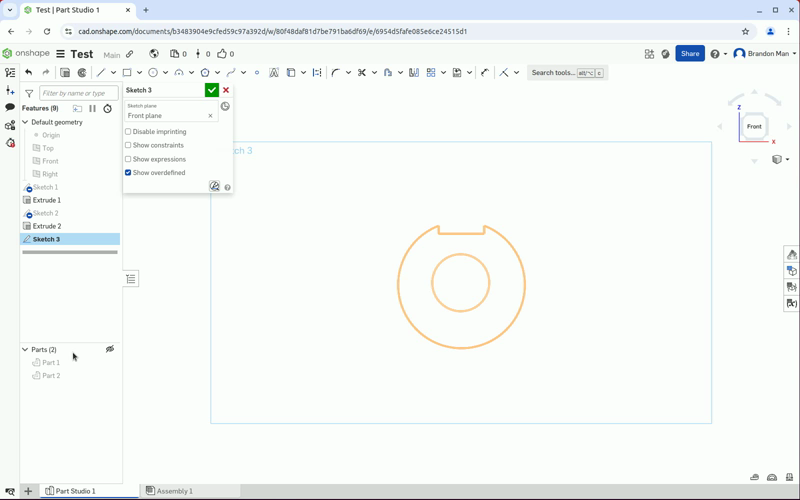
mouse_move(438, 233)
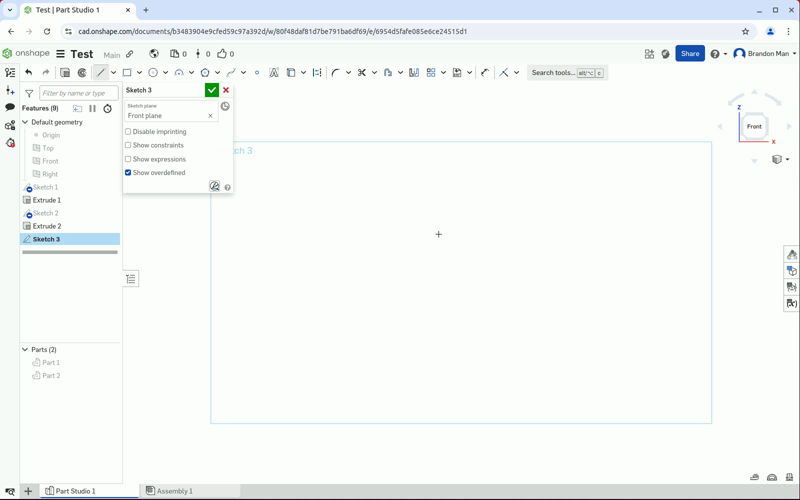
click(438, 233)
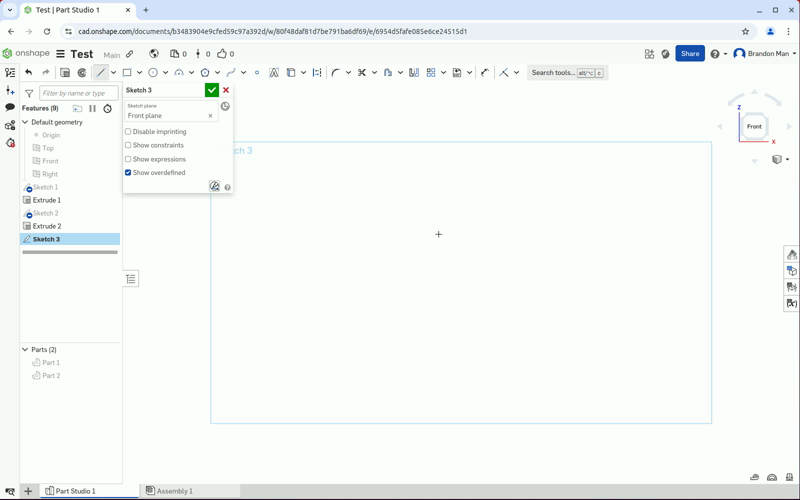
key_up(shift)
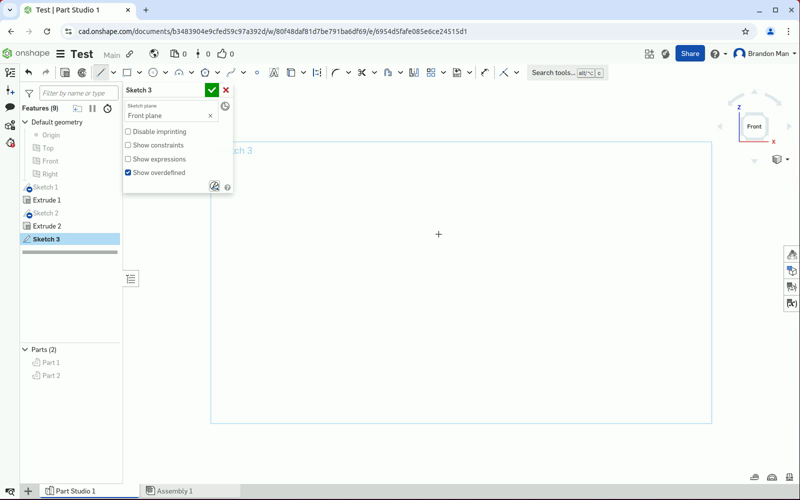
key_down(shift)
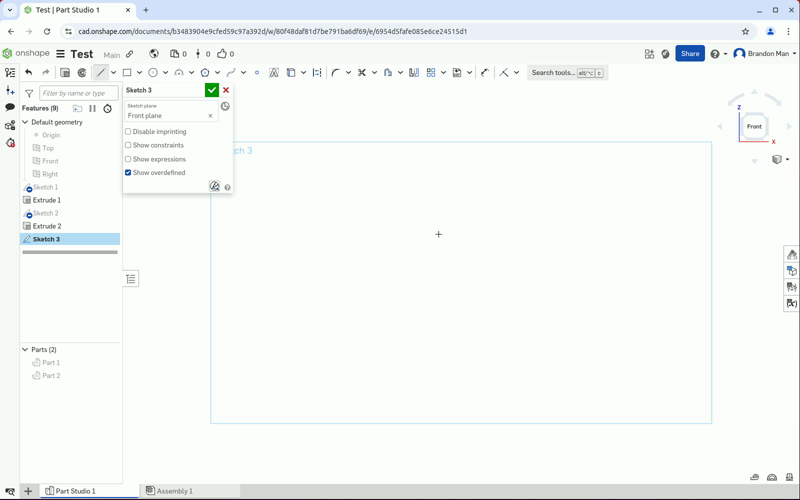
mouse_move(468, 233)
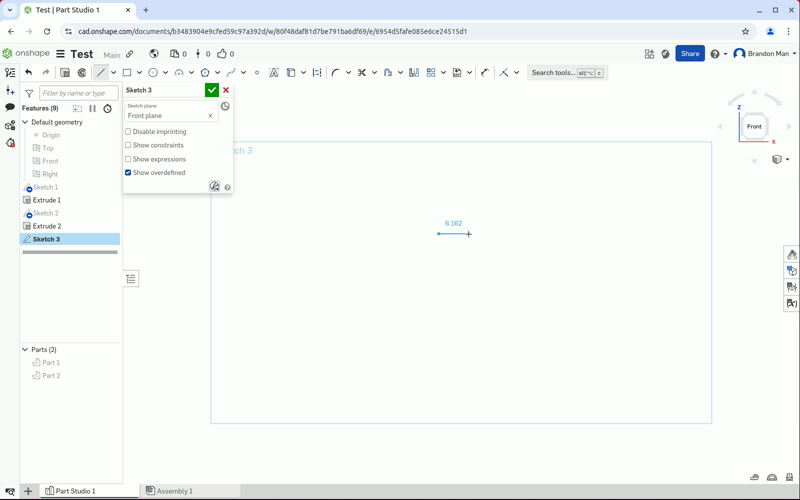
mouse_move(485, 233)
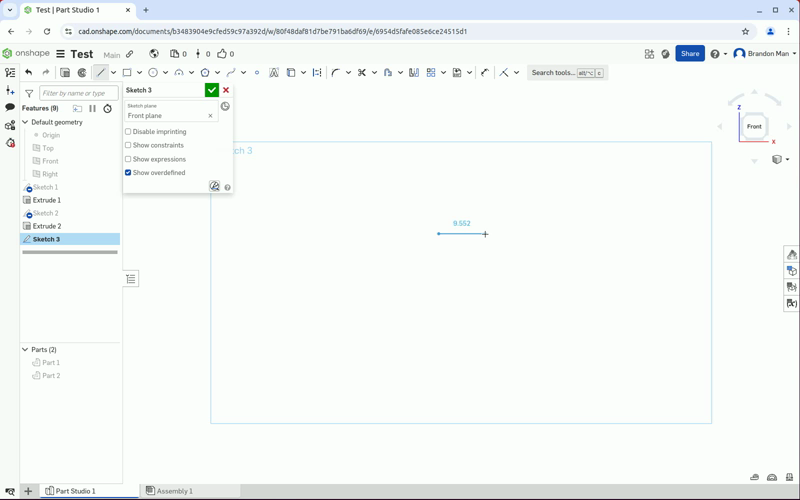
click(485, 233)
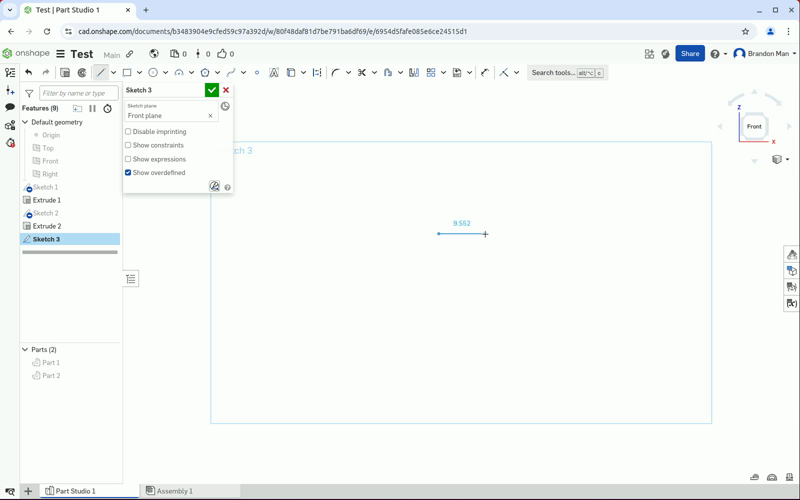
key_up(shift)
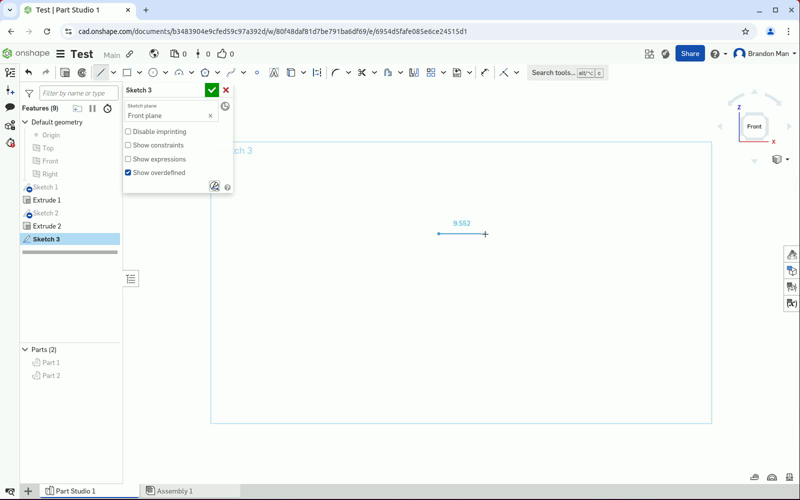
key_down(shift)
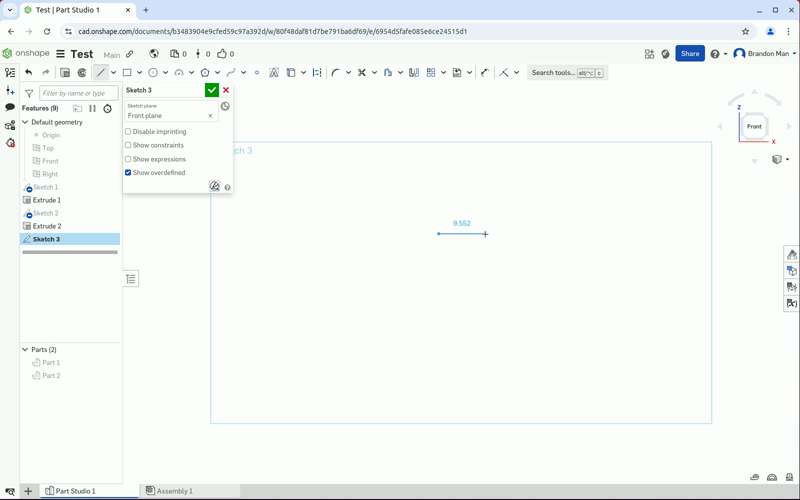
mouse_move(515, 233)
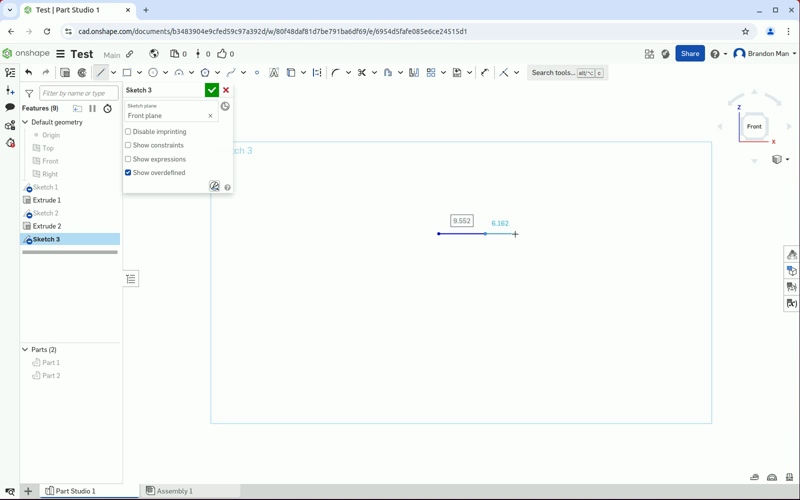
mouse_move(485, 225)
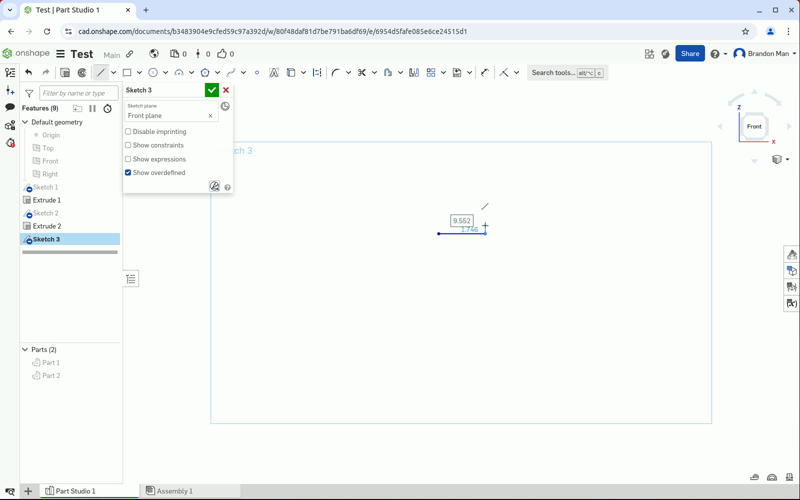
click(485, 225)
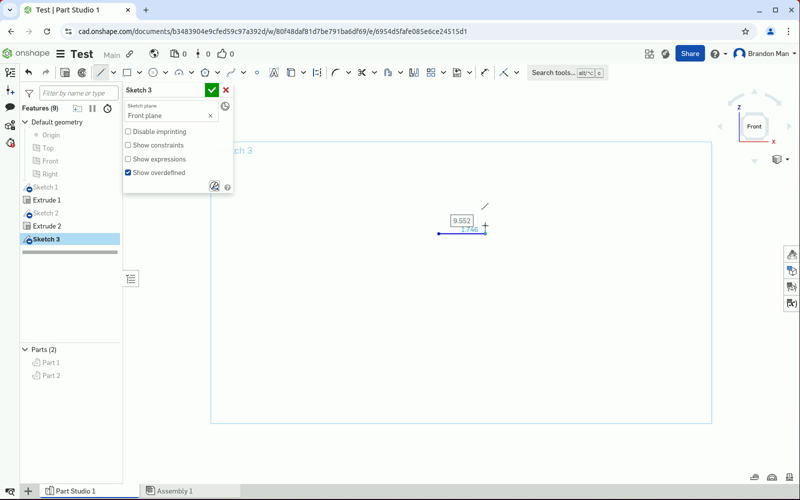
key_up(shift)
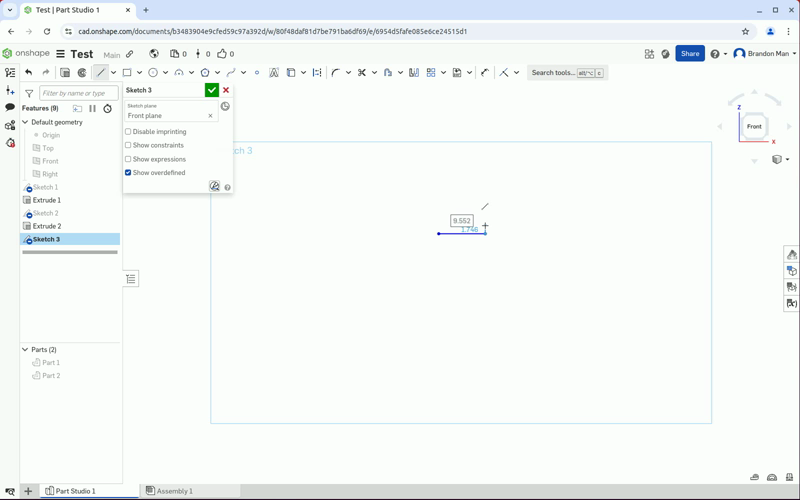
key(esc)
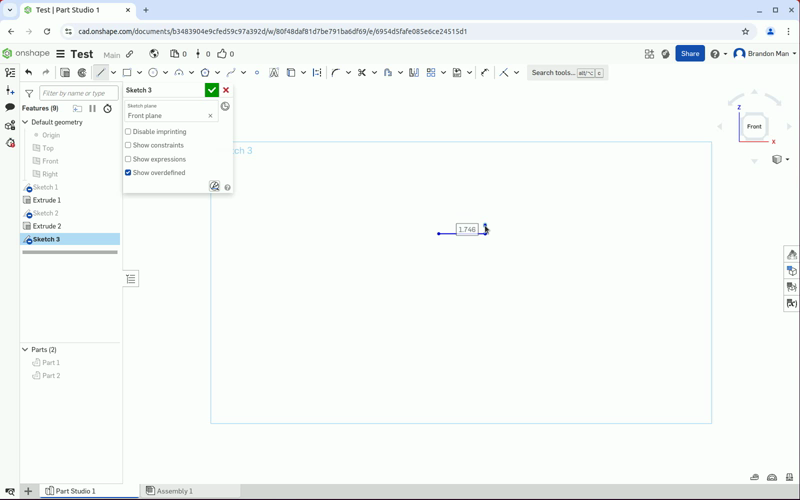
key(a)
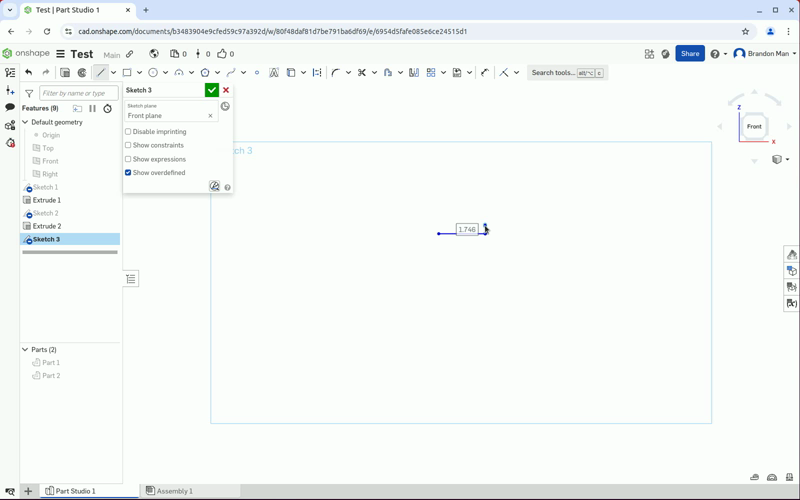
mouse_move(485, 225)
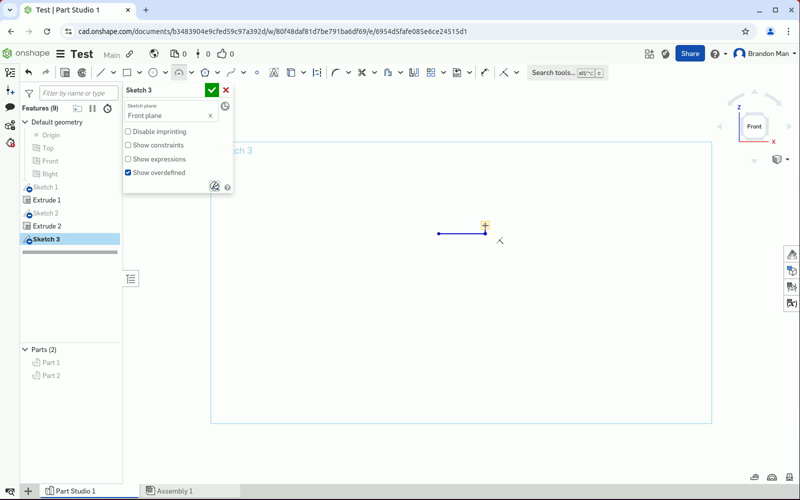
click(485, 225)
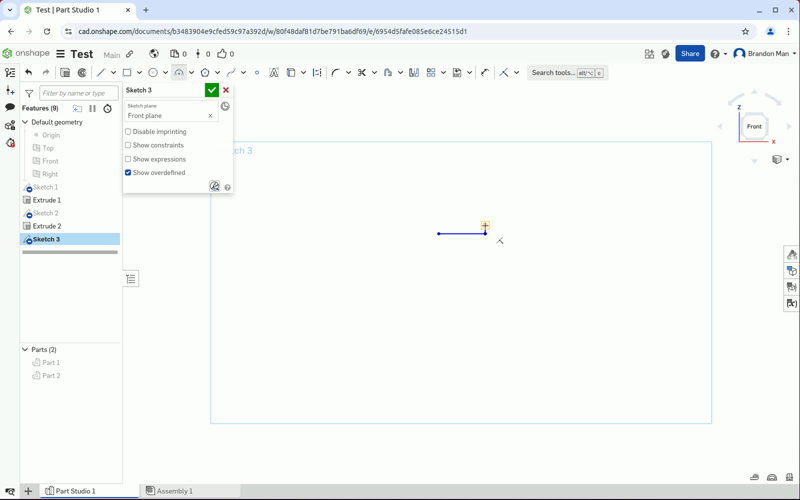
key_down(shift)
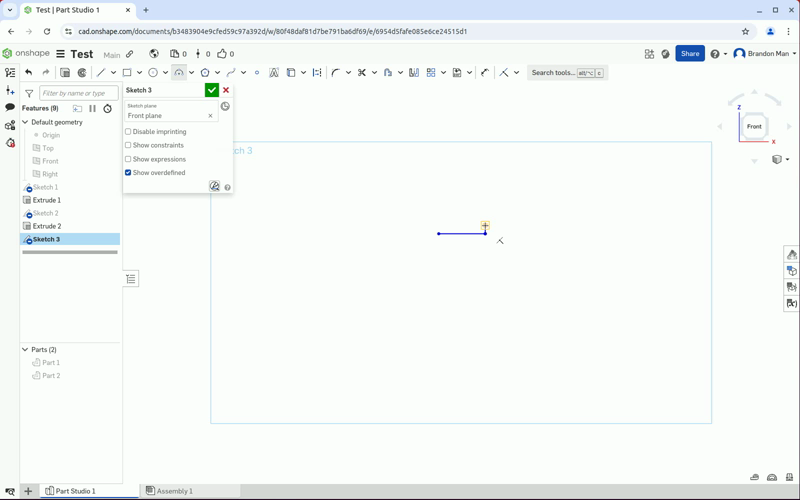
mouse_move(438, 225)
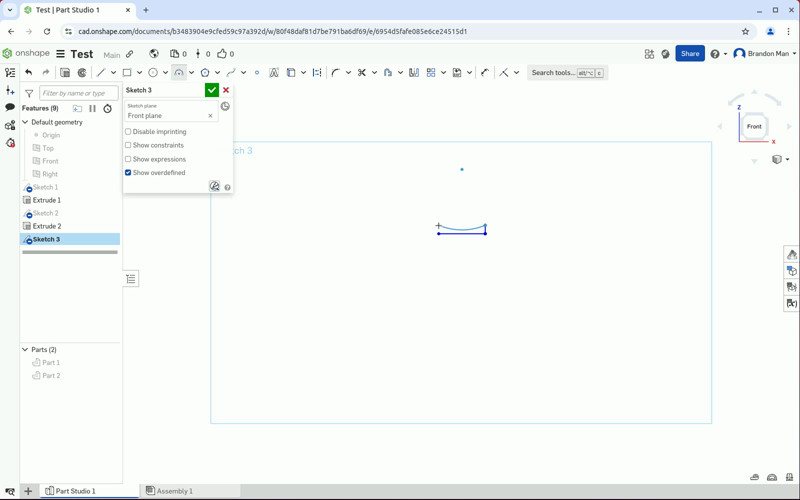
click(438, 225)
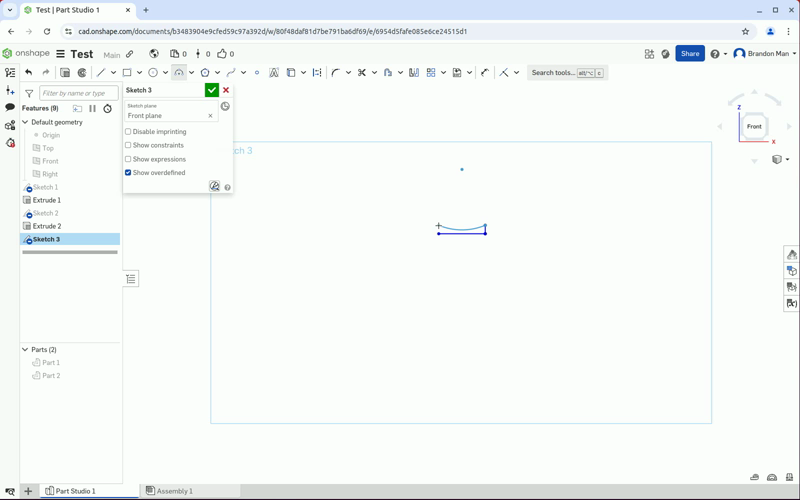
mouse_move(461, 221)
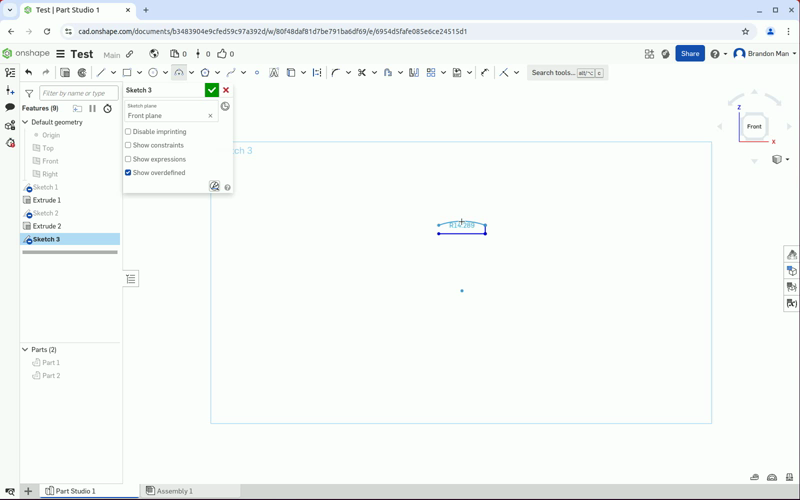
click(461, 221)
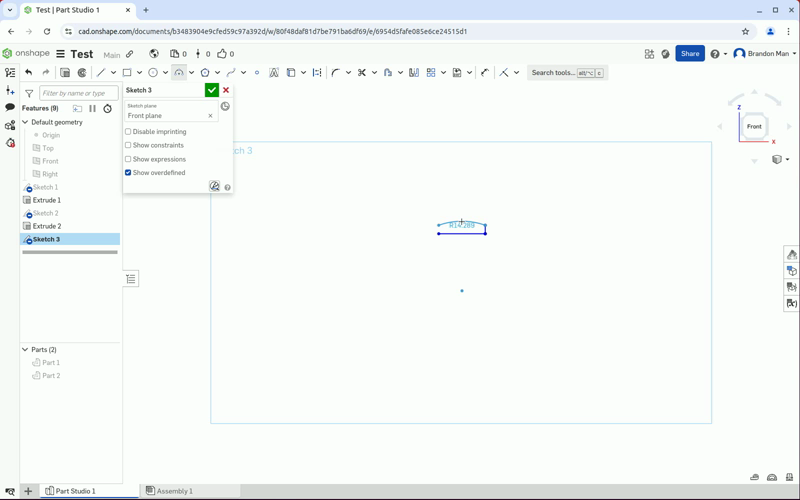
key_up(shift)
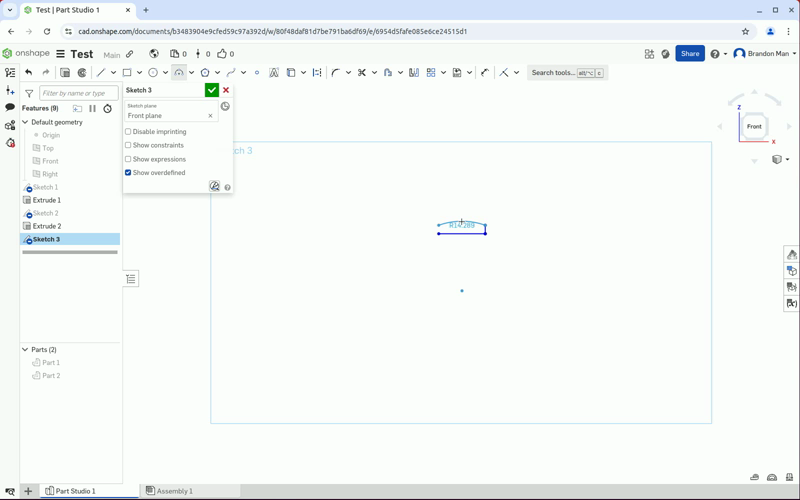
key(esc)
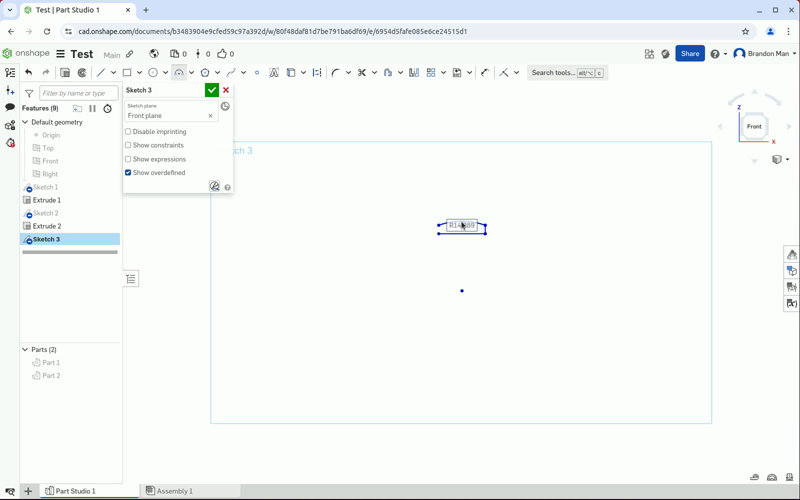
key(l)
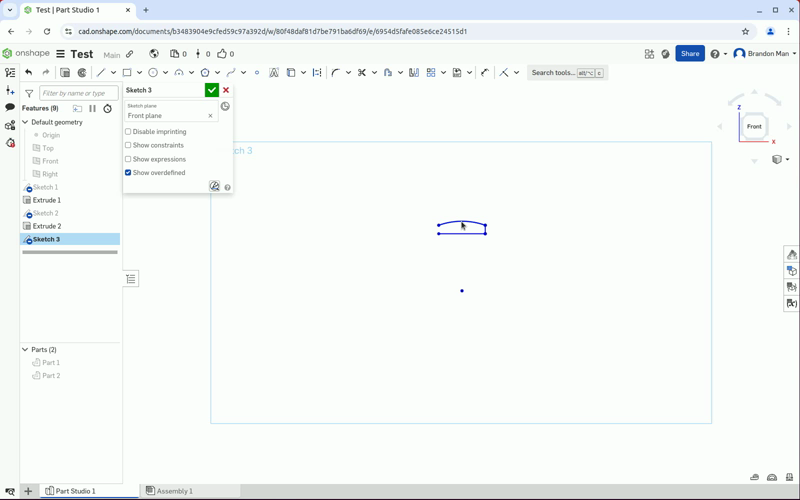
mouse_move(438, 225)
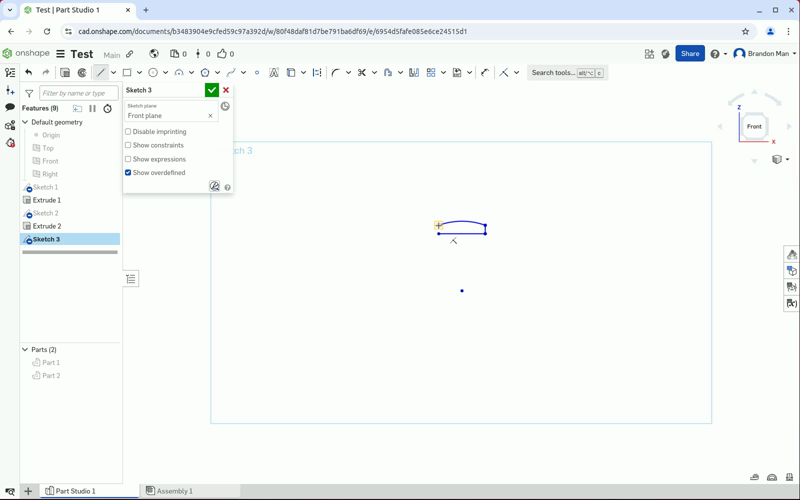
click(438, 225)
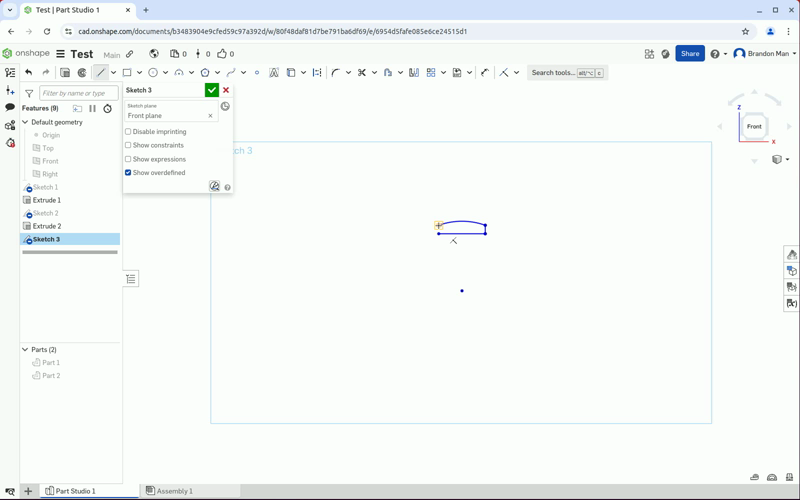
mouse_move(468, 225)
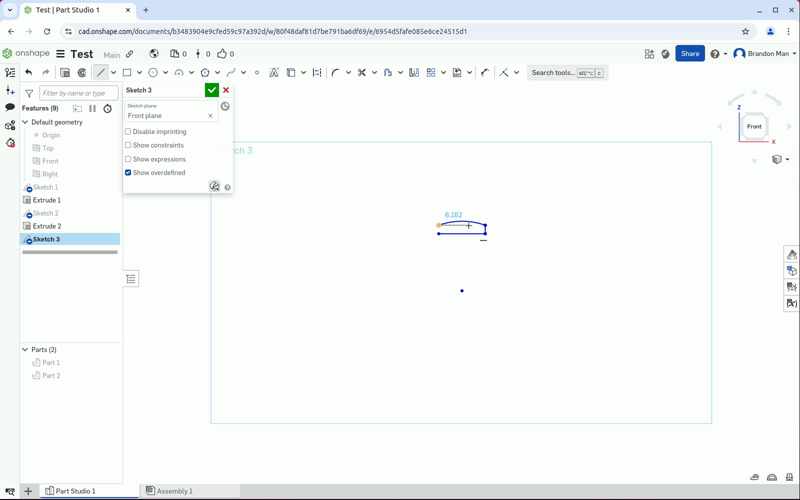
key_down(shift)
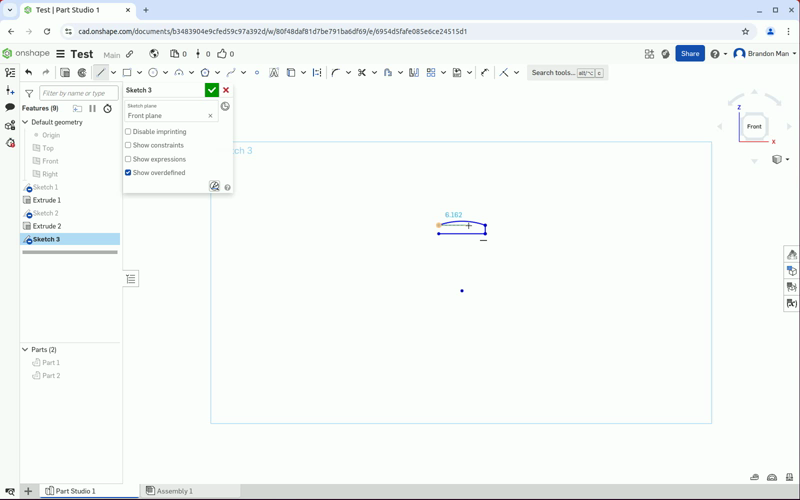
mouse_move(438, 233)
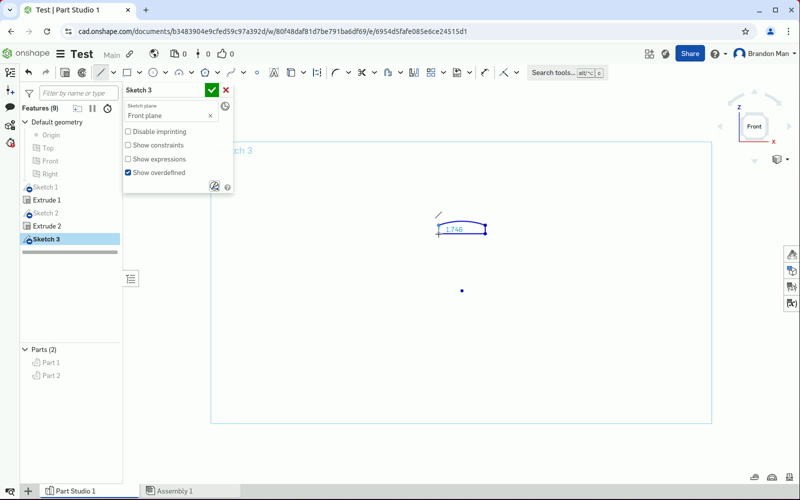
key_up(shift)
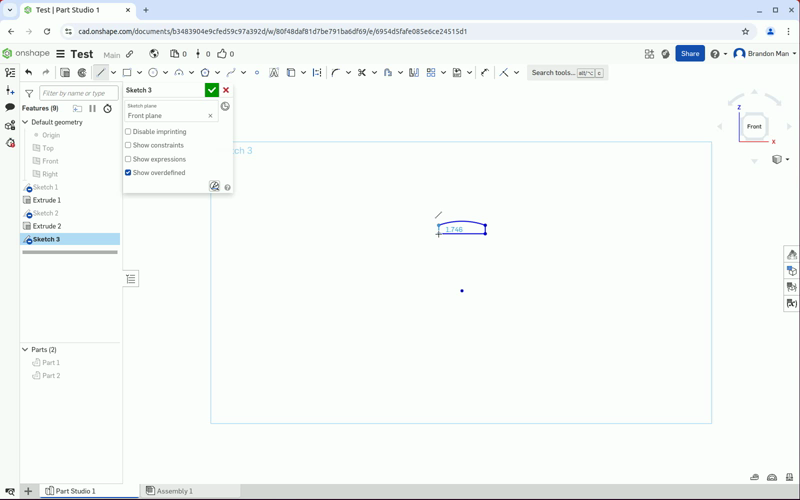
click(438, 233)
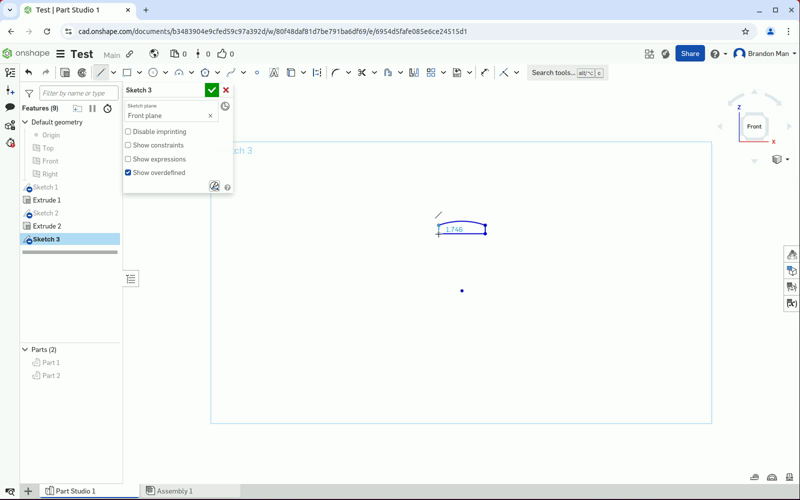
key(esc)
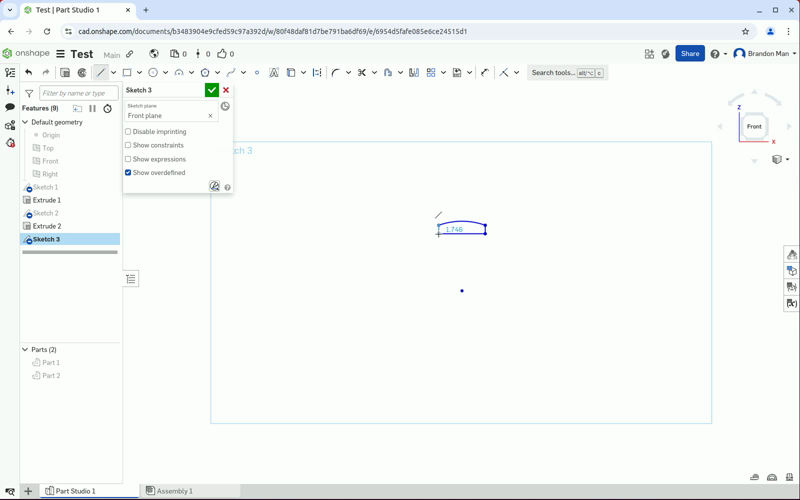
mouse_move(478, 224)
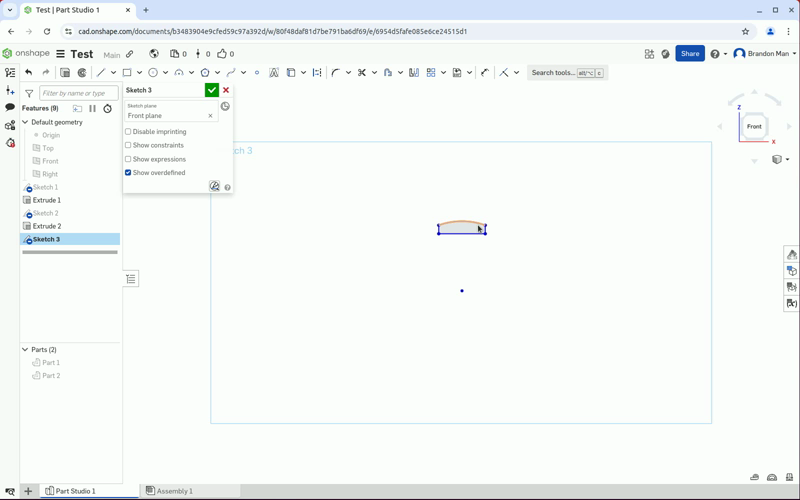
scroll(6)
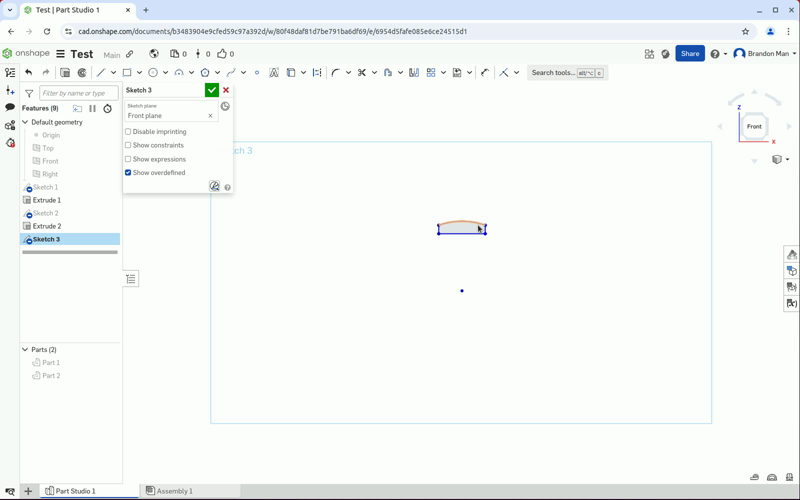
scroll(6)
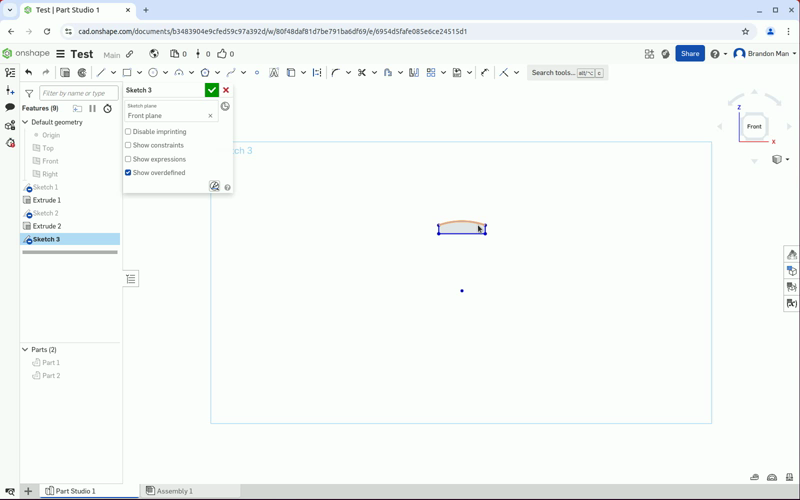
scroll(6)
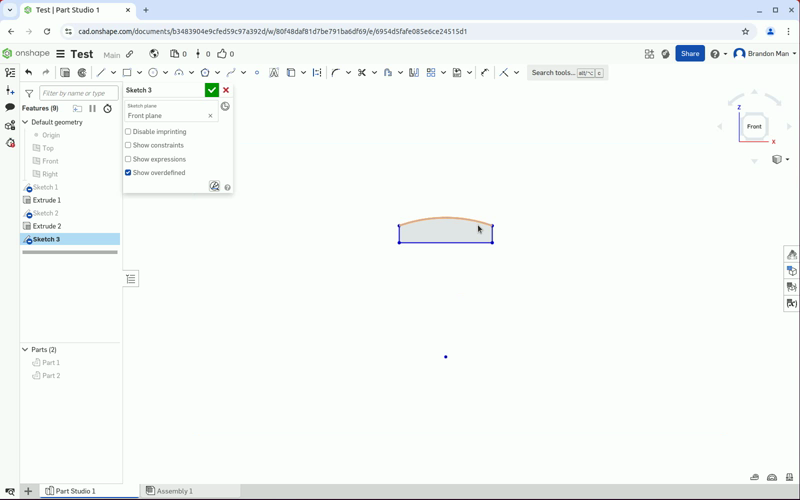
scroll(6)
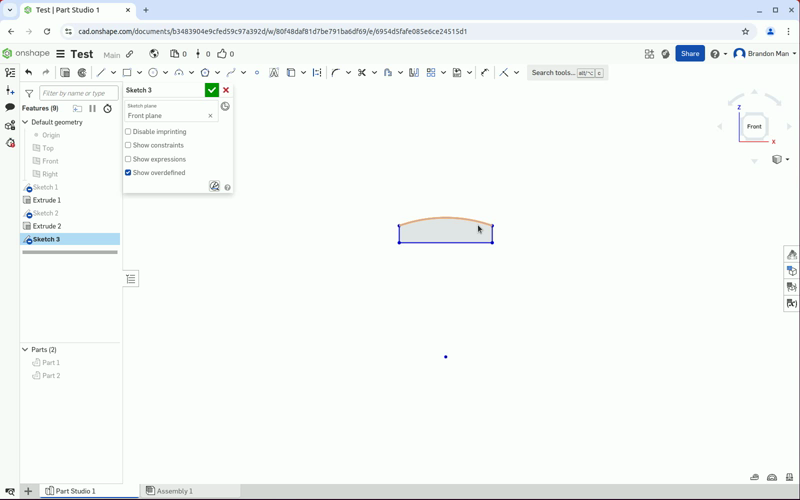
scroll(6)
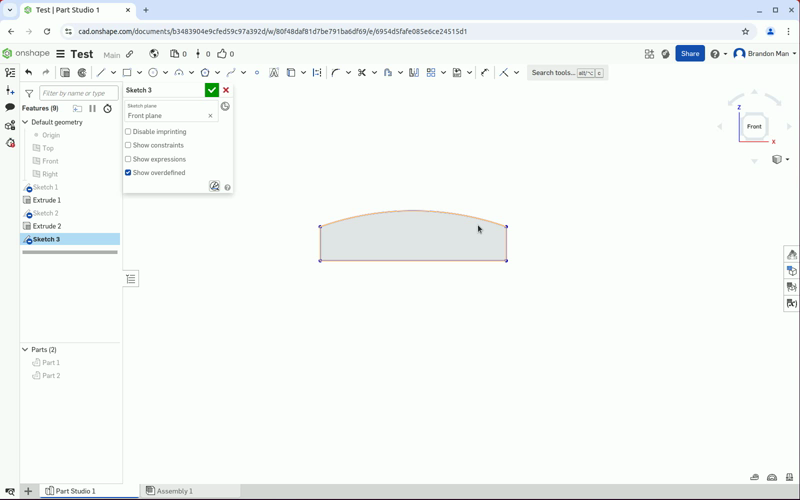
scroll(6)
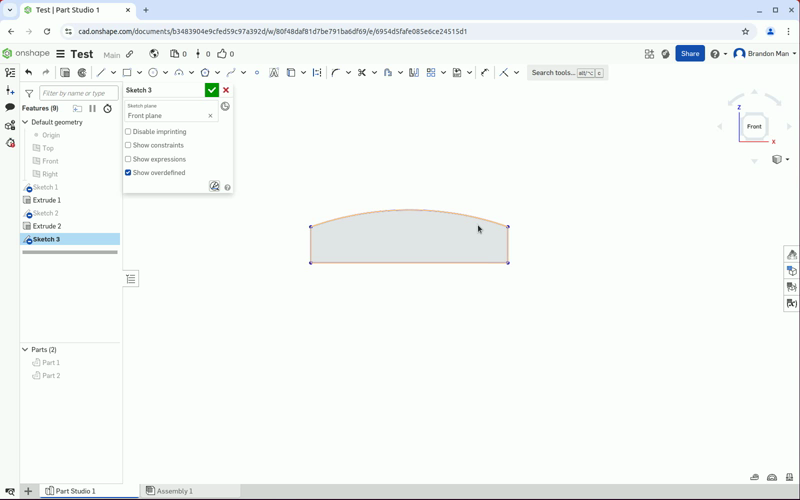
scroll(6)
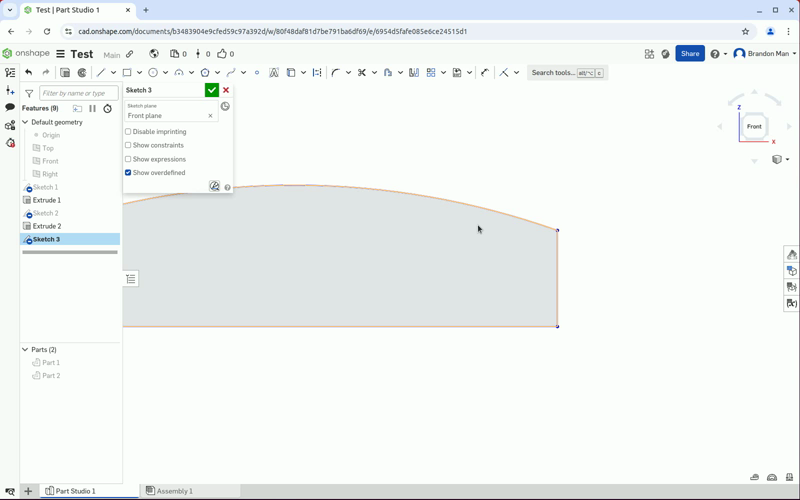
click(478, 224)
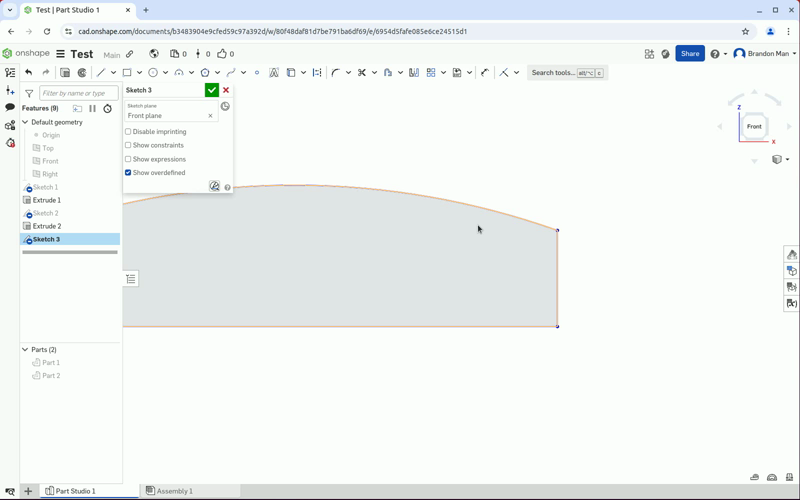
scroll(-6)
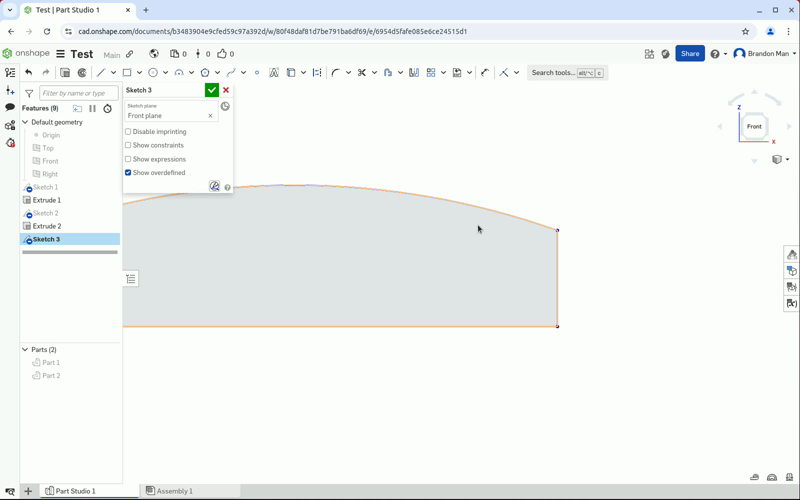
scroll(-6)
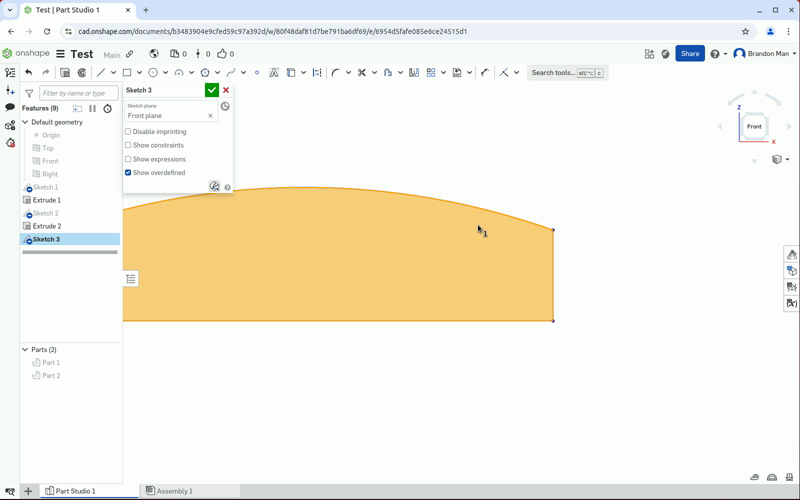
scroll(-6)
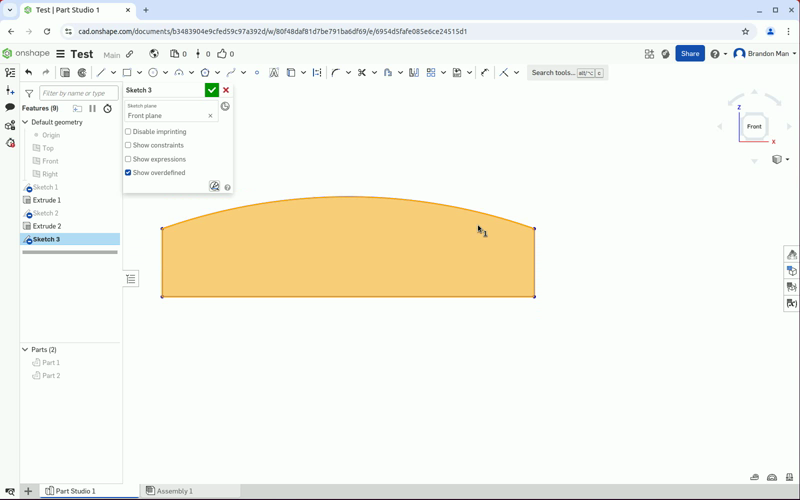
scroll(-6)
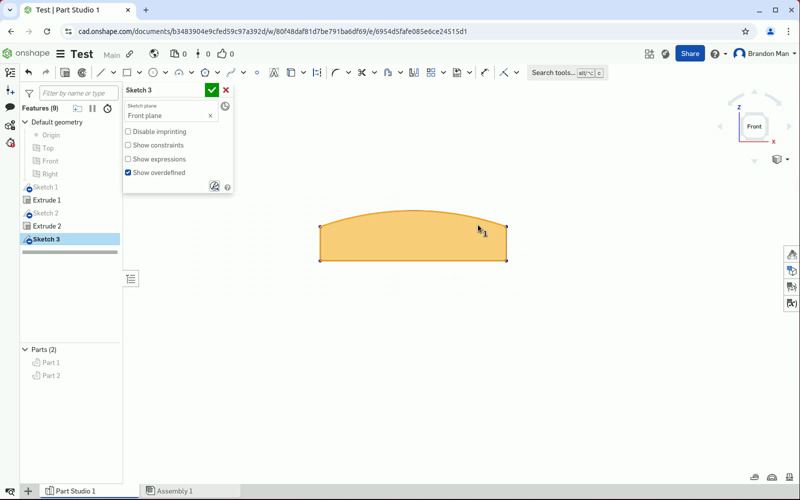
scroll(-6)
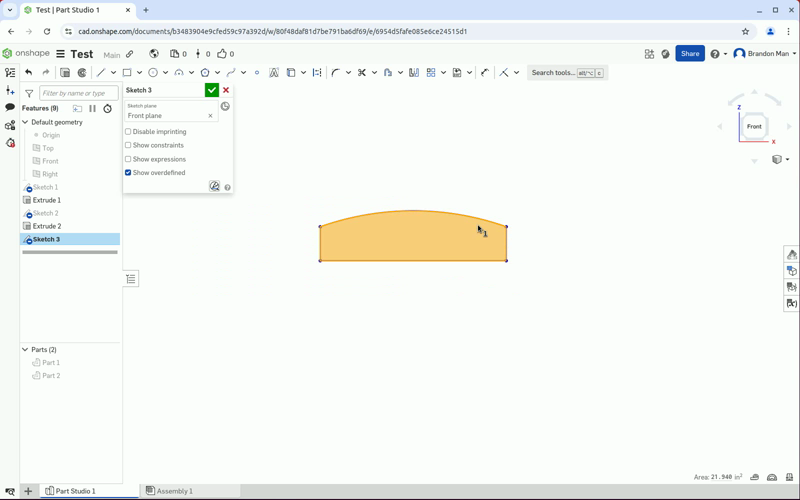
scroll(-6)
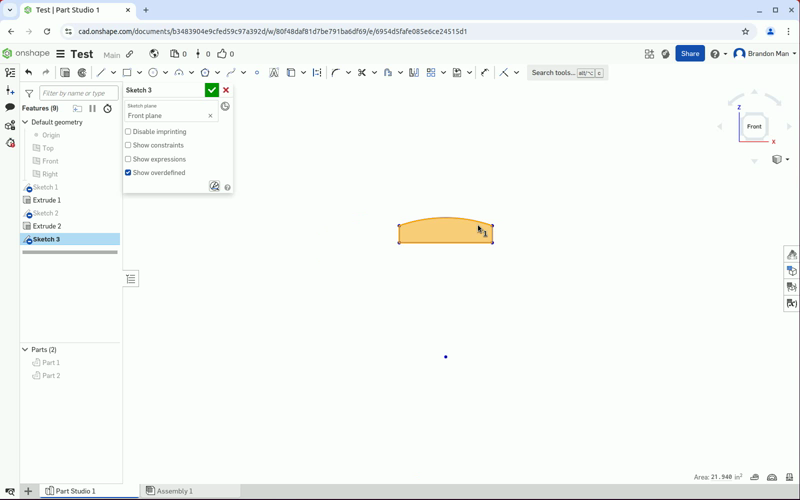
scroll(-6)
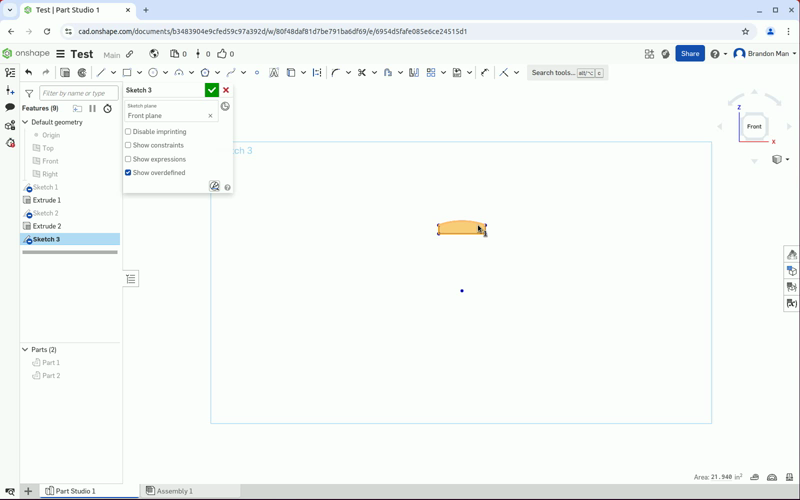
mouse_move(73, 352)
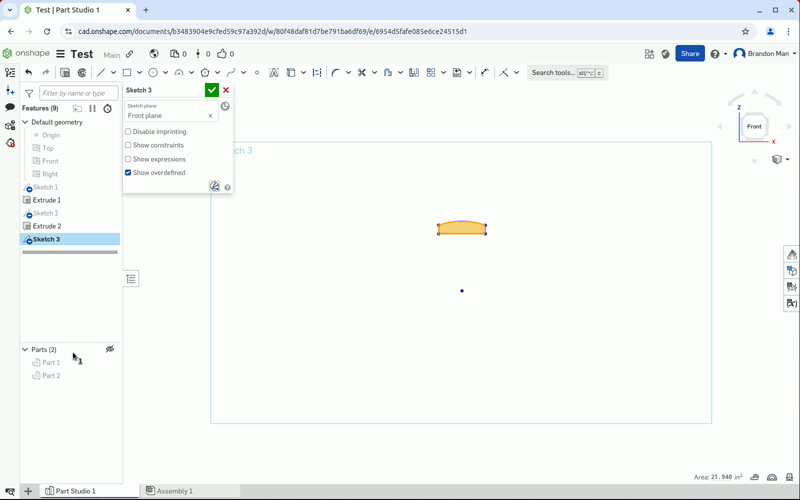
key(shift+y)
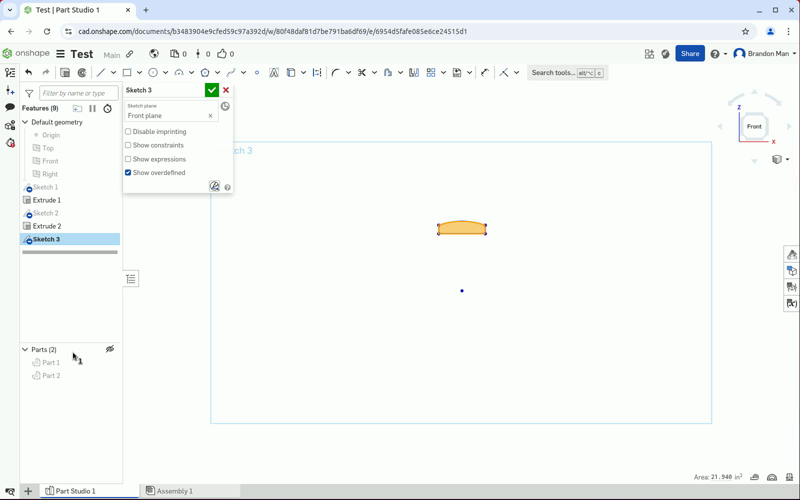
key(shift+e)
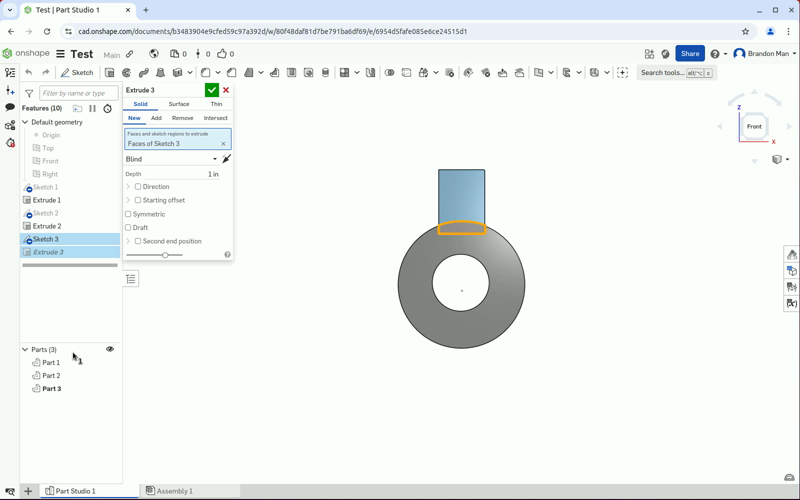
mouse_move(143, 106)
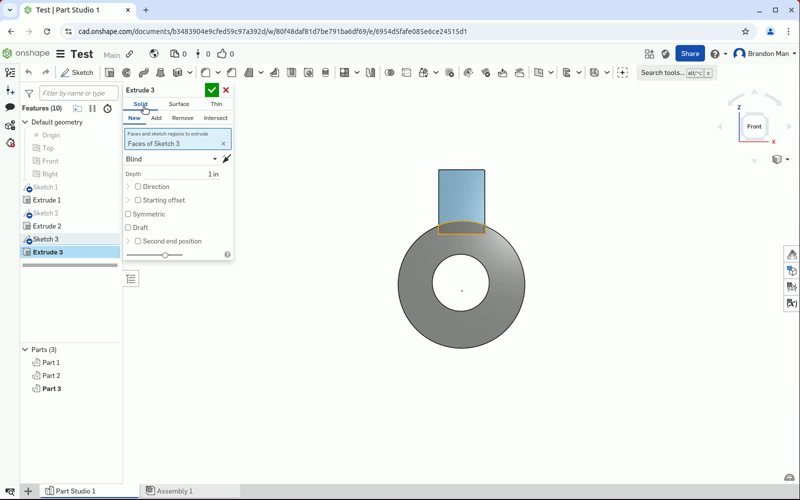
click(143, 106)
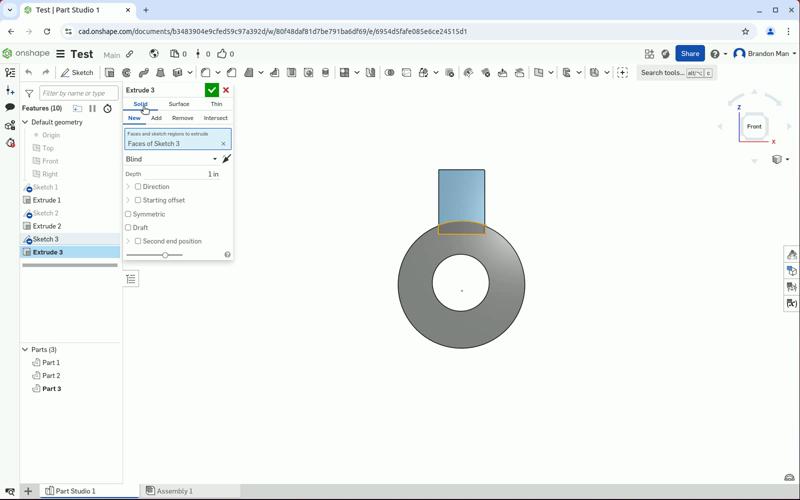
mouse_move(137, 120)
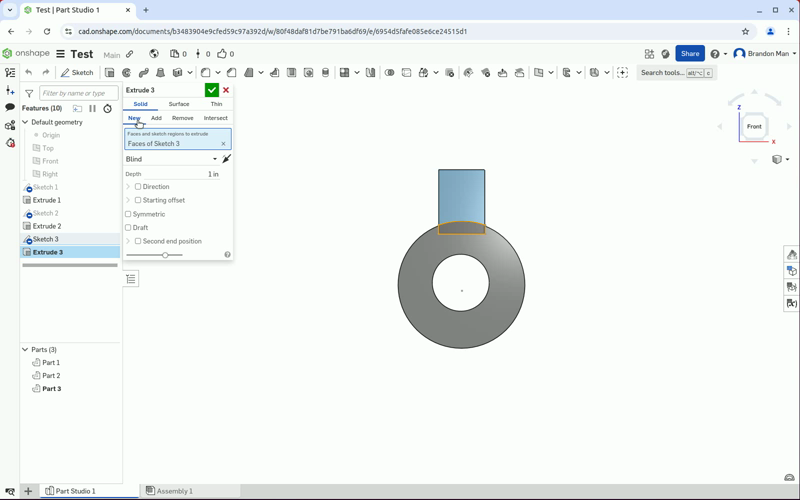
click(137, 120)
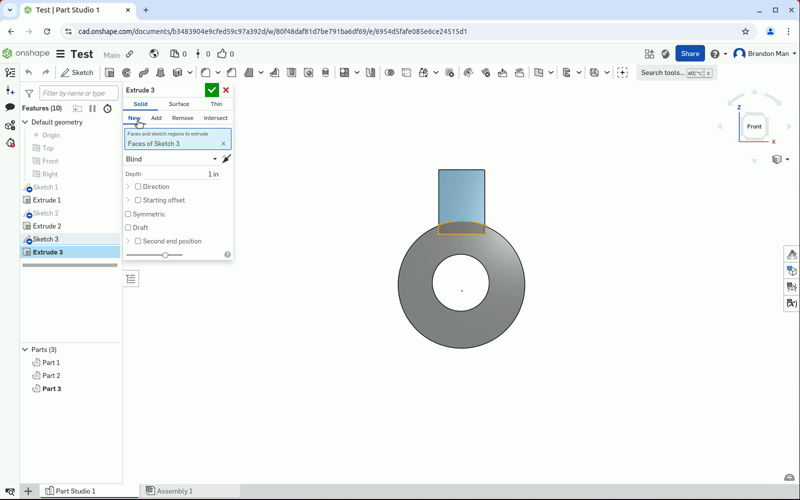
key(tab, 4)
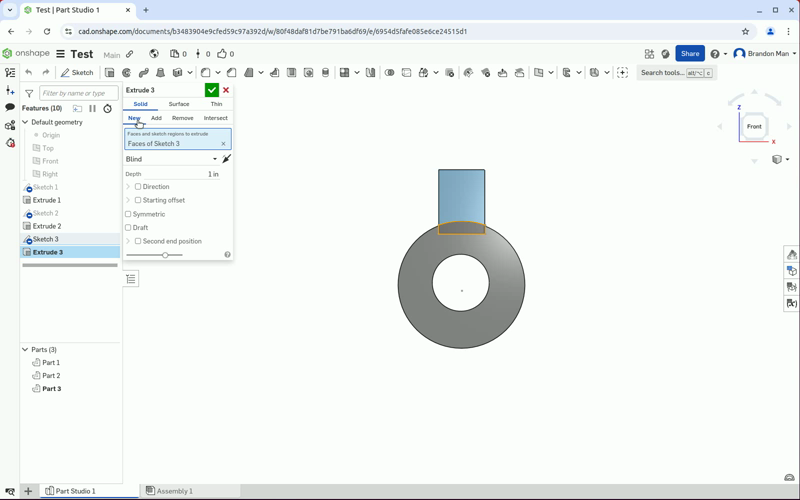
text(6.258)
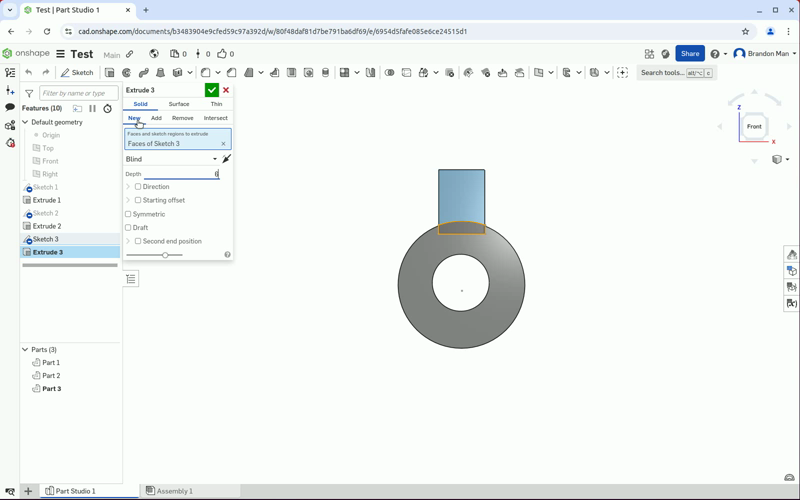
key(enter)
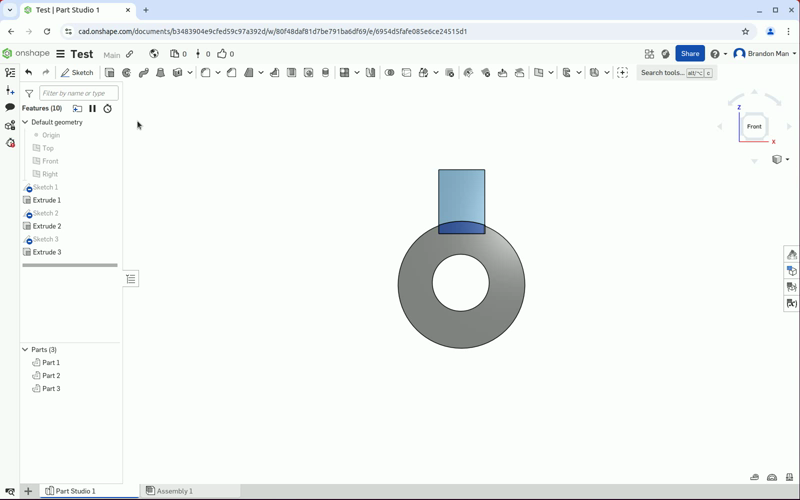
key(shift+h)
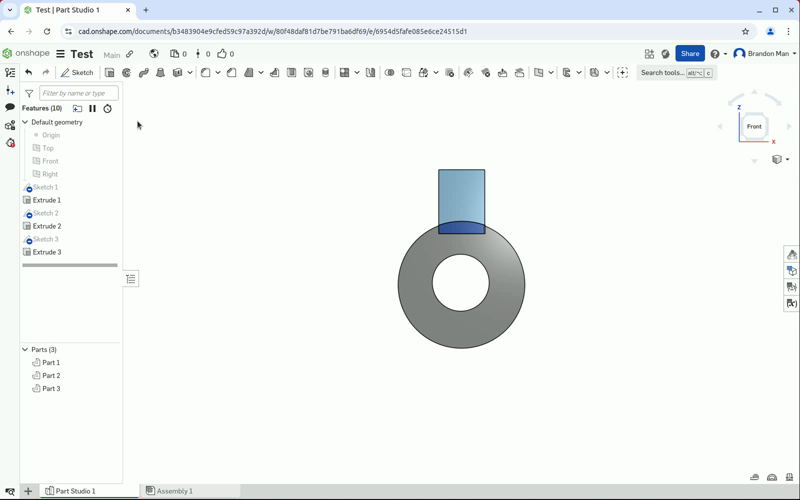
key(shift+h)
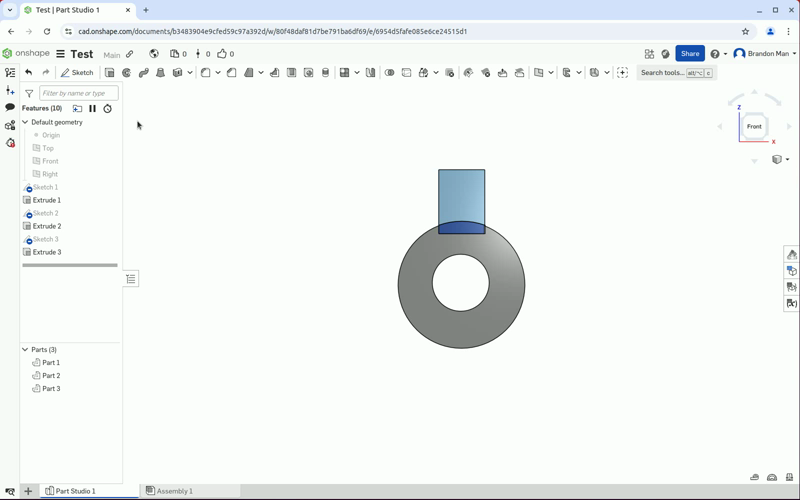
key(shift+7)
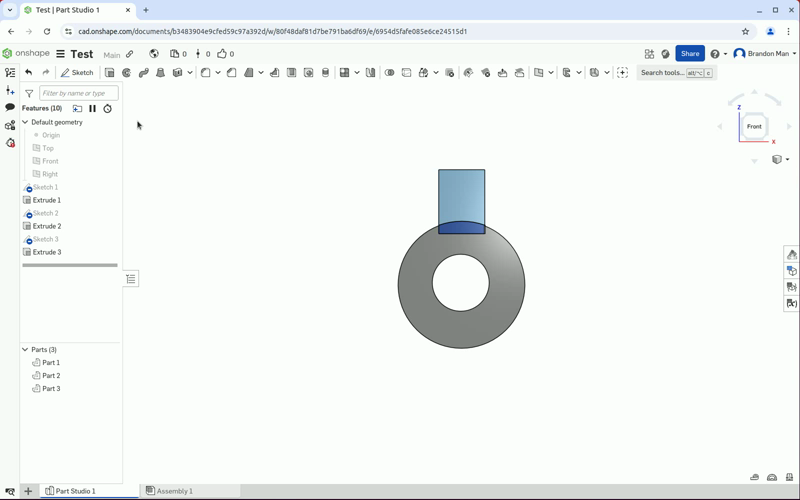
key(left, 2)
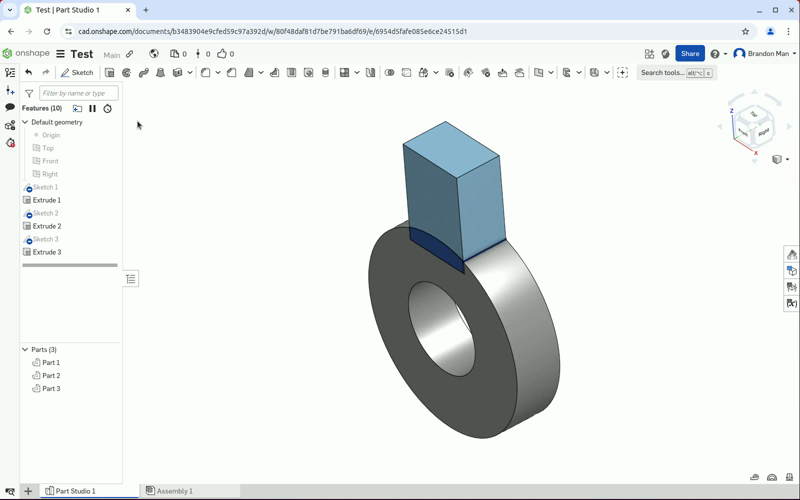
key(down, 2)
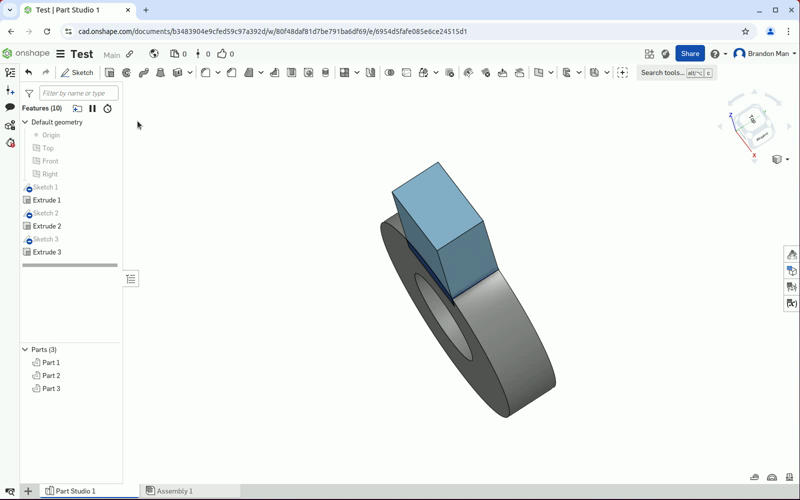
key(up, 2)
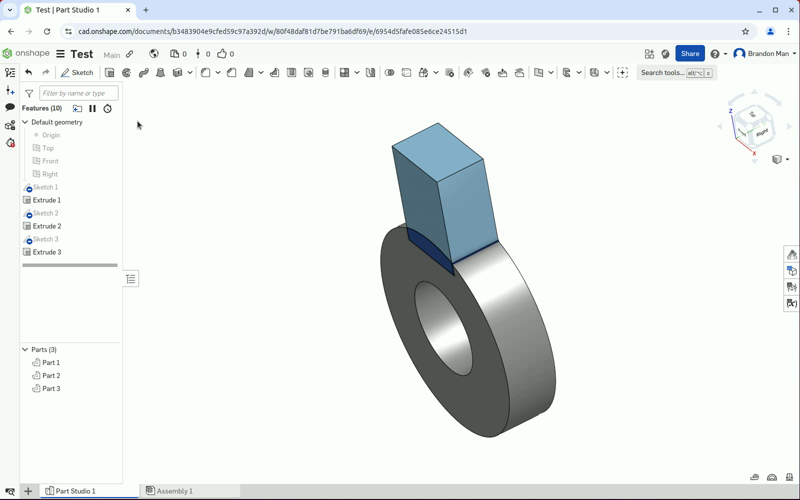
key(right, 2)
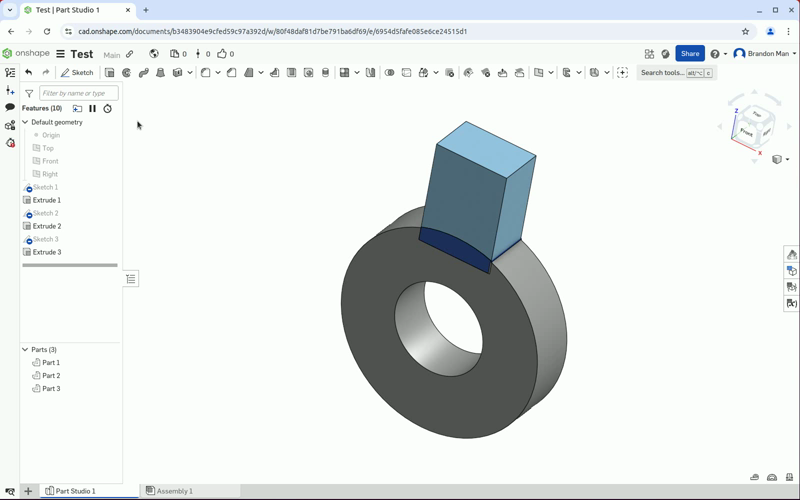
mouse_move(73, 189)
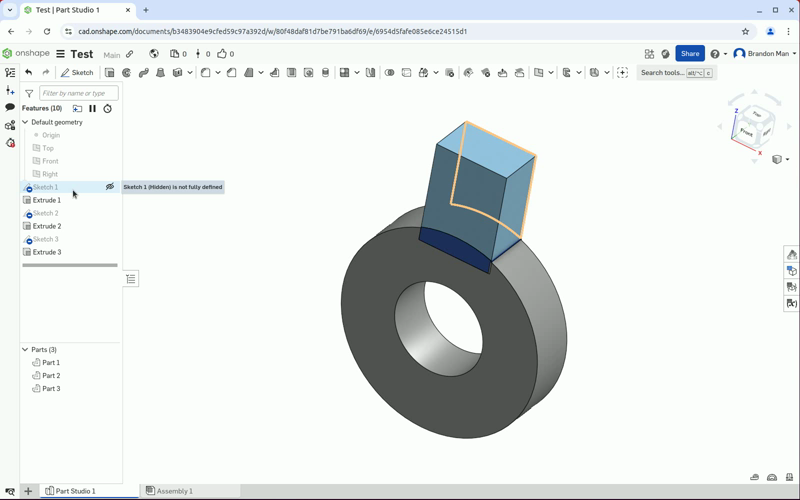
click(73, 189)